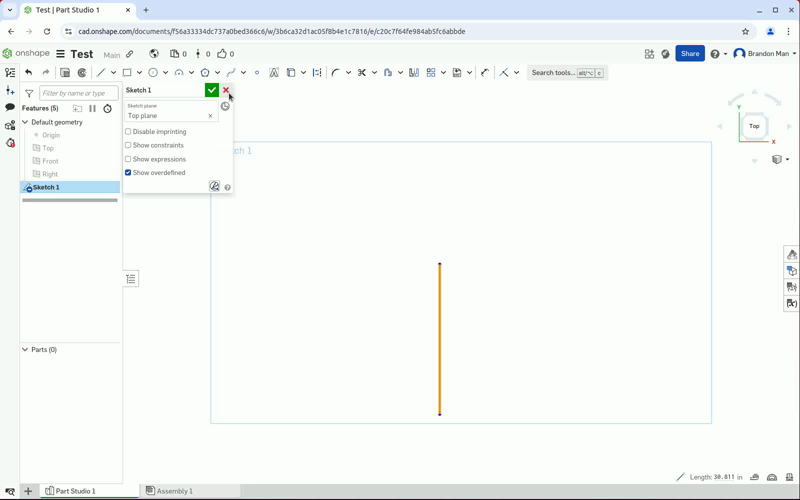
key(shift+h)
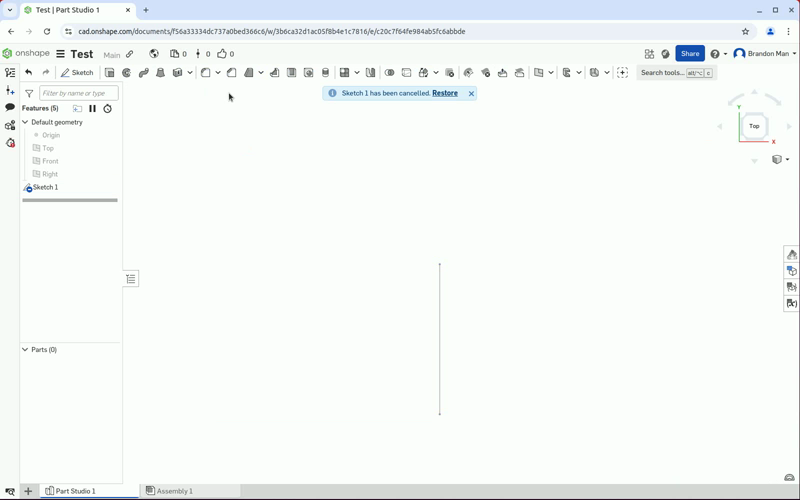
key(shift+s)
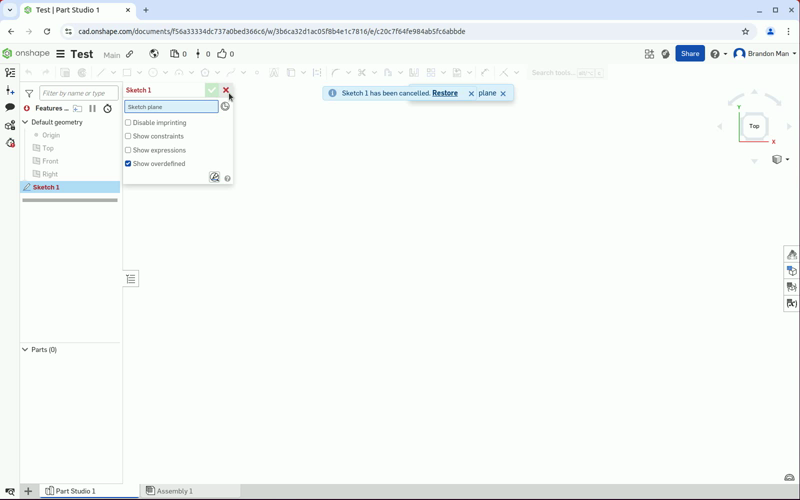
mouse_move(73, 150)
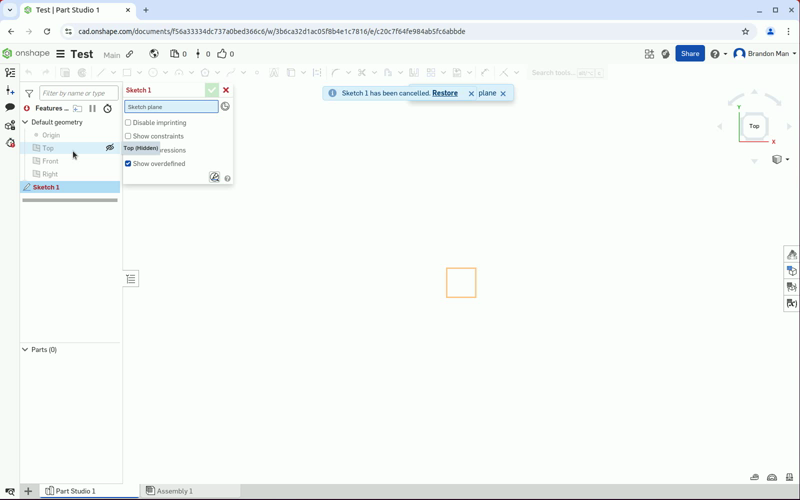
click(73, 150)
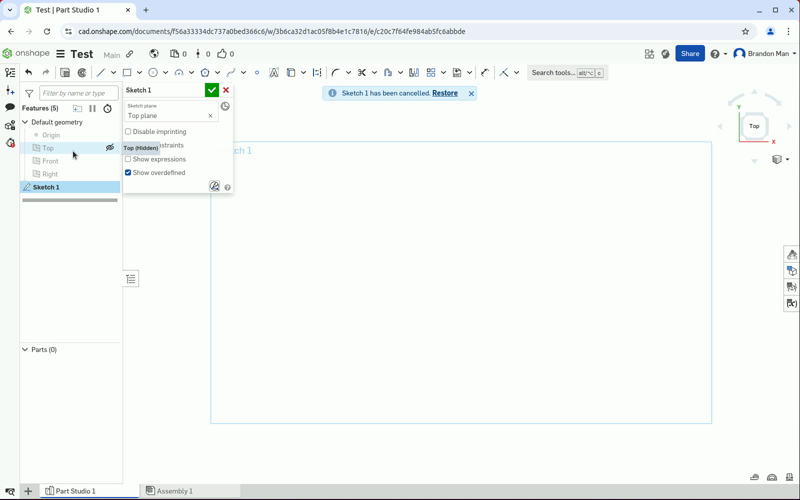
mouse_move(73, 352)
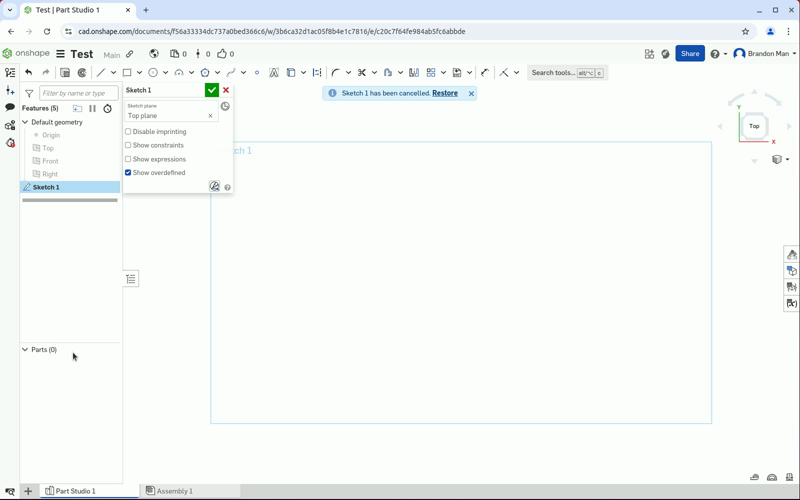
key(y)
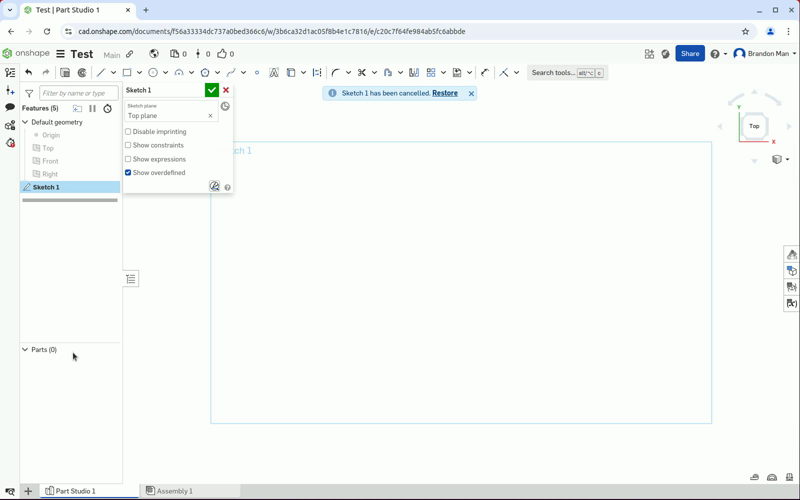
key(l)
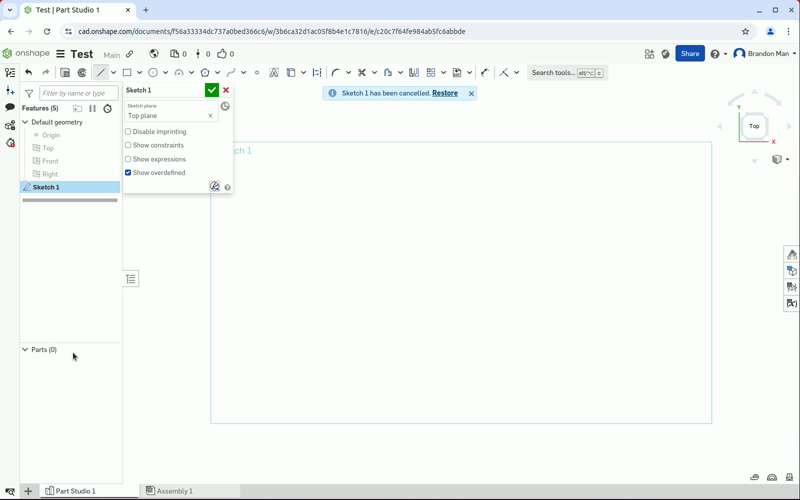
key_down(shift)
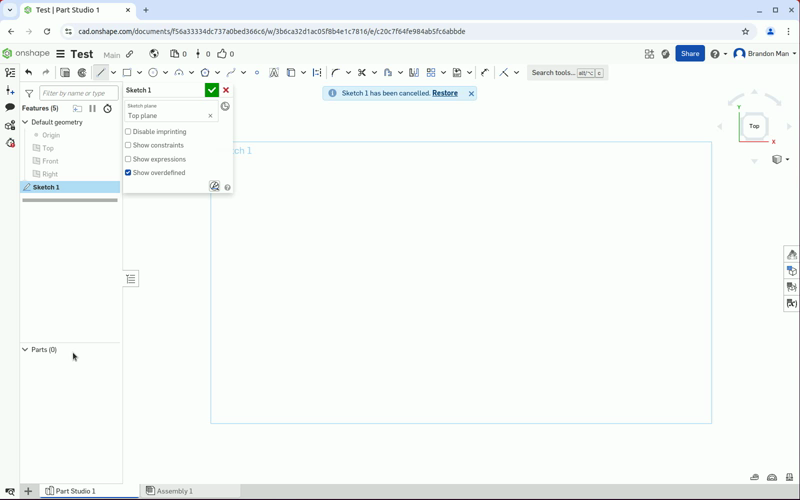
mouse_move(460, 282)
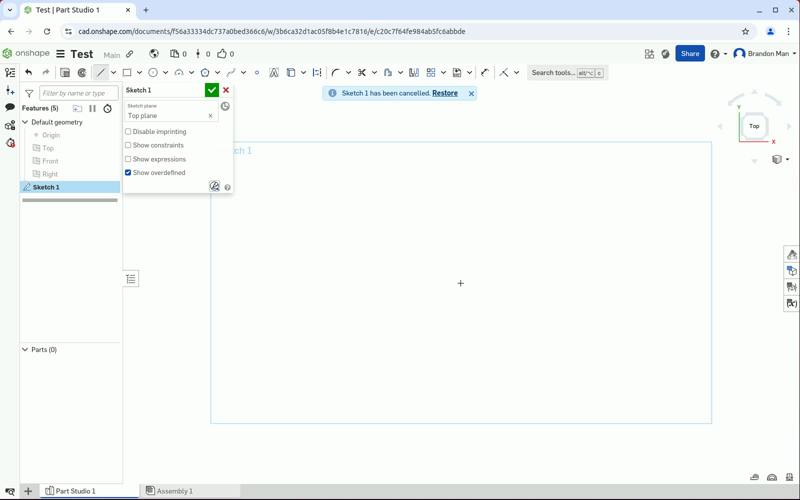
click(460, 282)
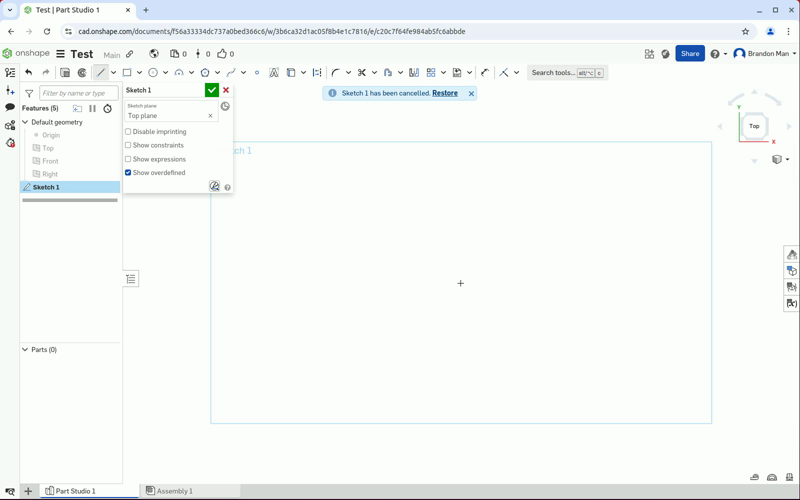
key_up(shift)
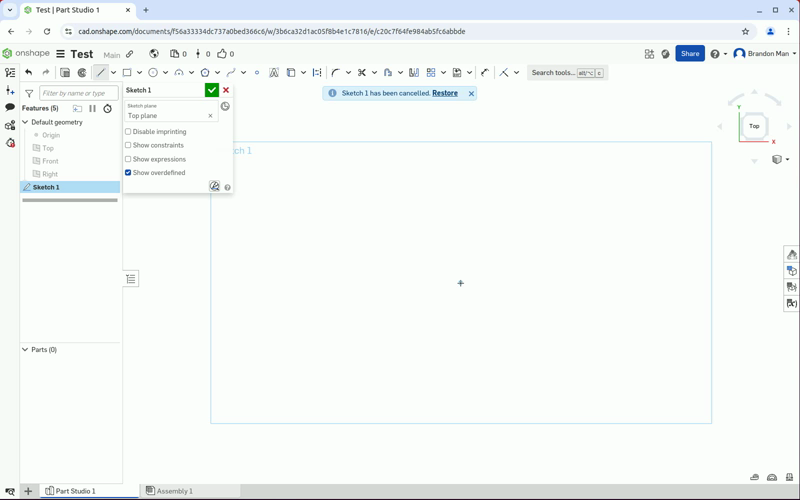
key_down(shift)
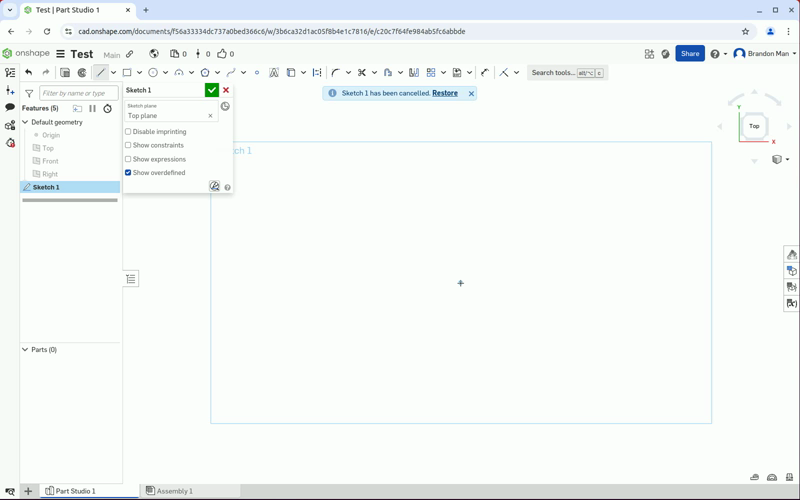
mouse_move(559, 282)
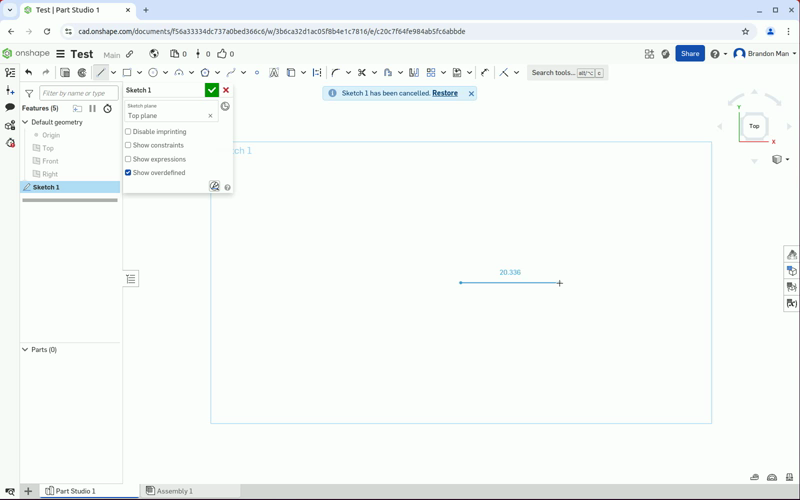
click(559, 282)
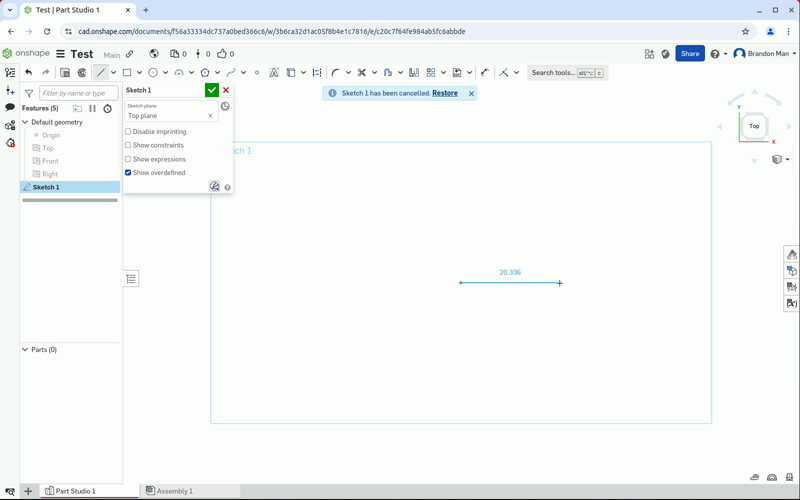
key_up(shift)
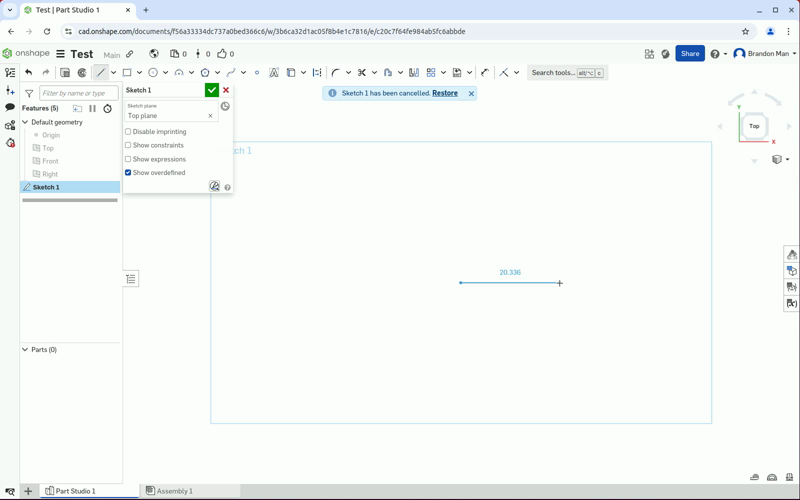
key_down(shift)
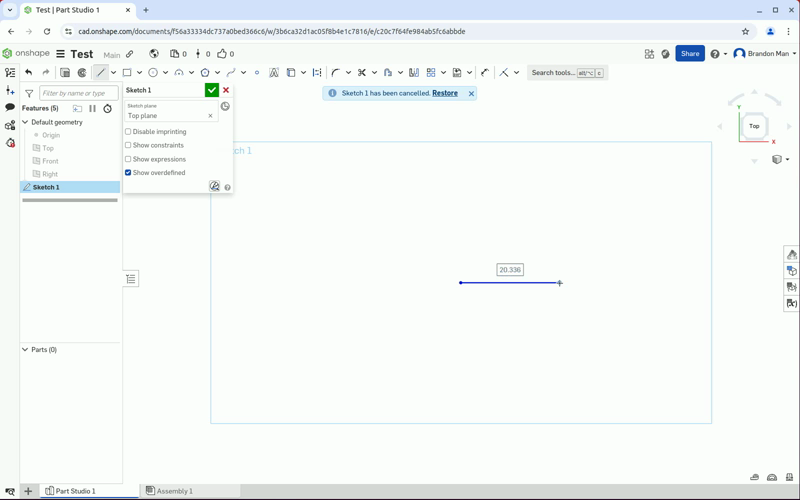
mouse_move(589, 282)
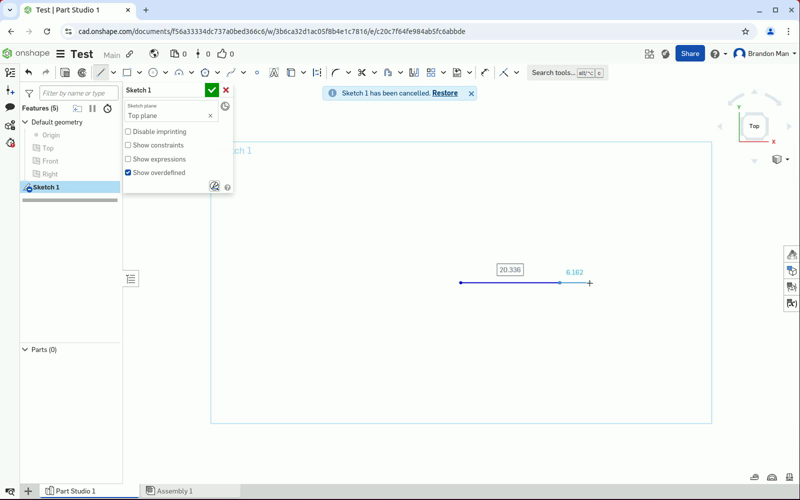
mouse_move(559, 251)
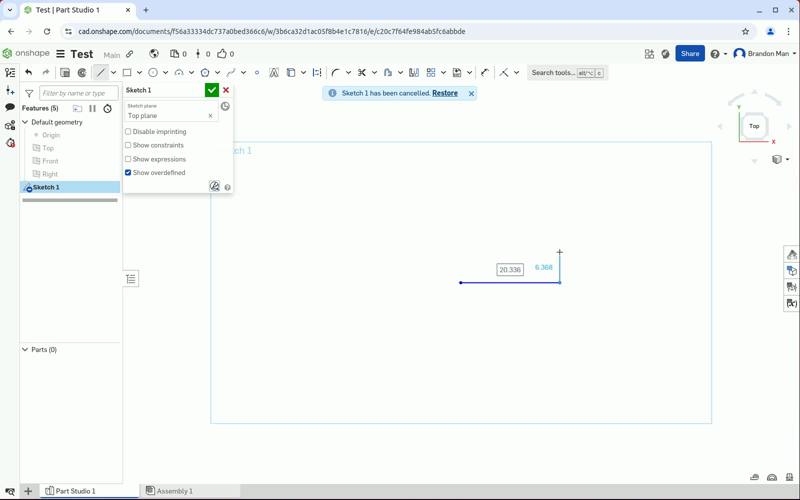
click(559, 251)
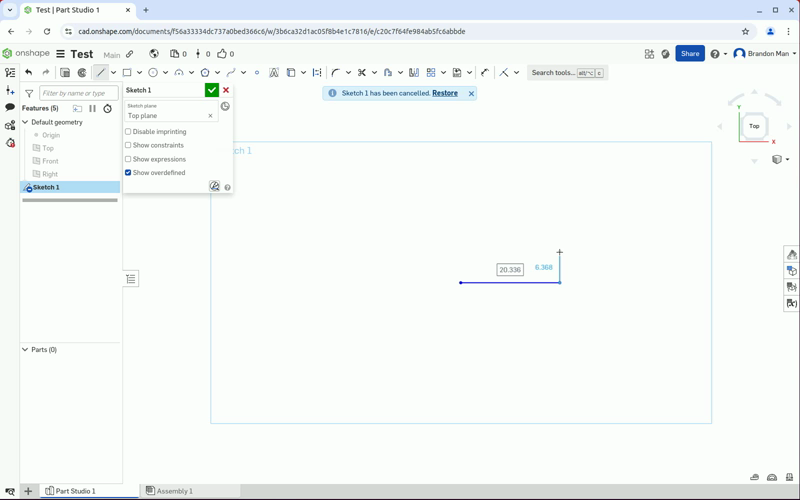
key_up(shift)
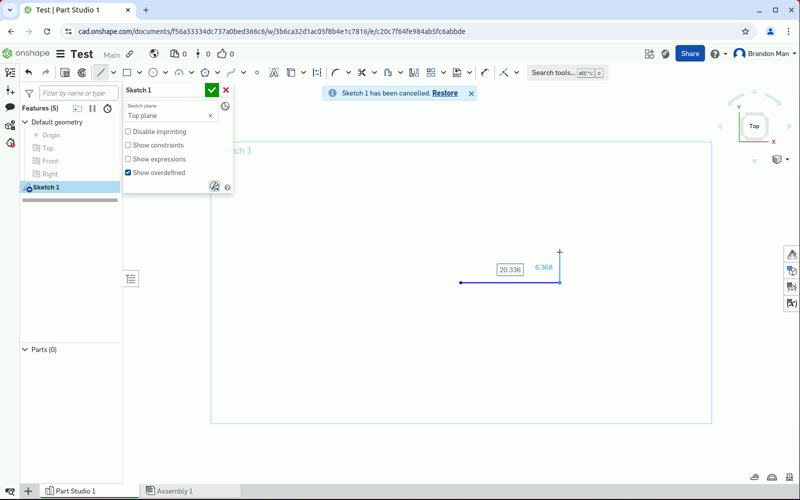
key_down(shift)
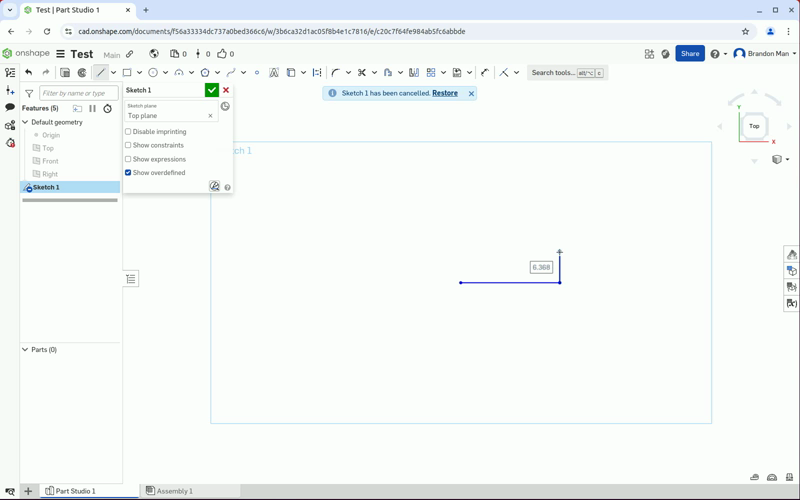
mouse_move(589, 251)
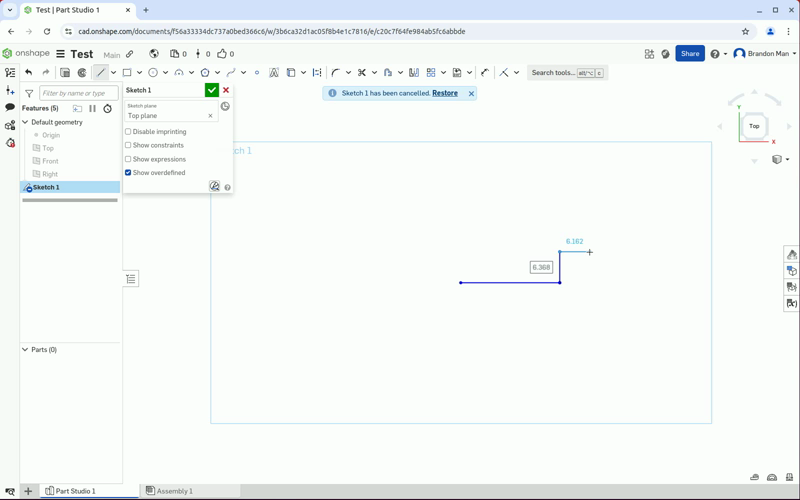
mouse_move(559, 223)
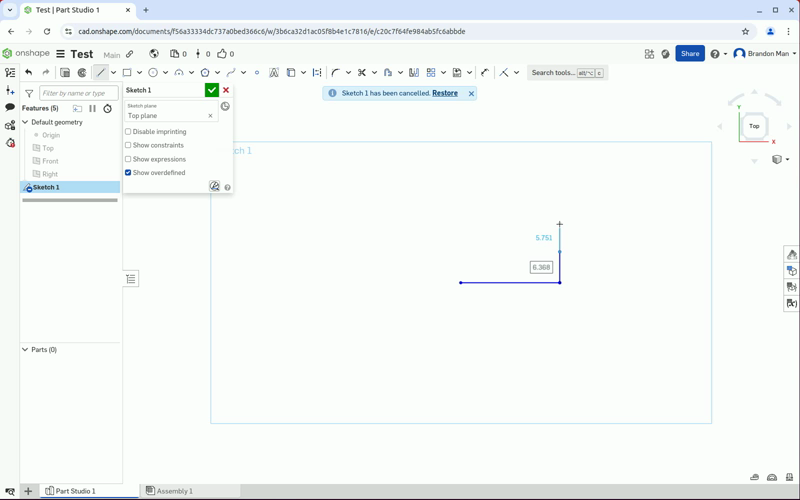
click(559, 223)
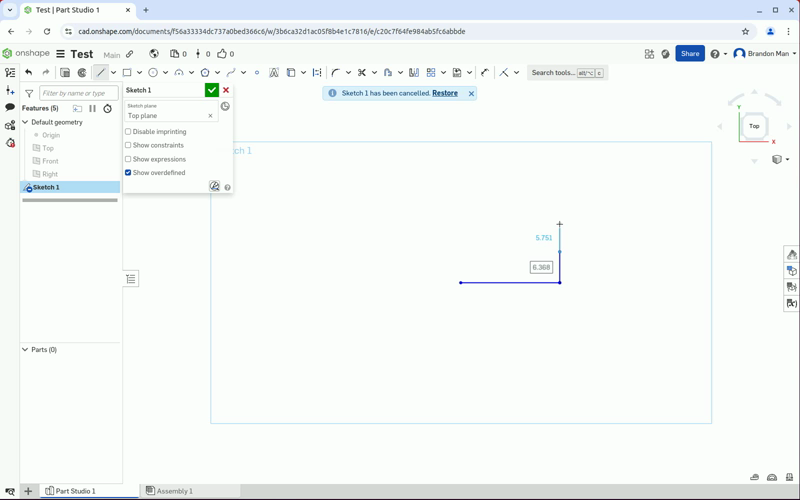
key_up(shift)
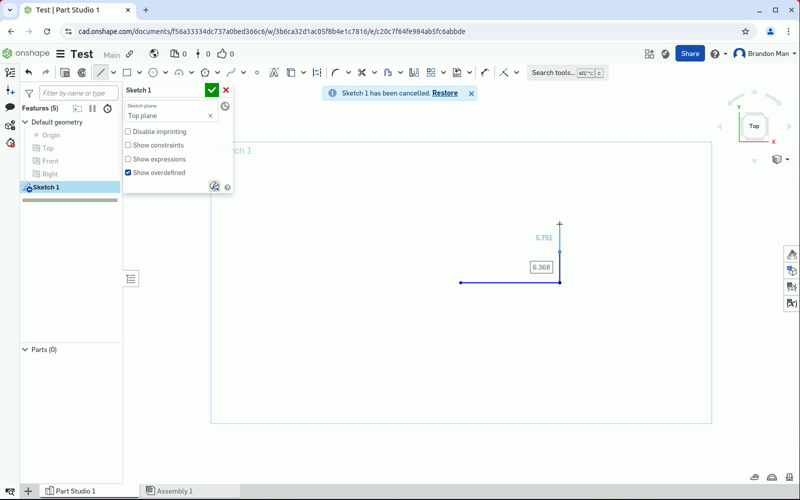
key_down(shift)
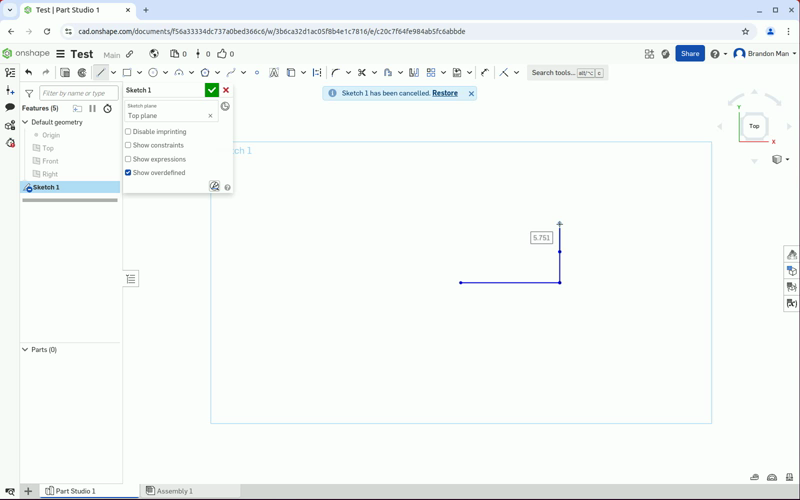
mouse_move(589, 223)
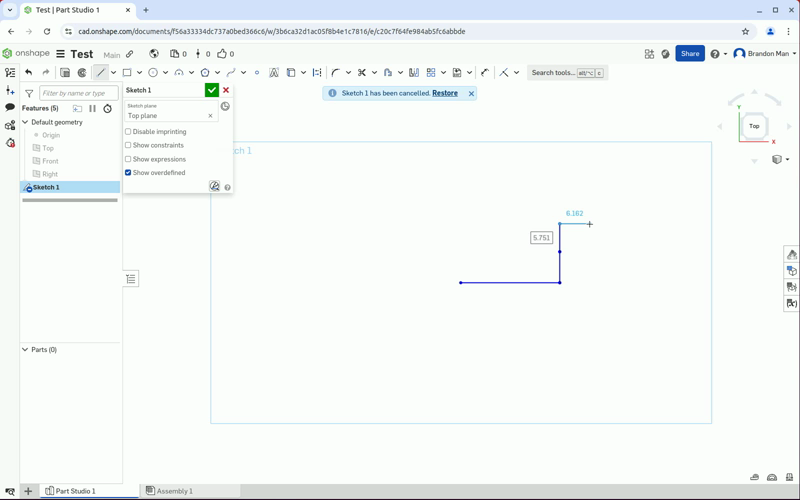
mouse_move(559, 192)
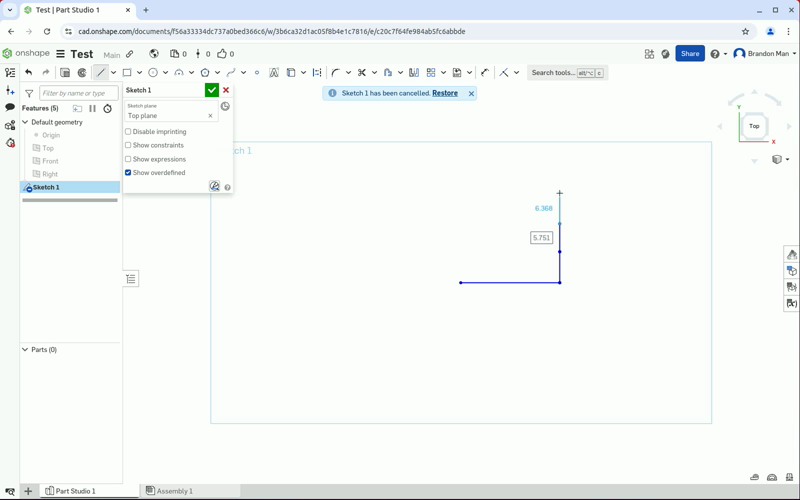
click(559, 192)
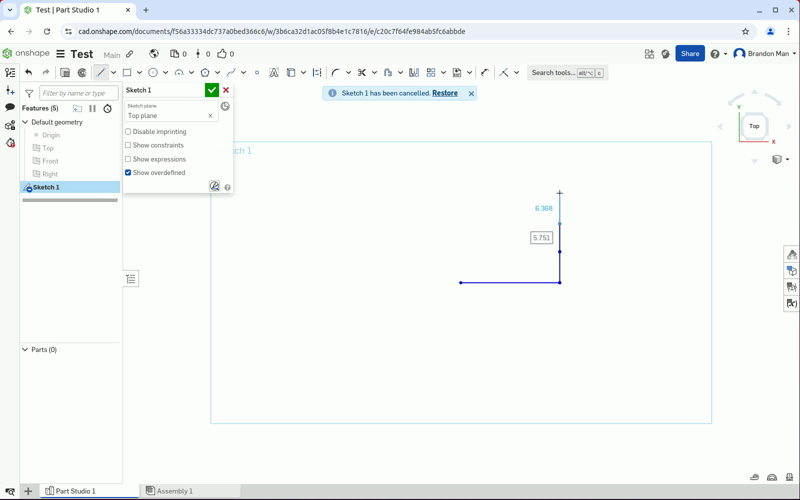
key_up(shift)
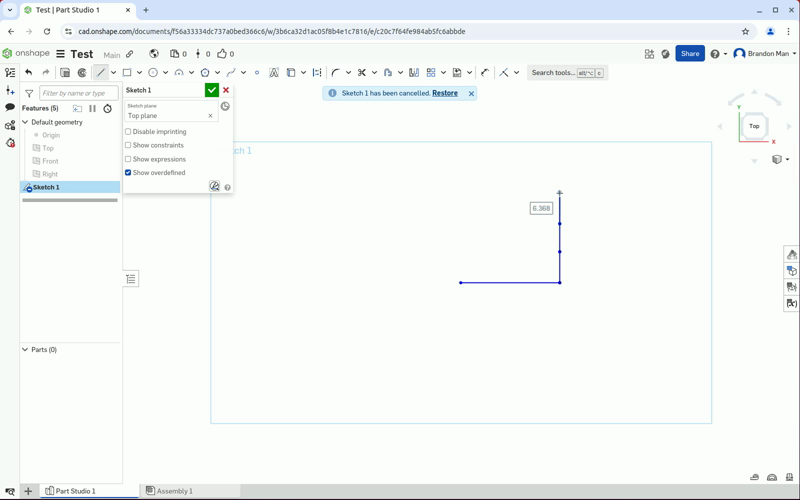
key_down(shift)
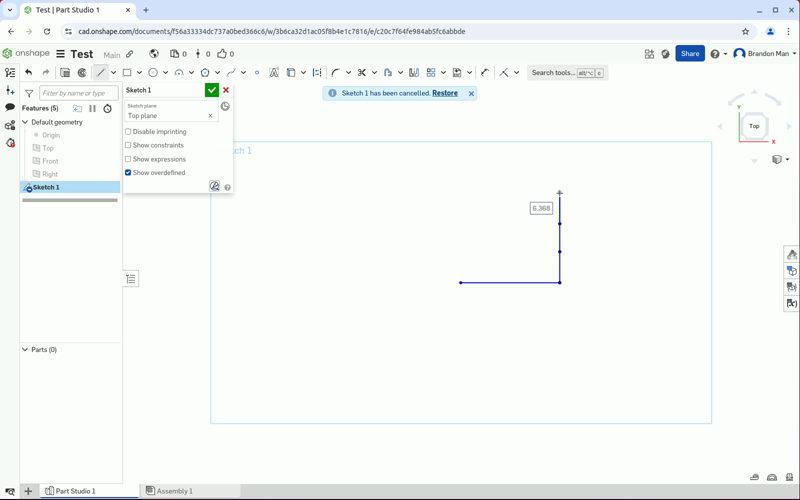
mouse_move(589, 192)
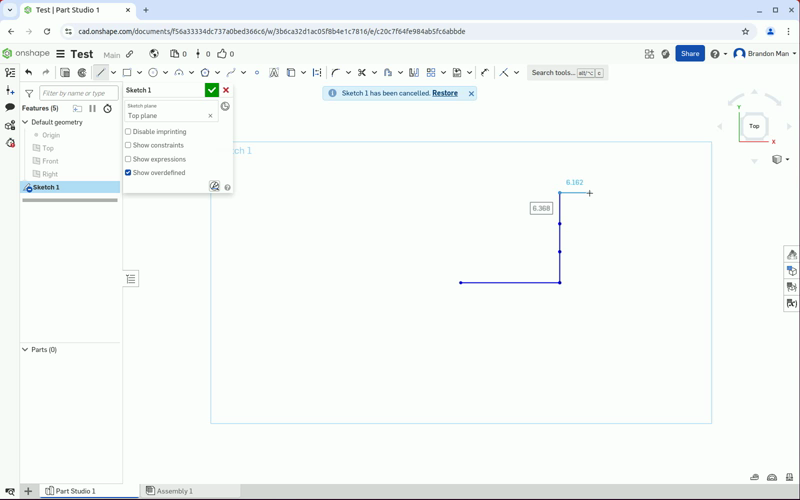
mouse_move(538, 192)
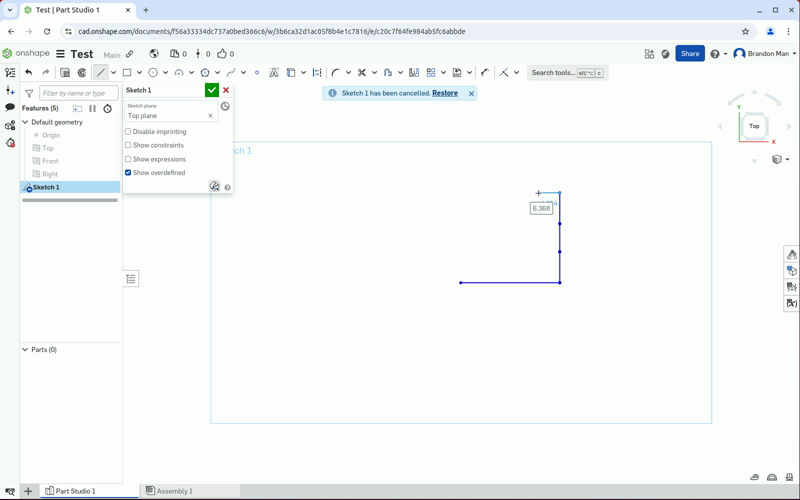
click(538, 192)
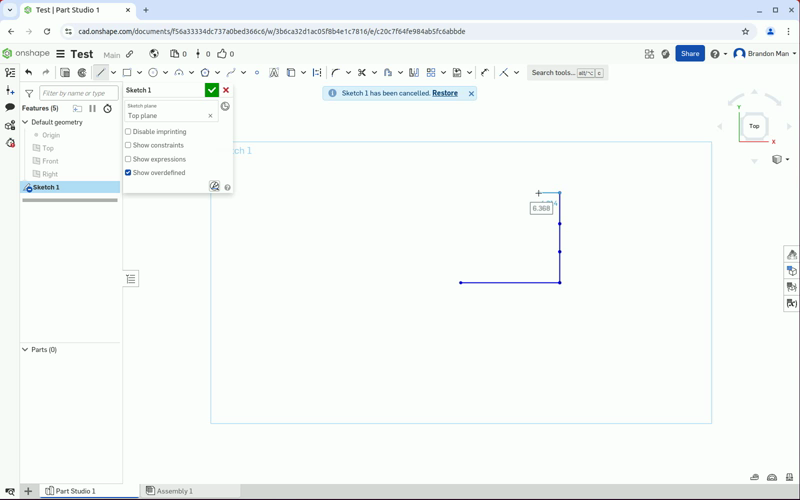
key_up(shift)
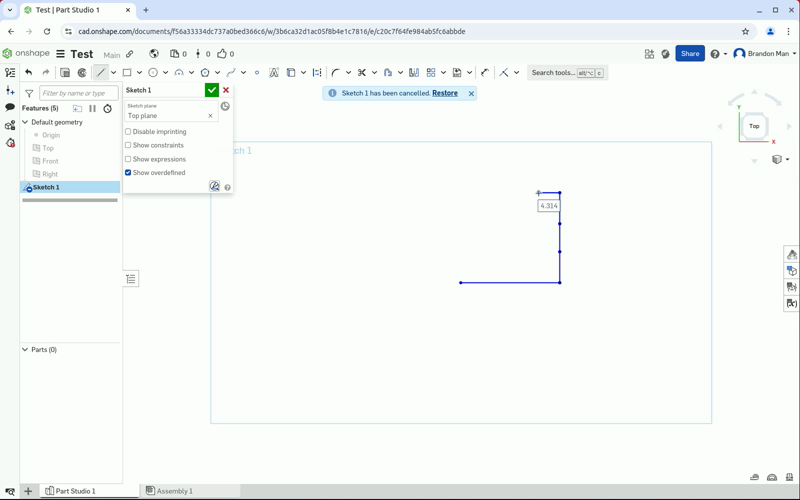
key(esc)
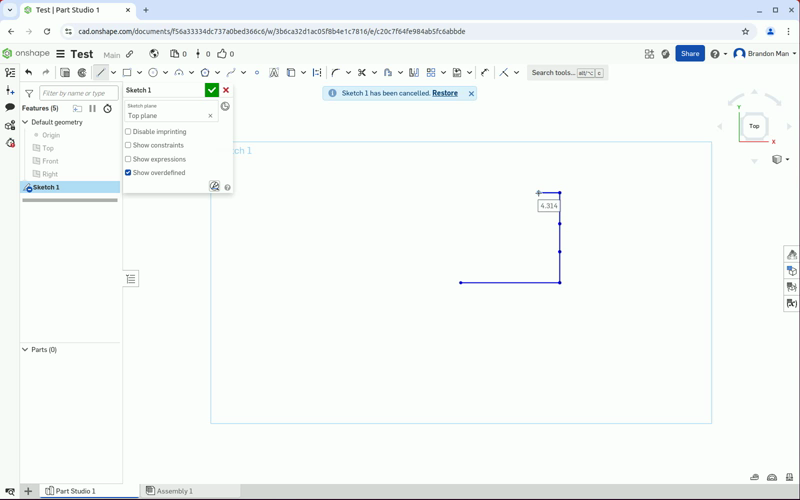
key(a)
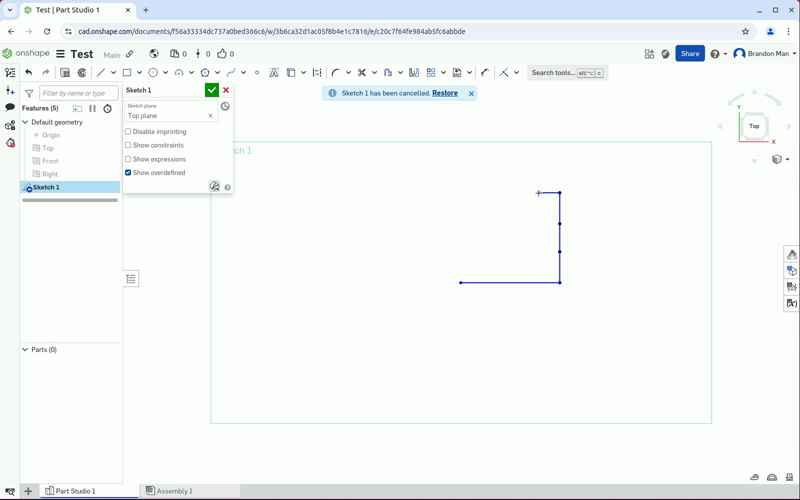
mouse_move(538, 192)
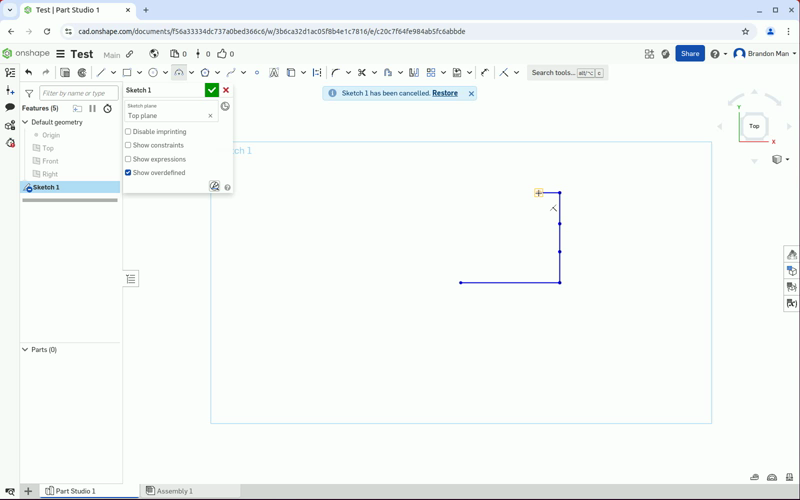
click(538, 192)
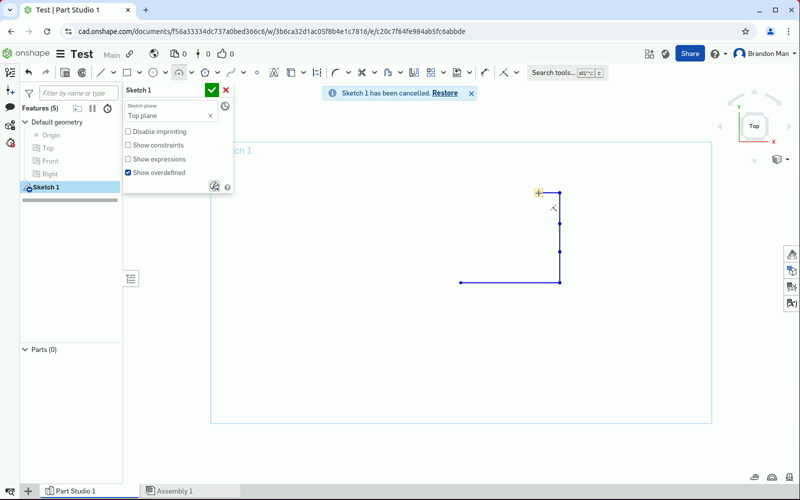
key_down(shift)
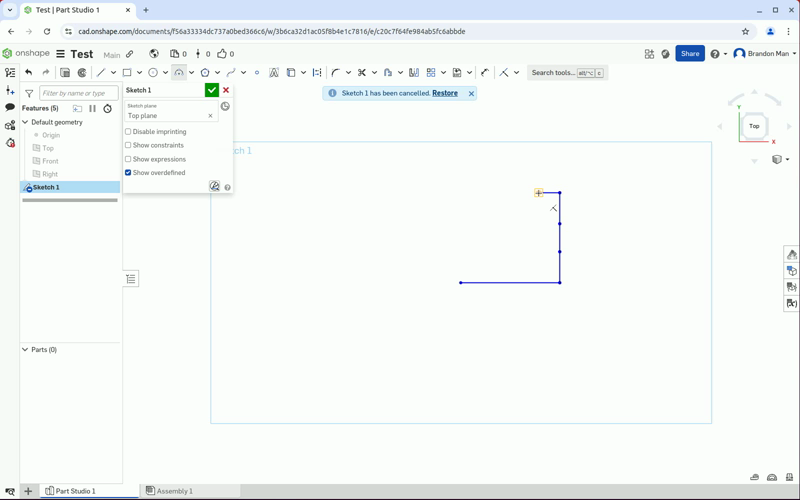
mouse_move(481, 192)
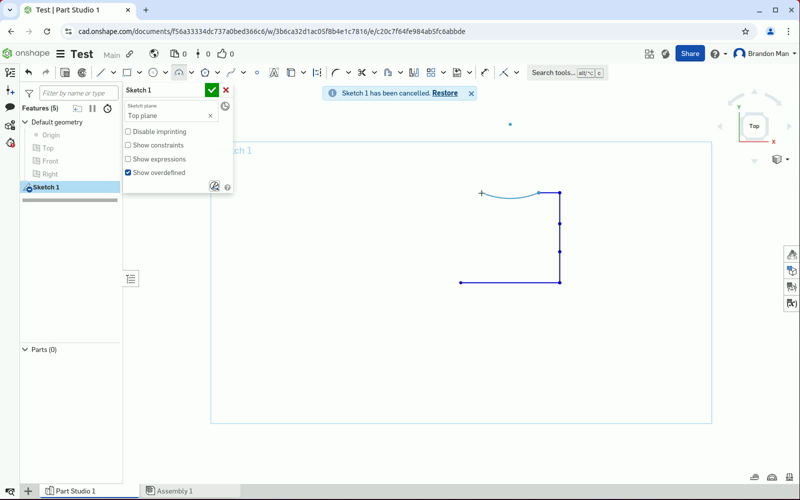
click(481, 192)
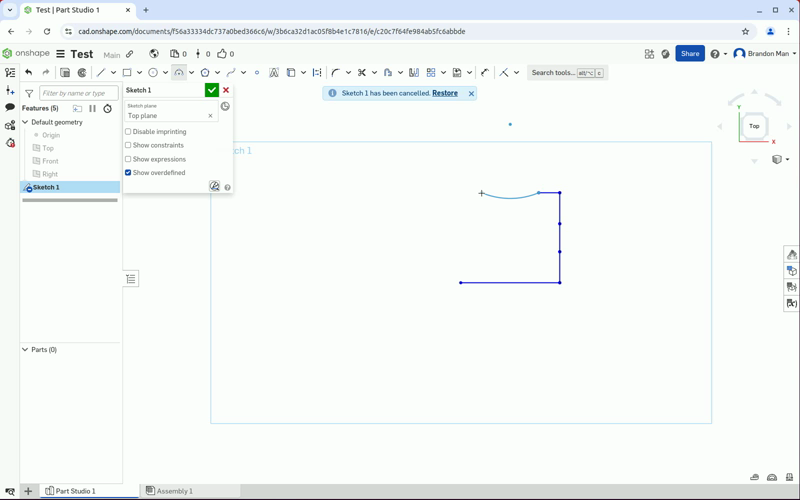
mouse_move(510, 221)
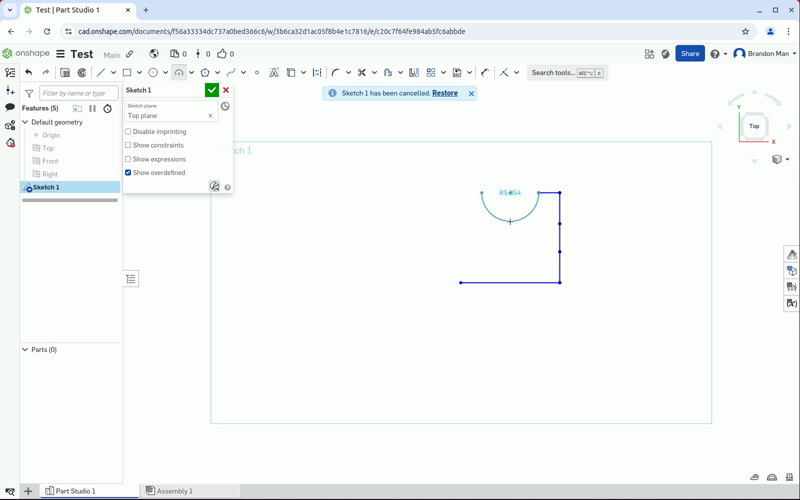
click(510, 221)
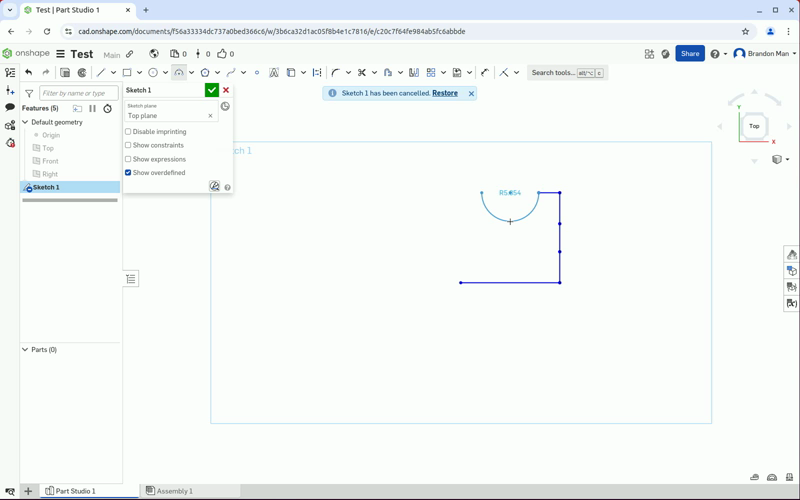
key_up(shift)
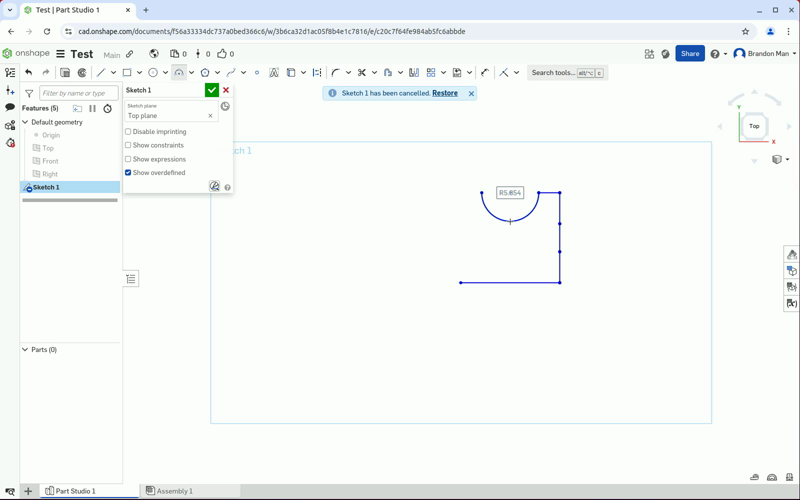
key(esc)
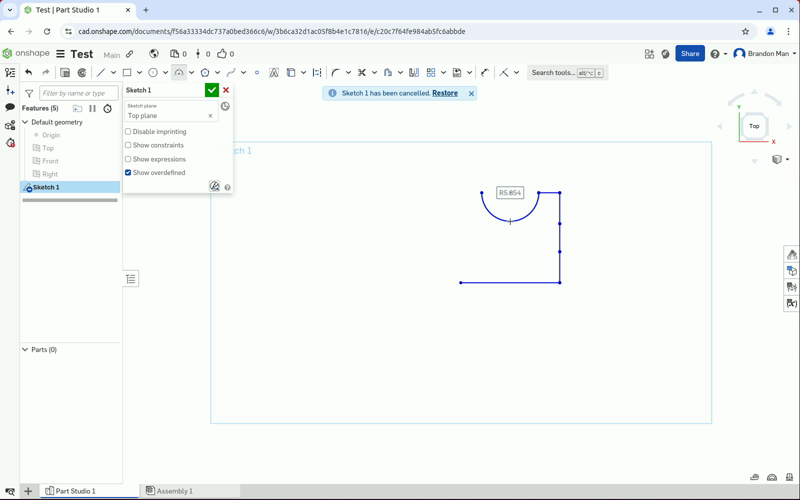
key(l)
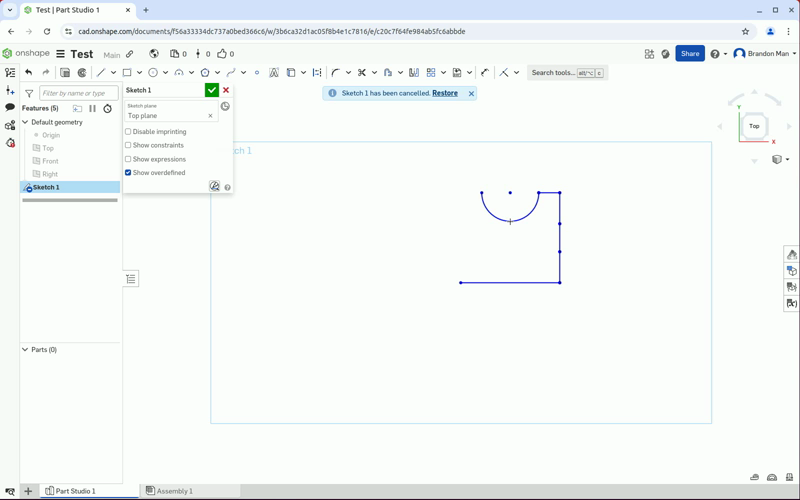
mouse_move(481, 192)
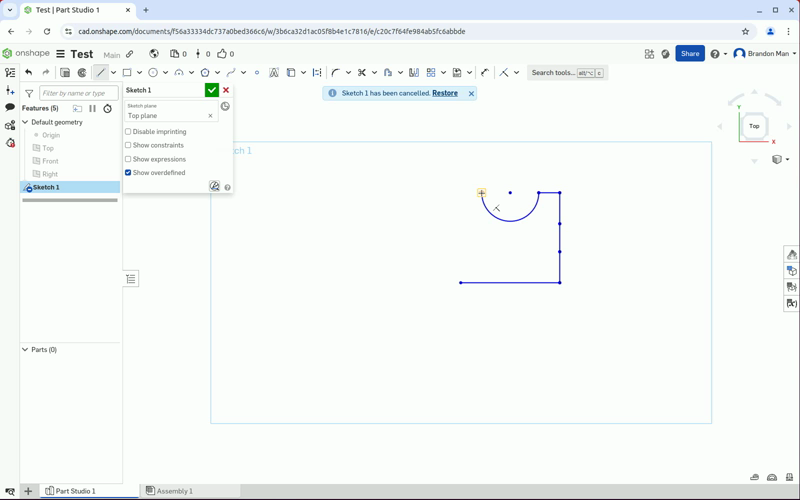
click(481, 192)
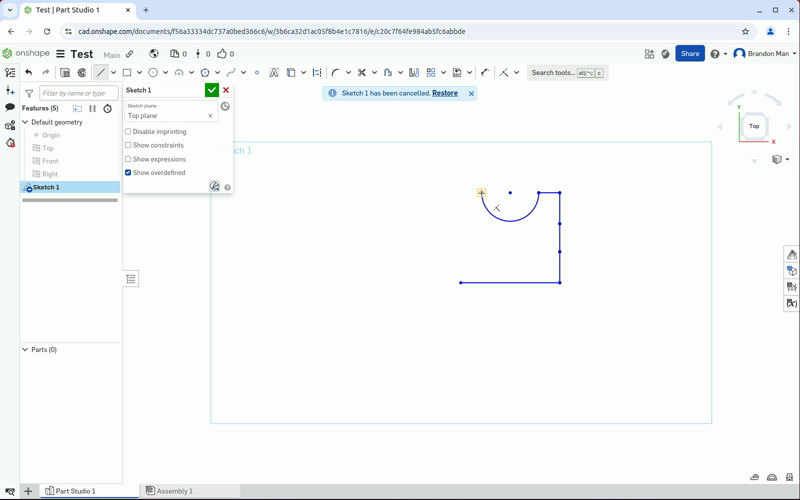
key_down(shift)
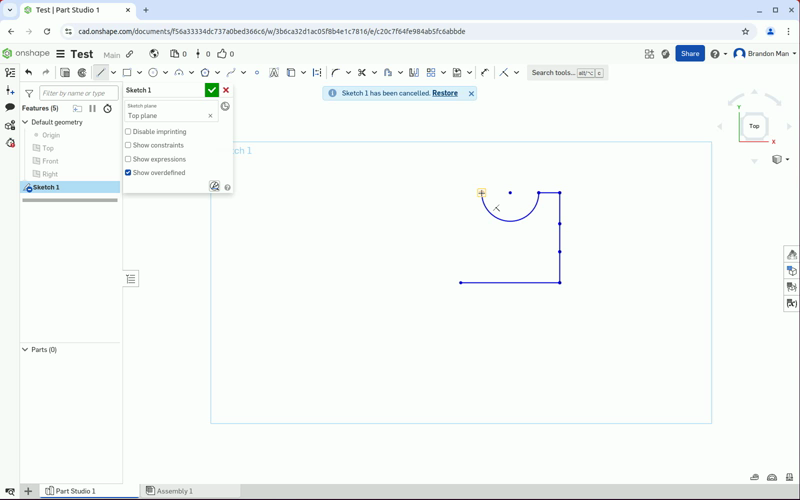
mouse_move(511, 192)
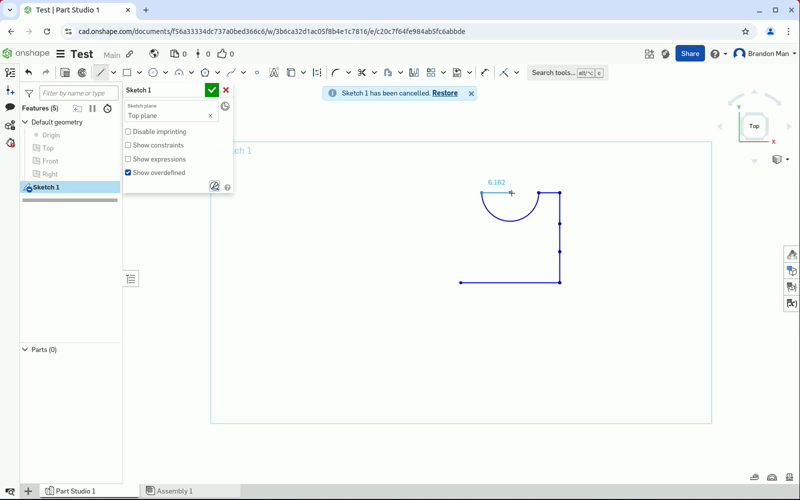
mouse_move(460, 192)
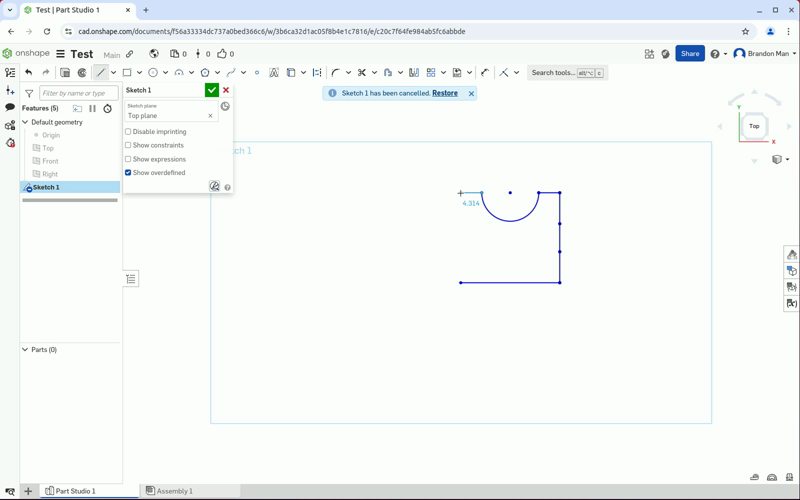
click(460, 192)
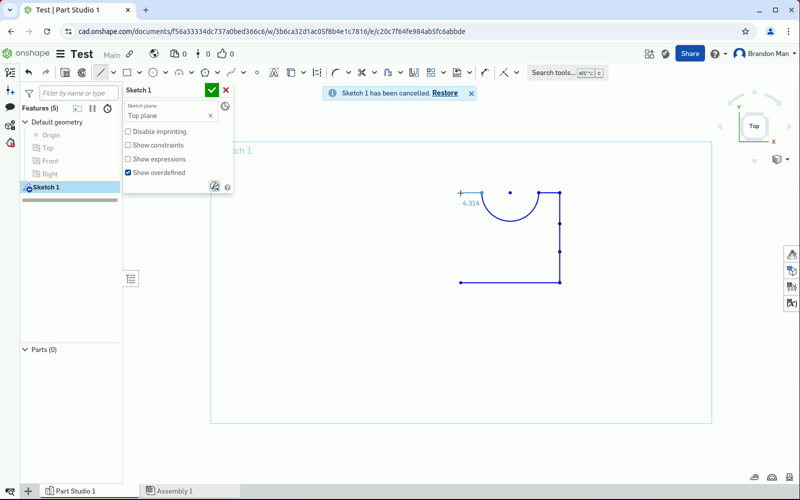
key_up(shift)
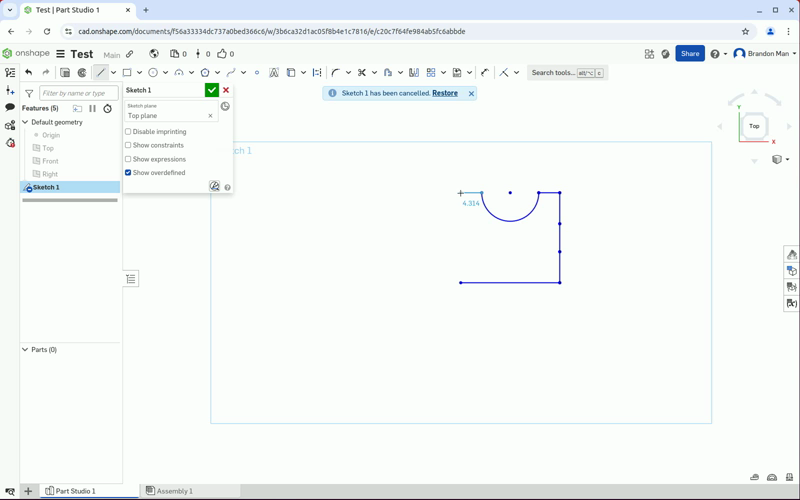
key_down(shift)
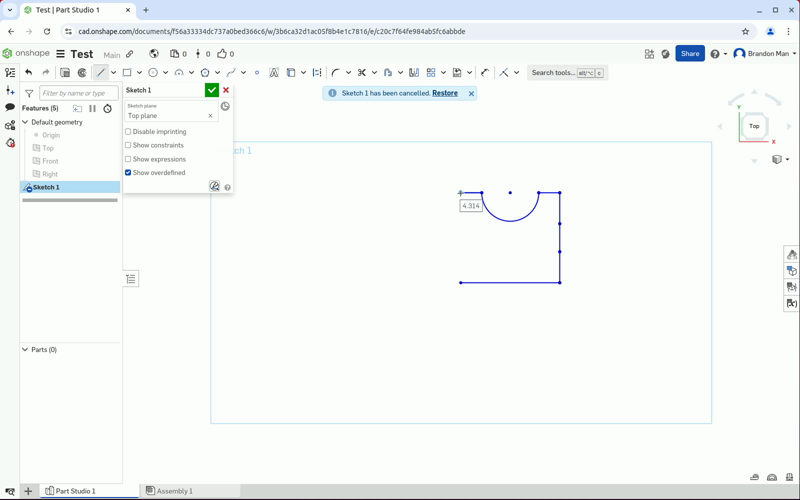
mouse_move(490, 192)
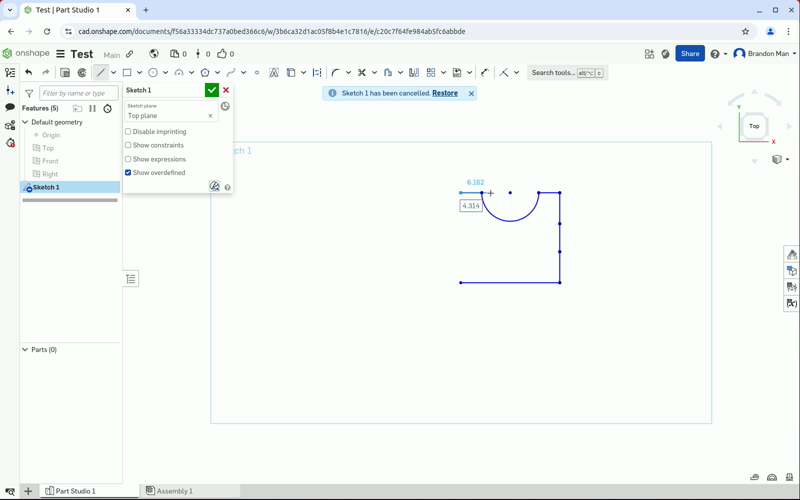
mouse_move(460, 223)
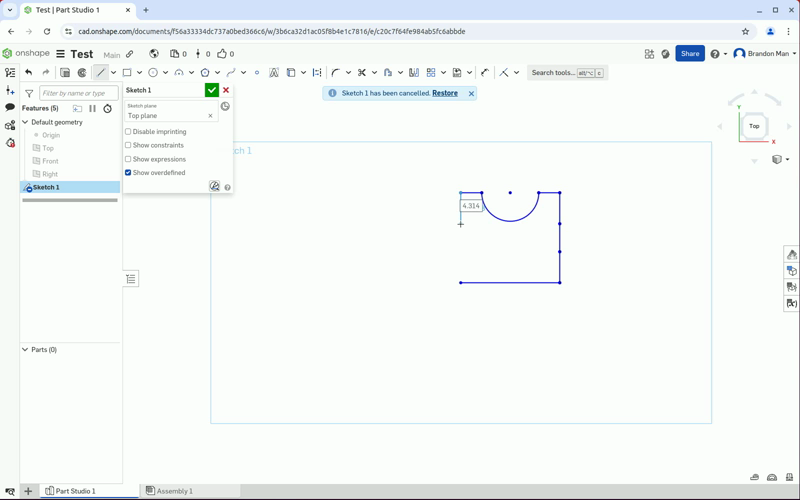
click(460, 223)
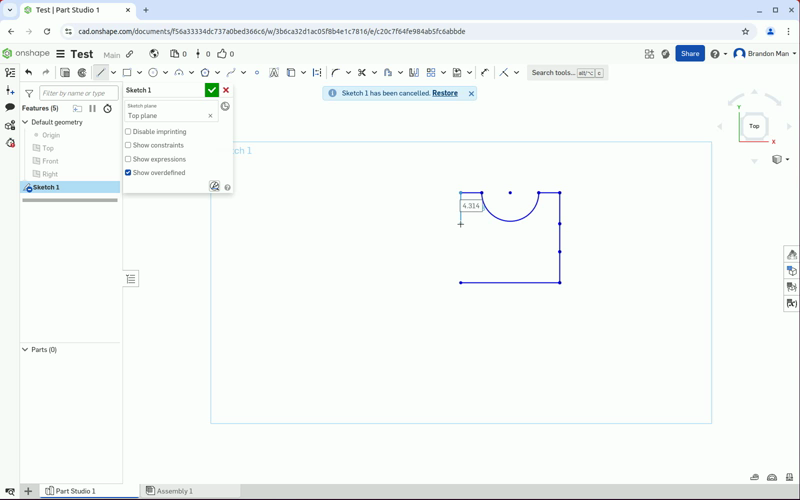
key_up(shift)
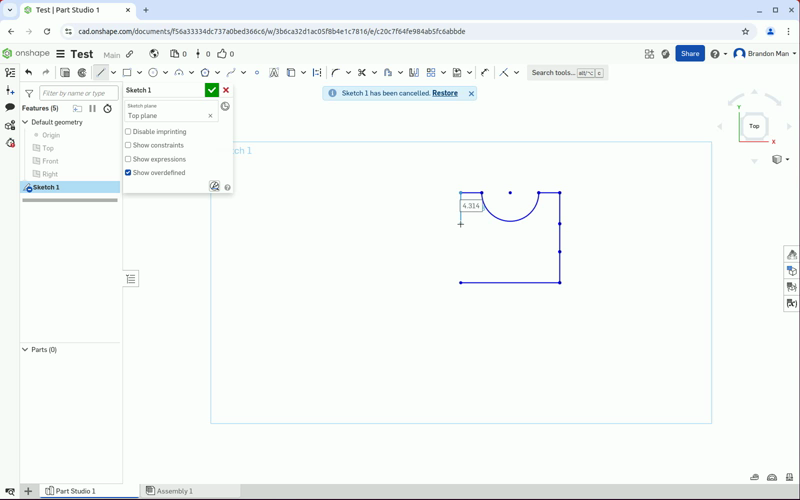
key_down(shift)
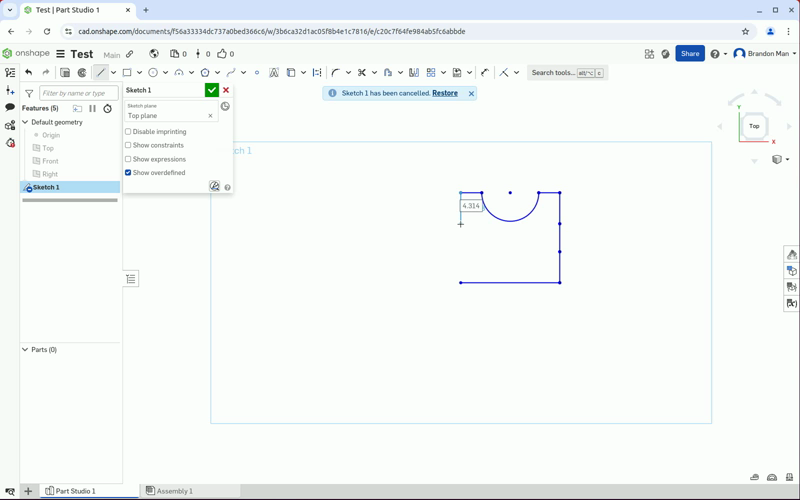
mouse_move(490, 223)
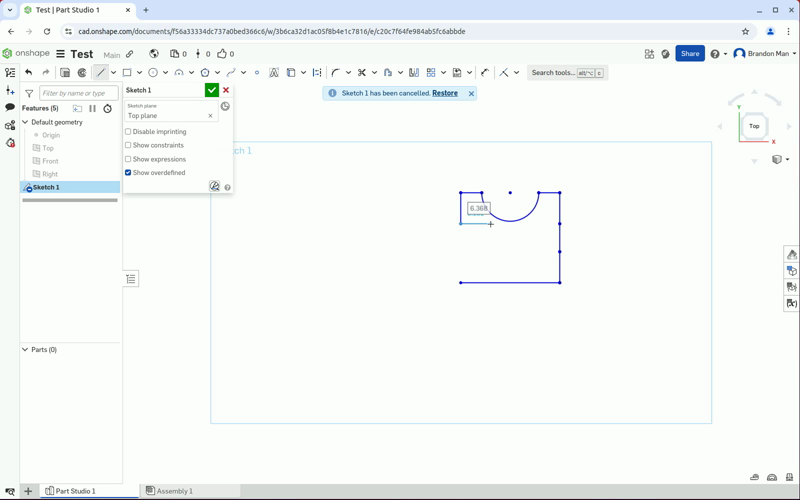
mouse_move(460, 251)
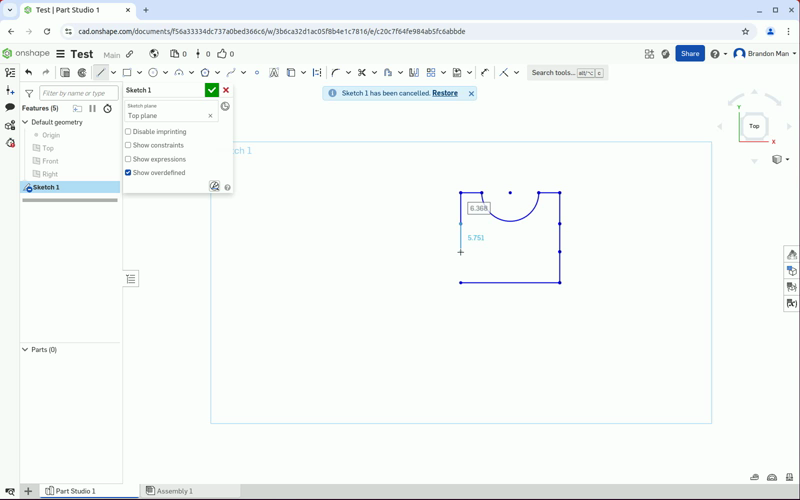
click(460, 251)
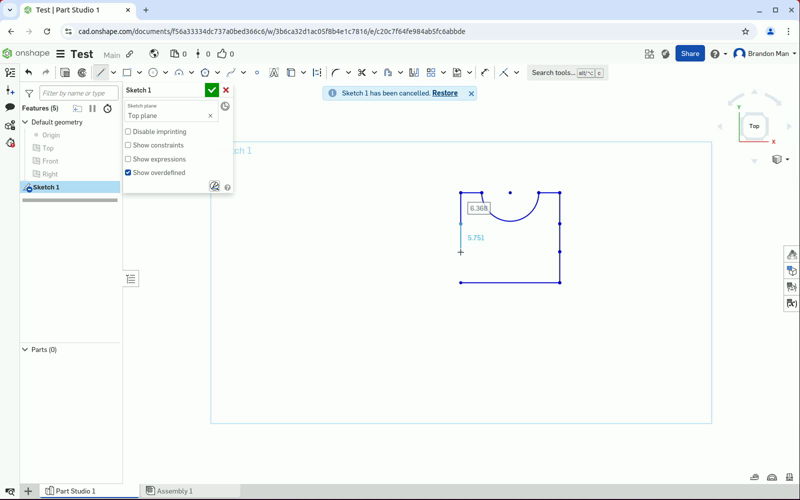
key_up(shift)
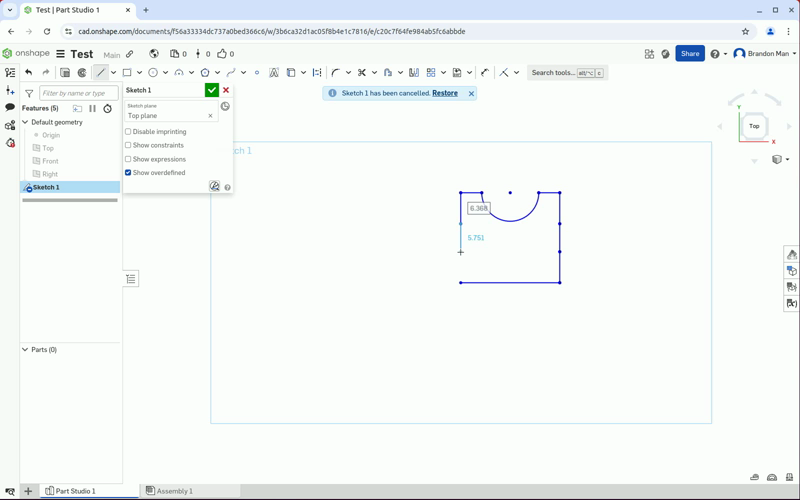
mouse_move(490, 251)
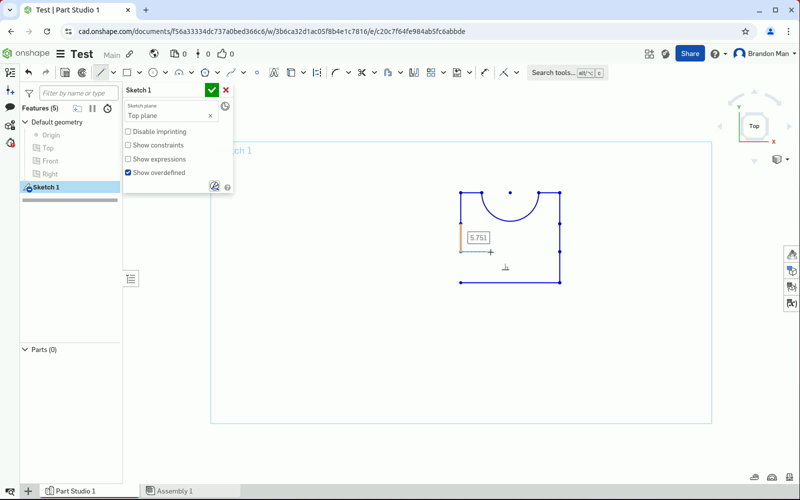
key_down(shift)
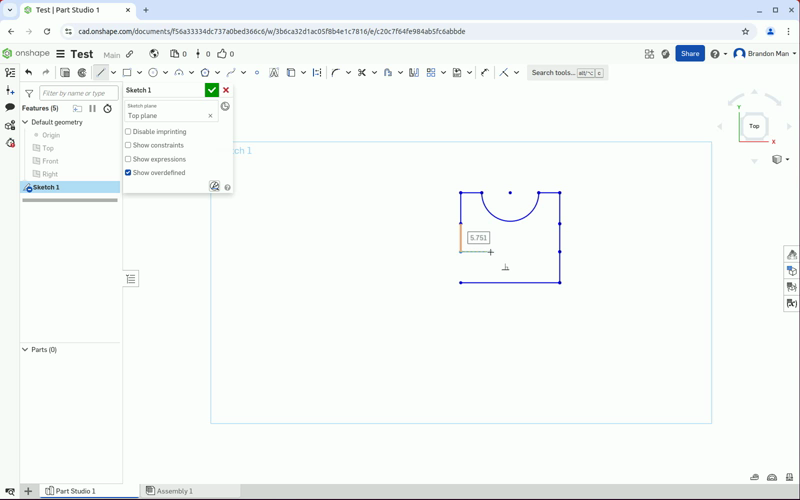
mouse_move(460, 282)
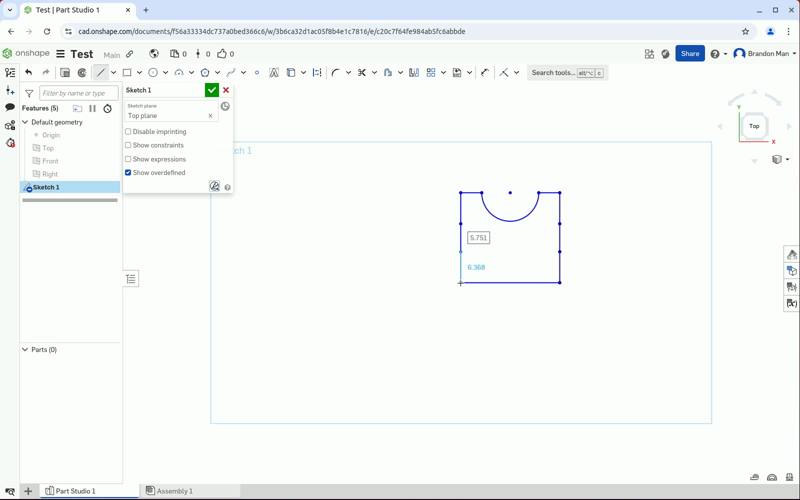
key_up(shift)
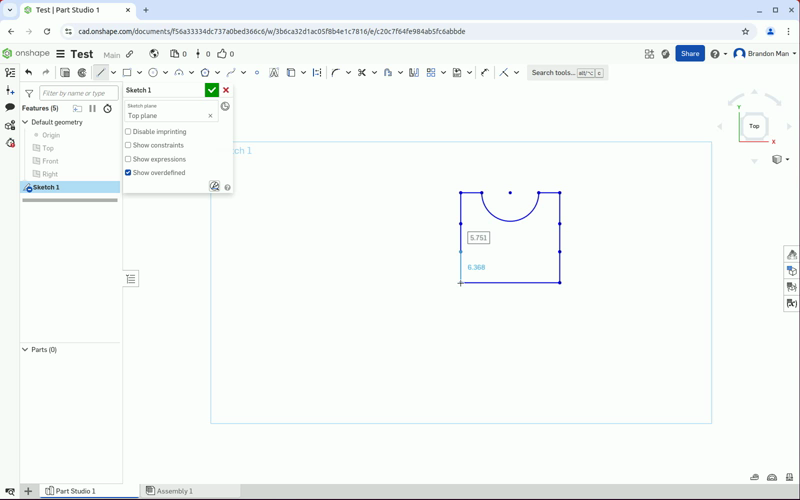
click(460, 282)
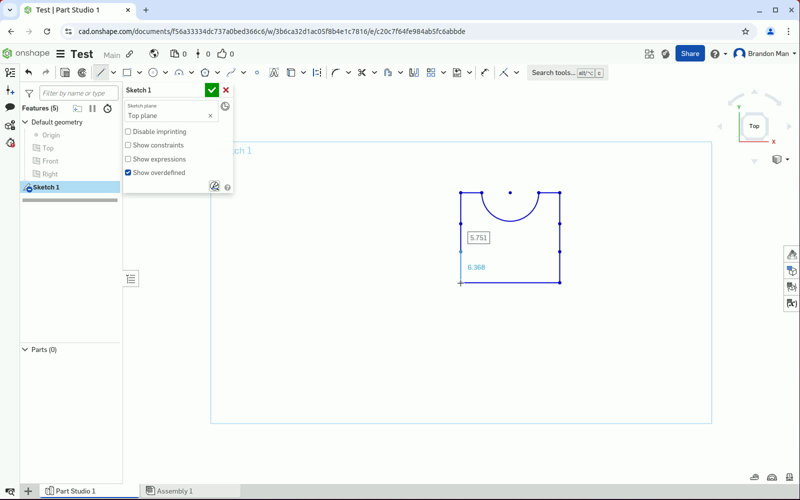
key(esc)
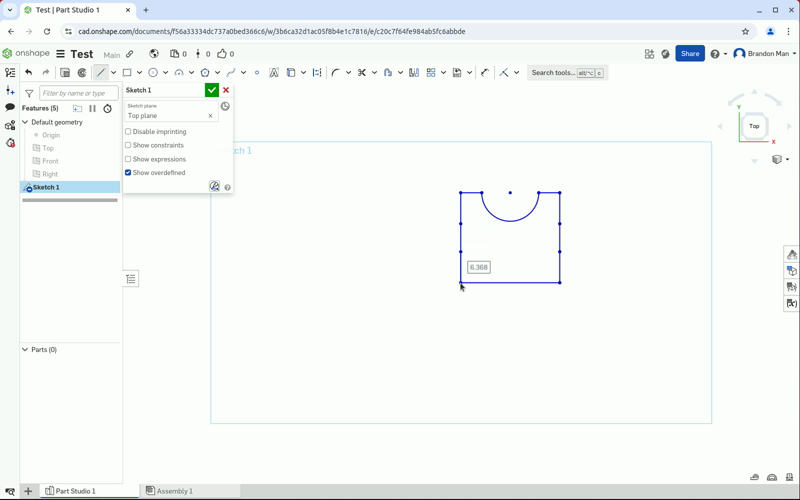
mouse_move(492, 243)
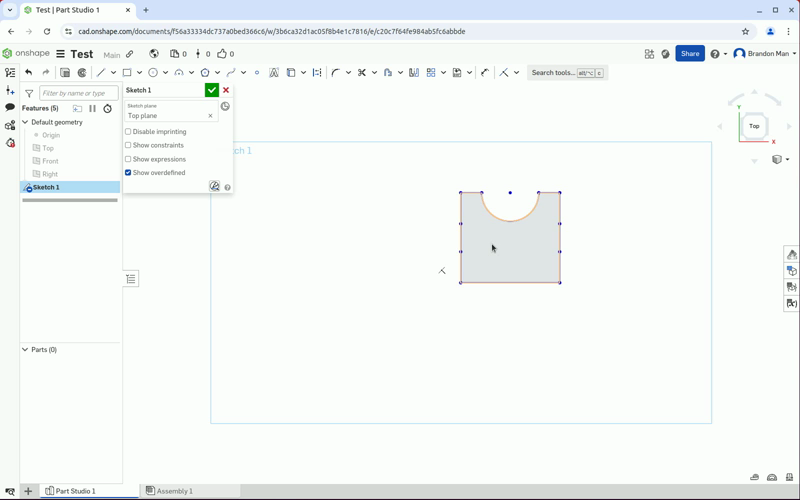
scroll(6)
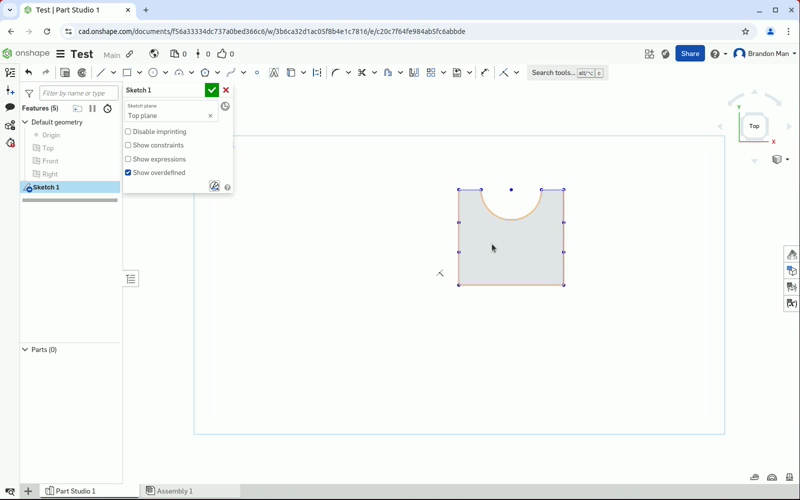
scroll(6)
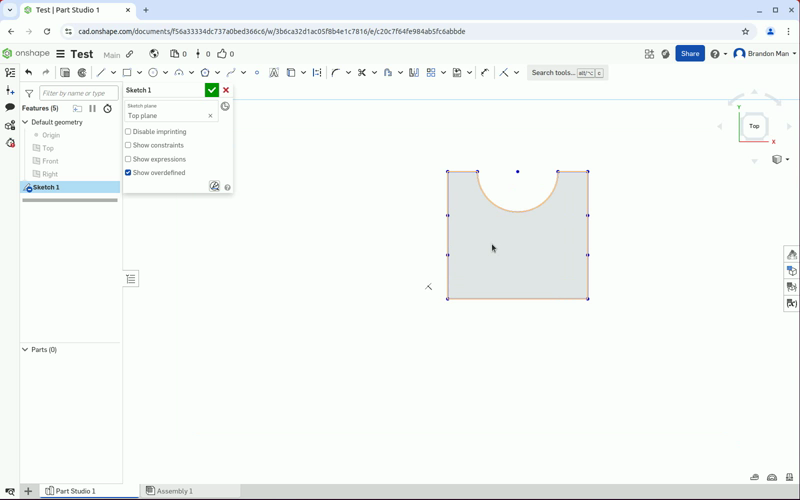
scroll(6)
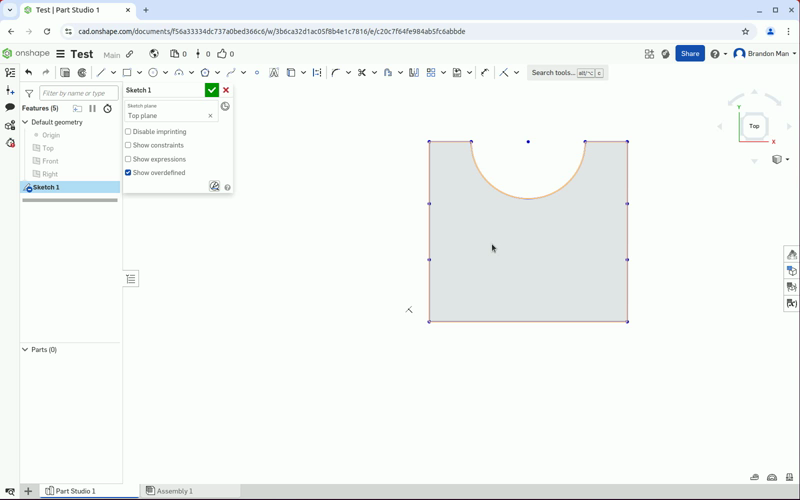
scroll(6)
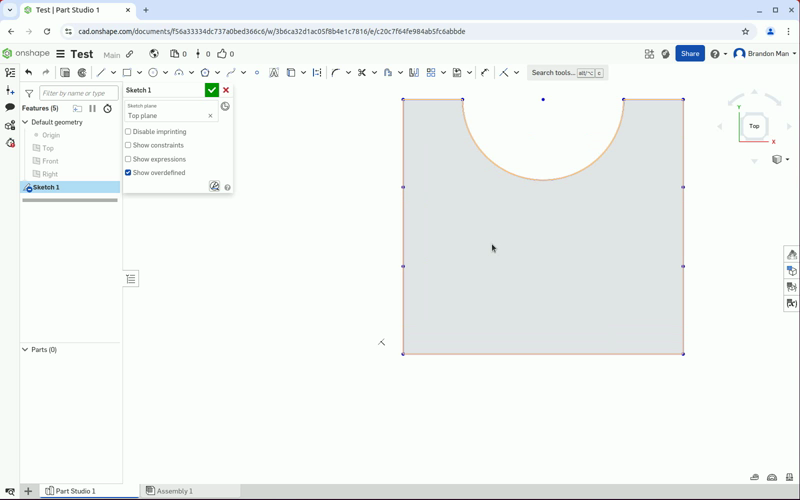
scroll(6)
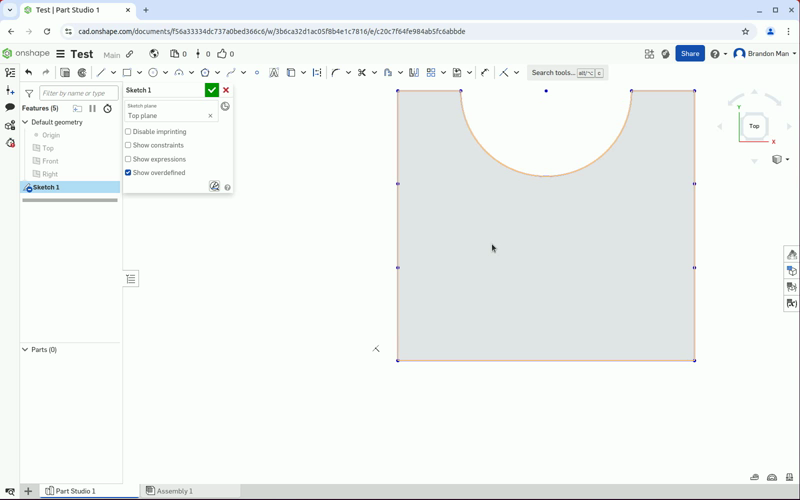
scroll(6)
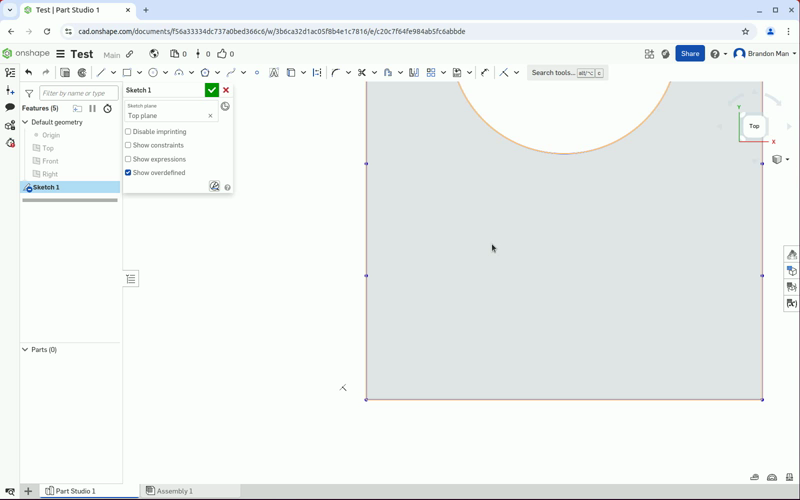
scroll(6)
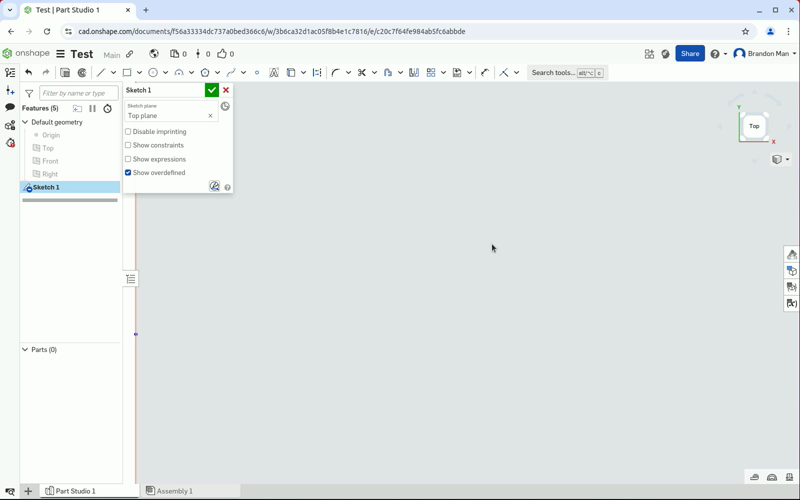
click(492, 243)
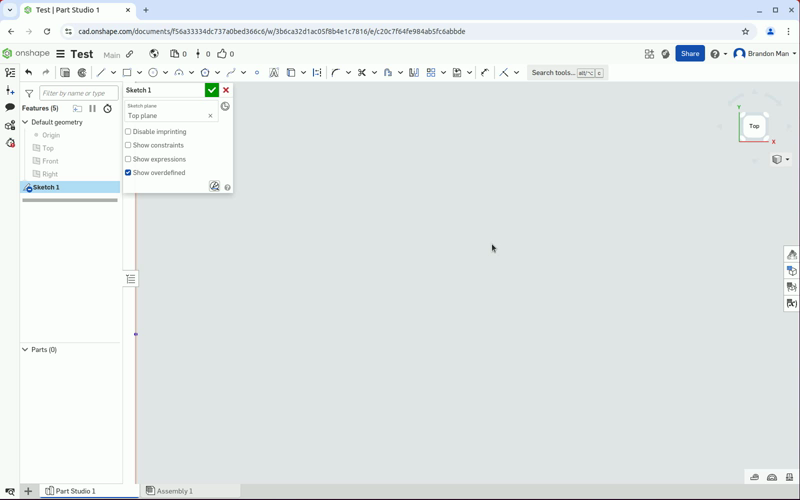
scroll(-6)
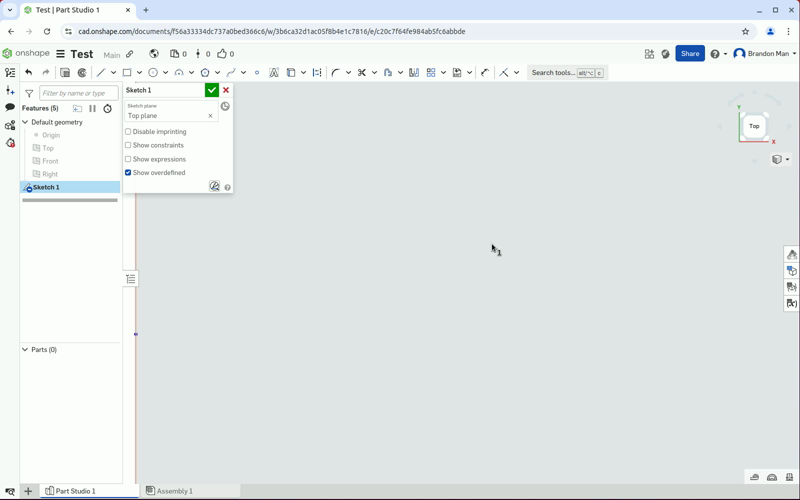
scroll(-6)
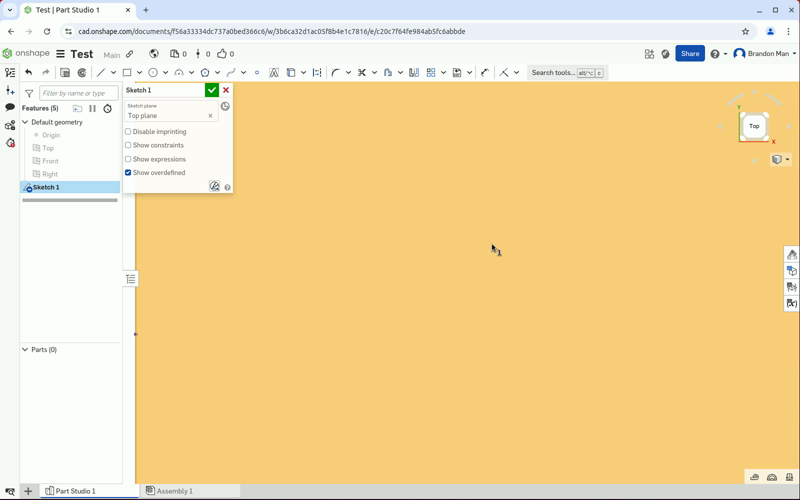
scroll(-6)
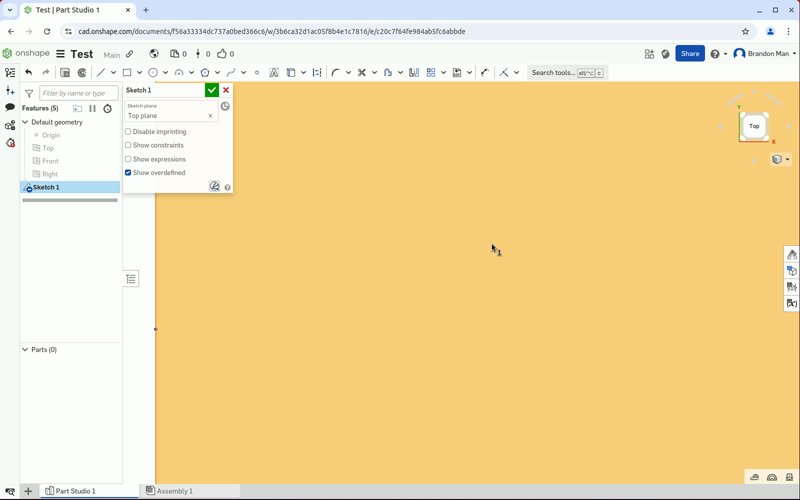
scroll(-6)
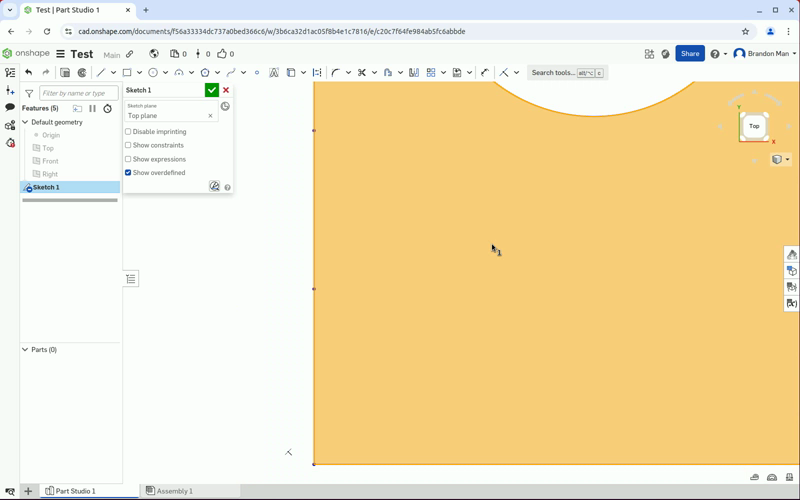
scroll(-6)
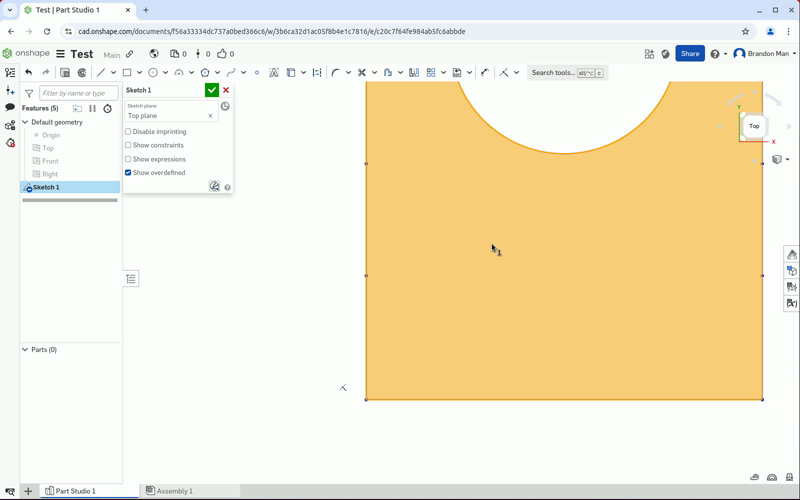
scroll(-6)
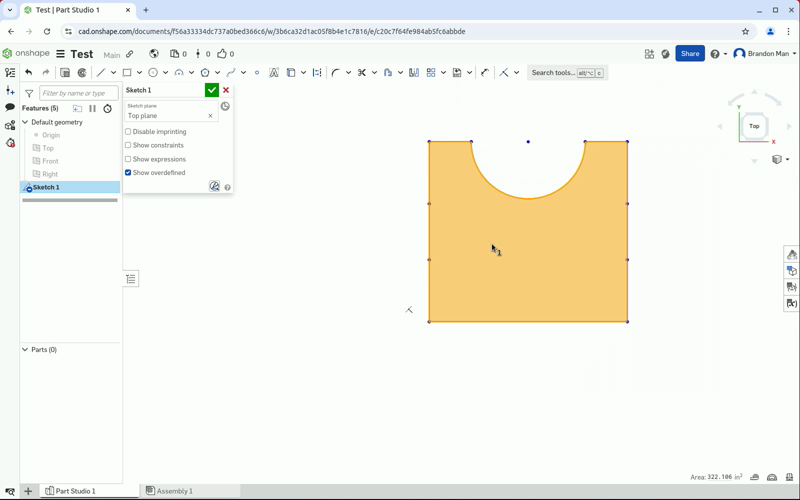
scroll(-6)
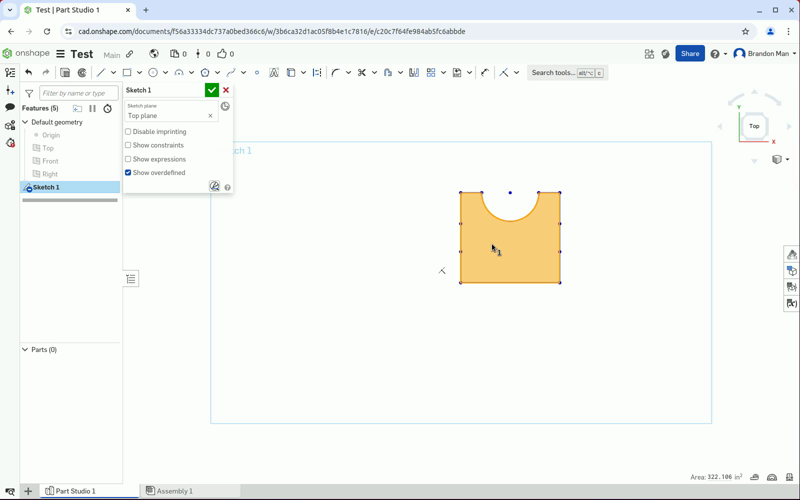
mouse_move(73, 352)
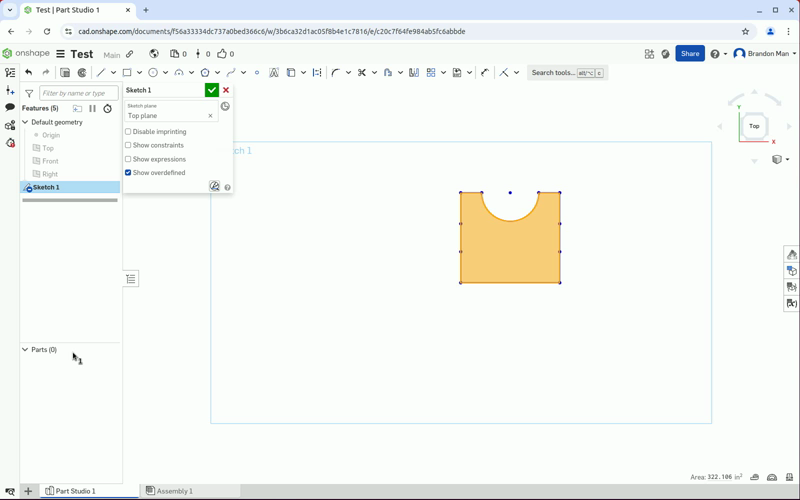
key(shift+y)
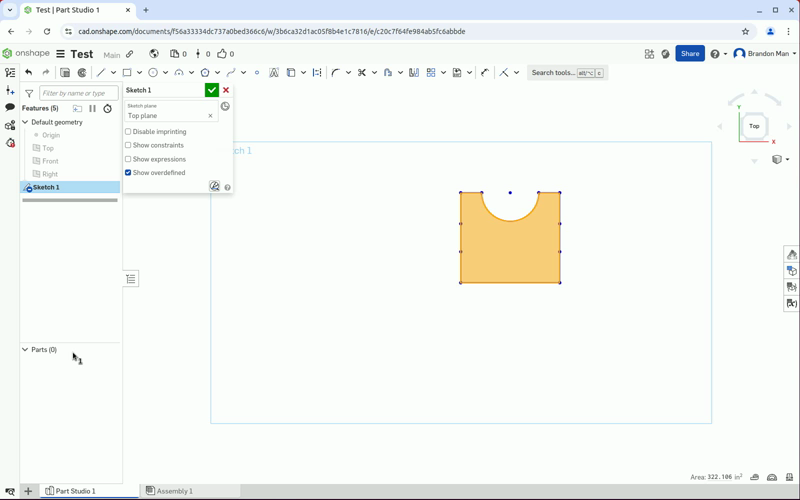
key(shift+e)
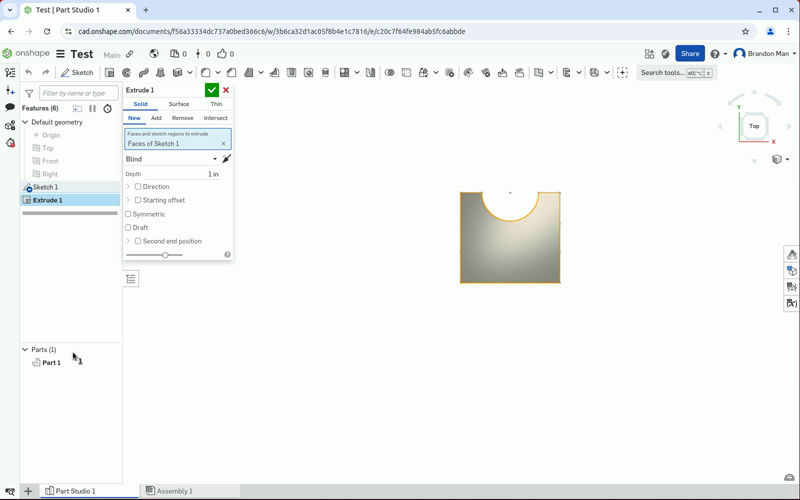
mouse_move(143, 106)
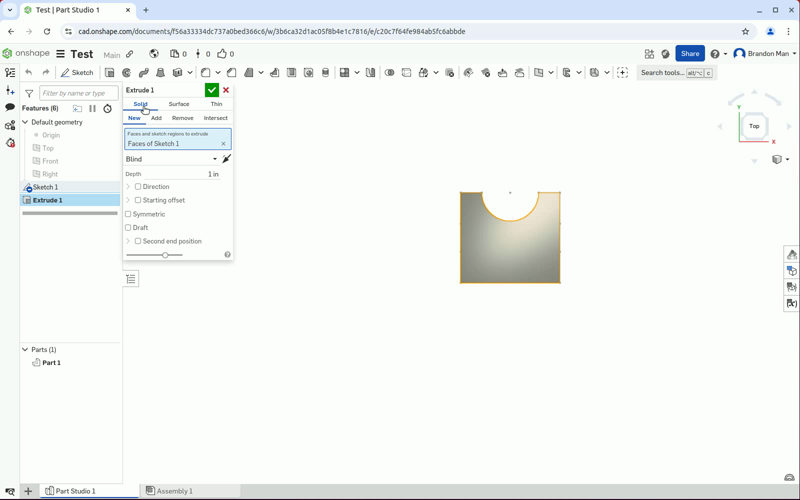
click(143, 106)
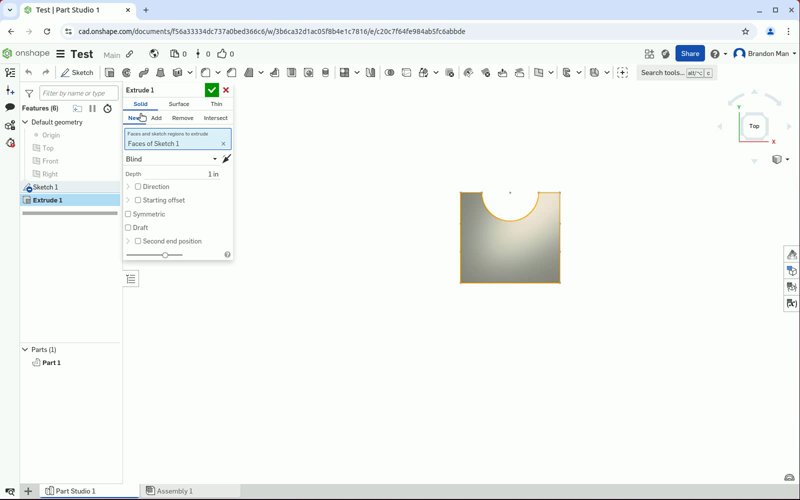
mouse_move(137, 120)
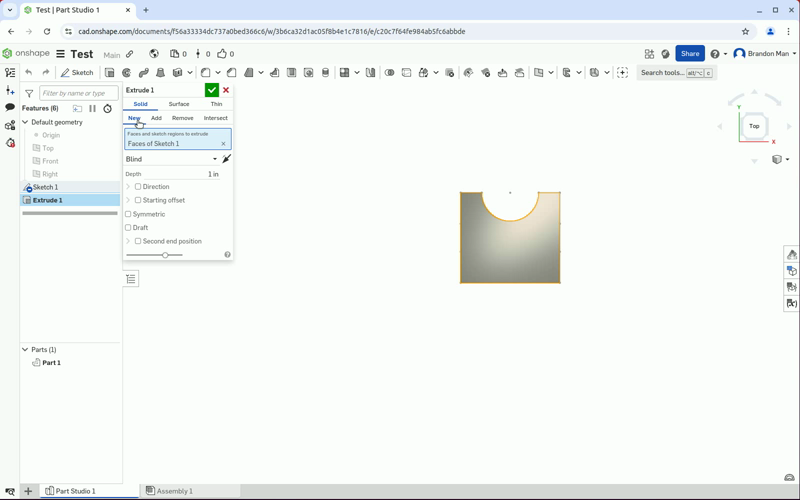
click(137, 120)
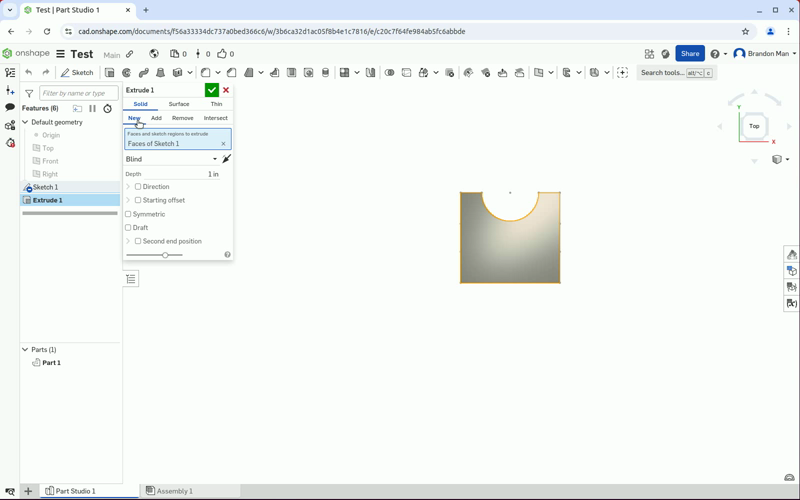
key(tab, 4)
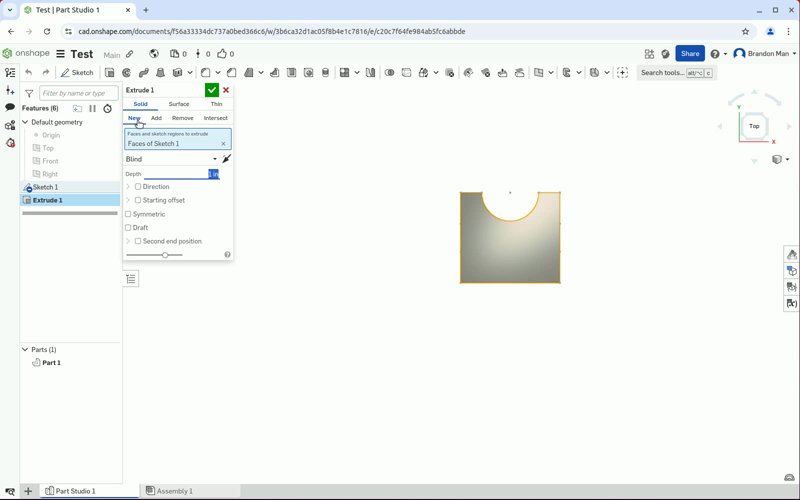
text(2.889)
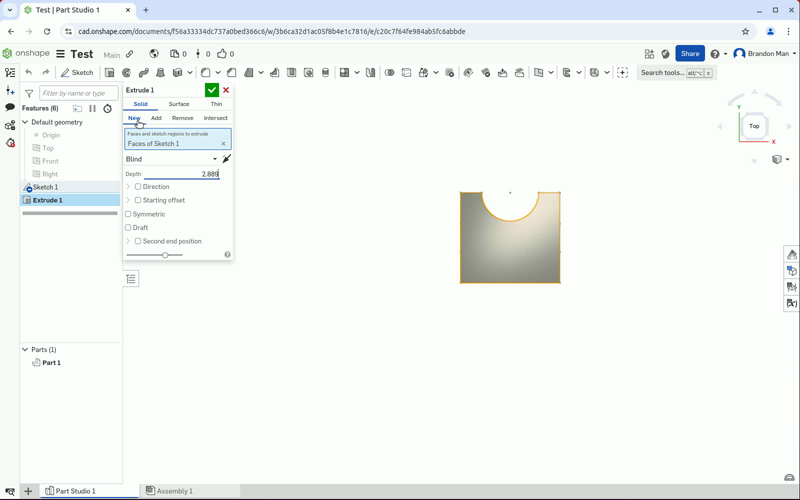
key(enter)
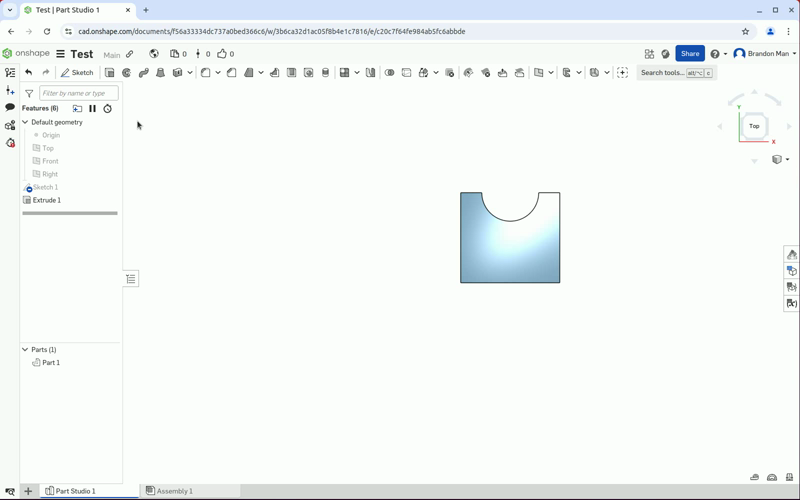
key(shift+h)
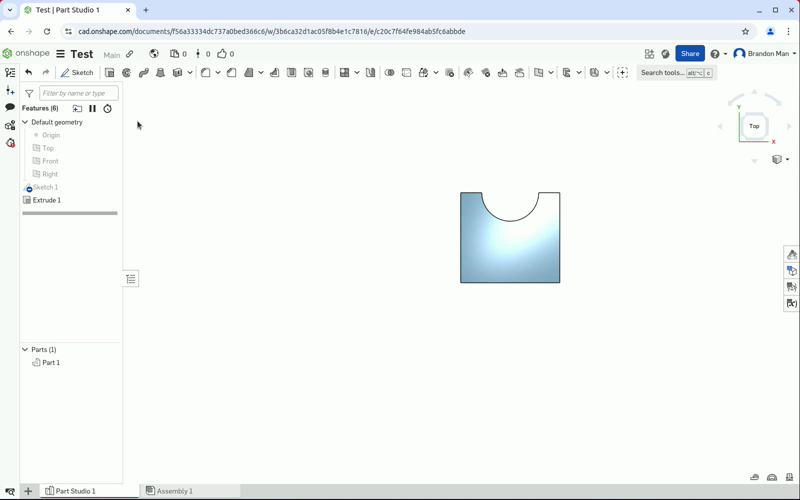
key(shift+h)
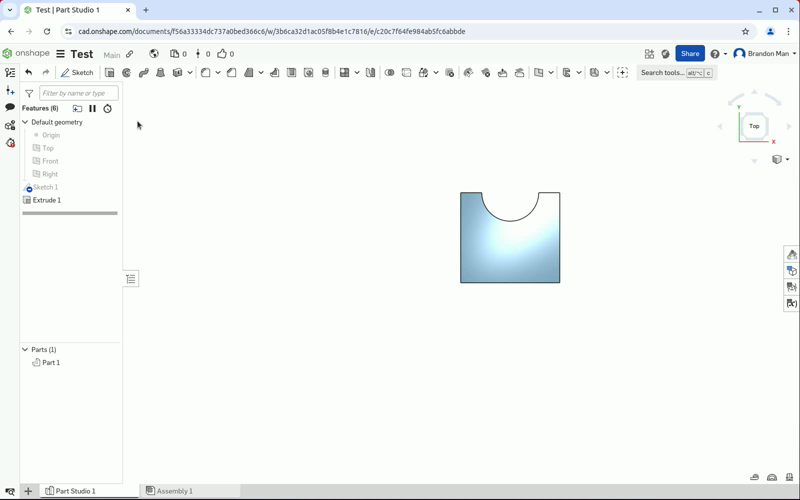
mouse_move(73, 189)
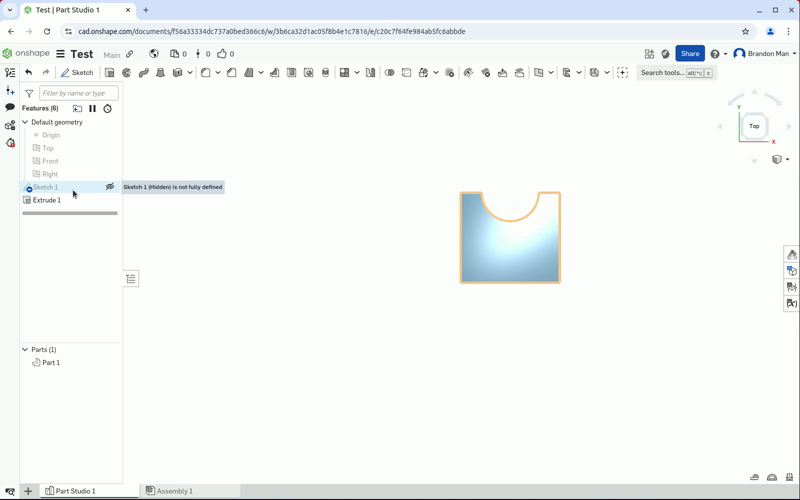
click(73, 189)
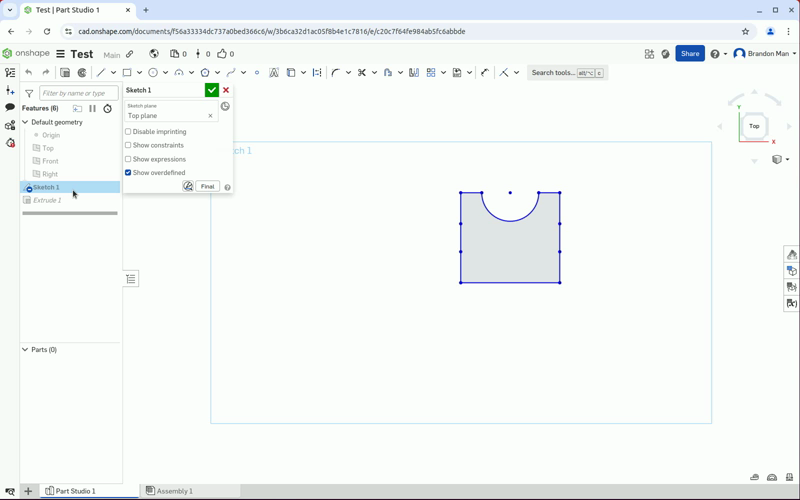
mouse_move(229, 92)
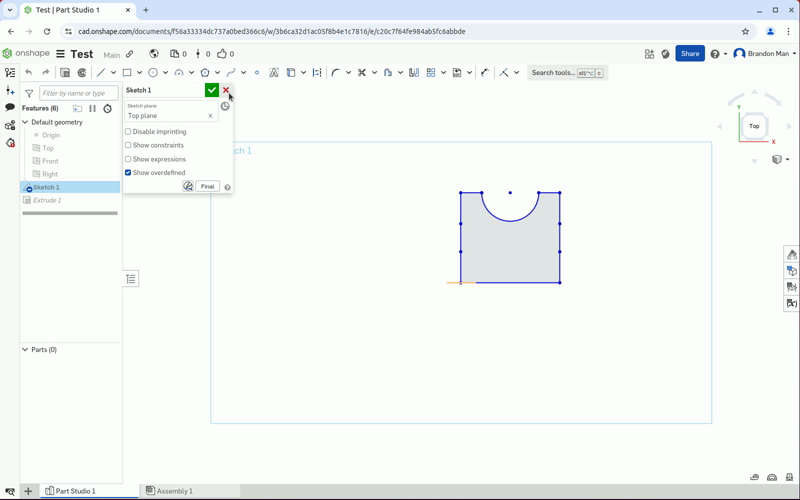
click(229, 92)
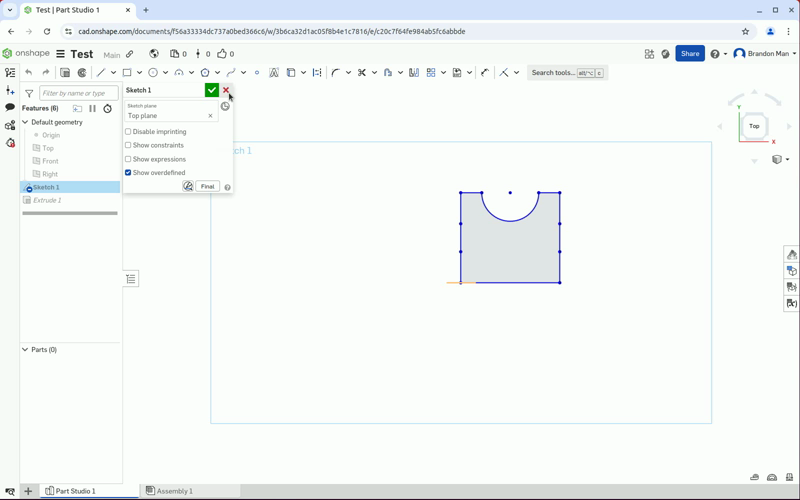
key(shift+s)
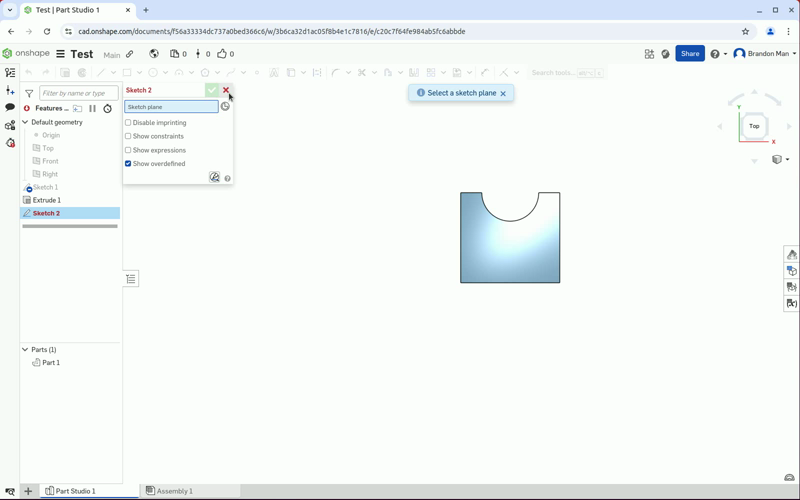
mouse_move(73, 150)
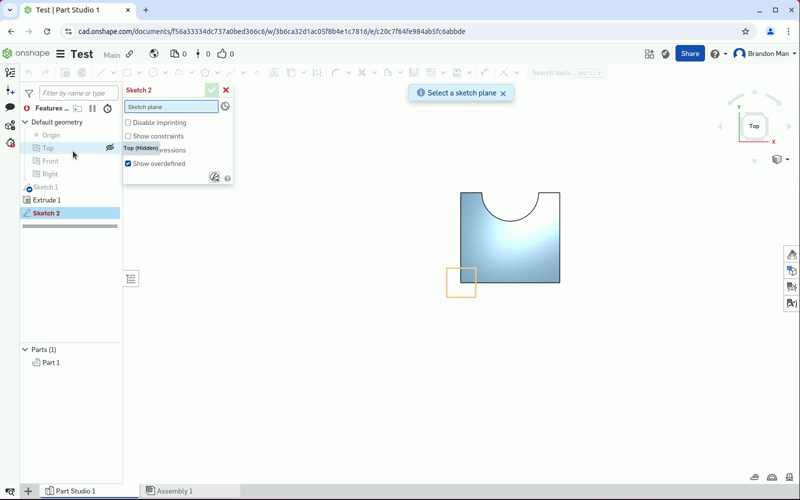
click(73, 150)
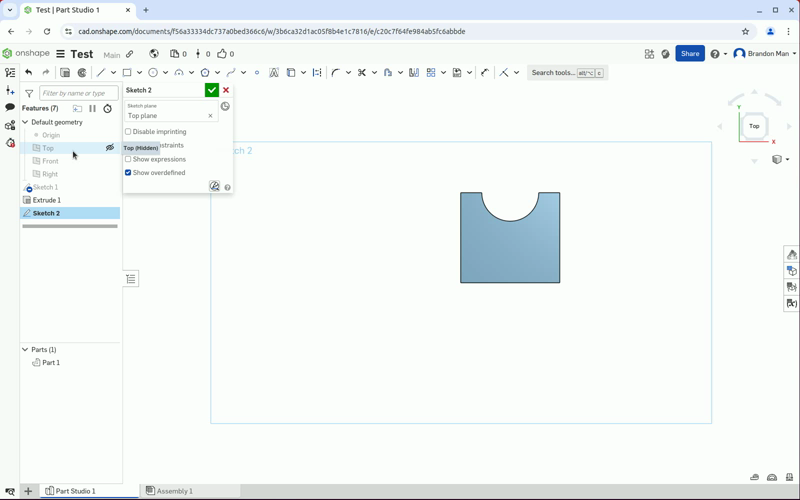
mouse_move(73, 352)
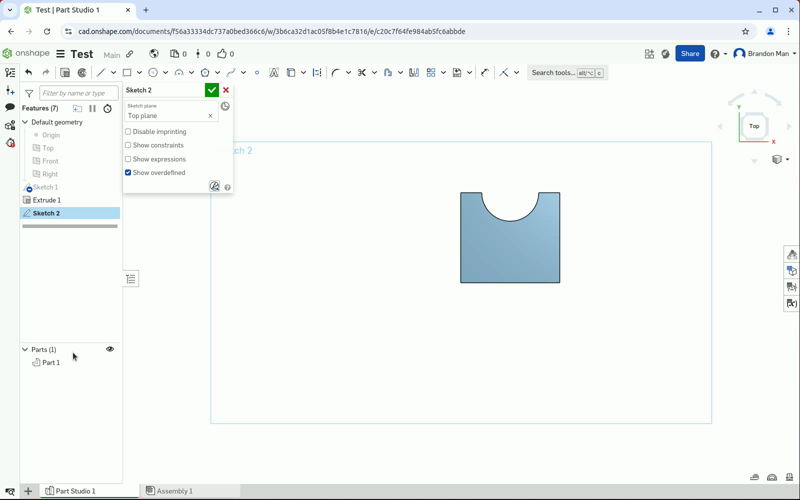
key(y)
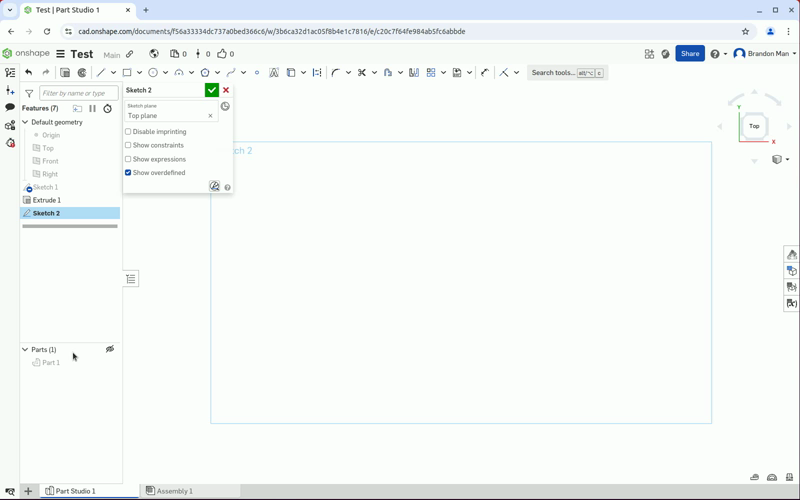
key(l)
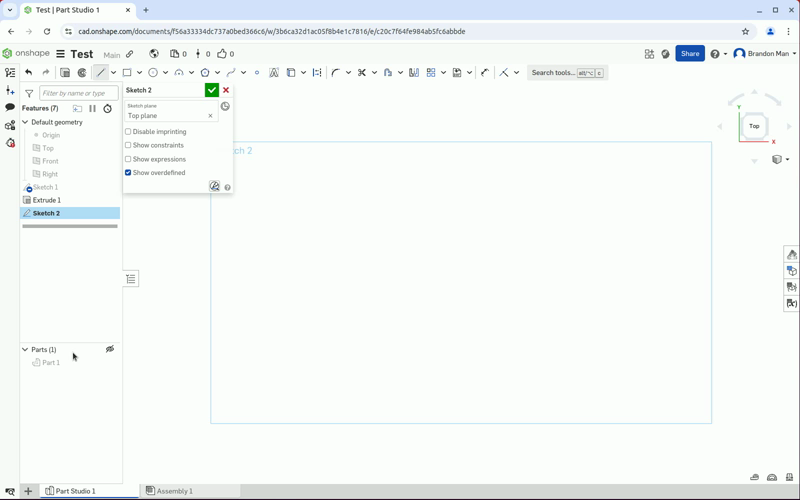
key_down(shift)
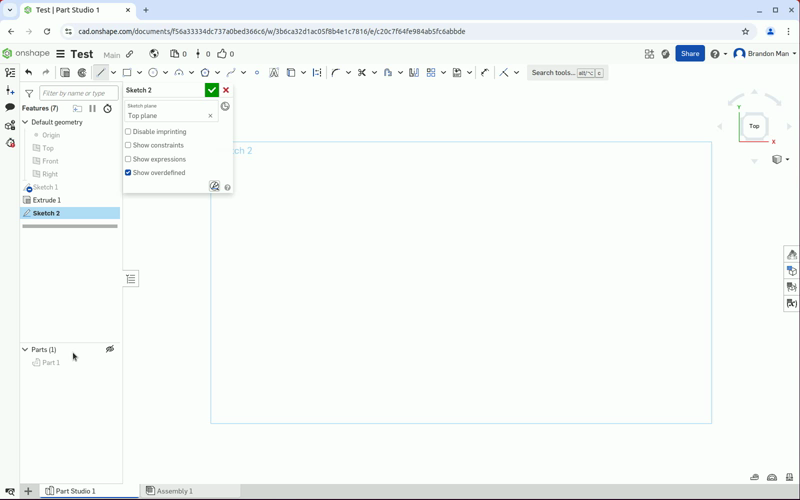
mouse_move(446, 251)
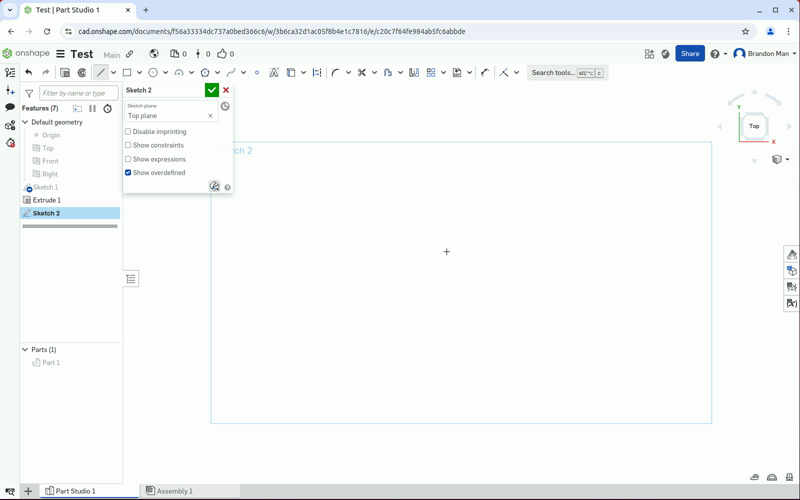
click(446, 251)
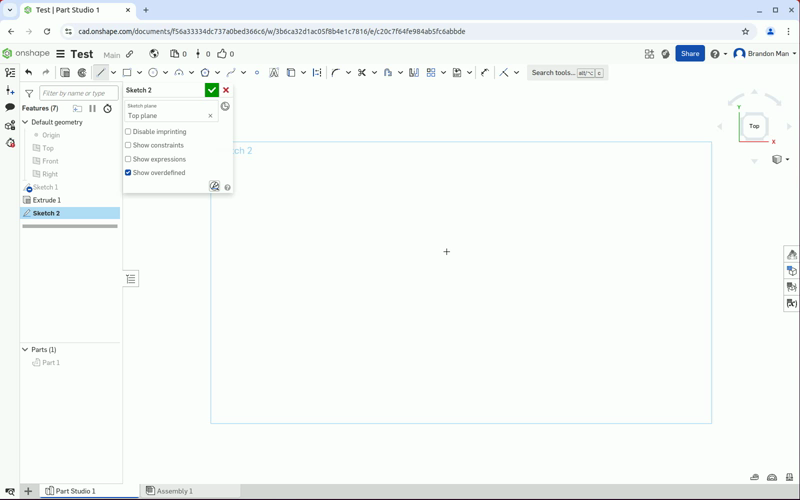
key_up(shift)
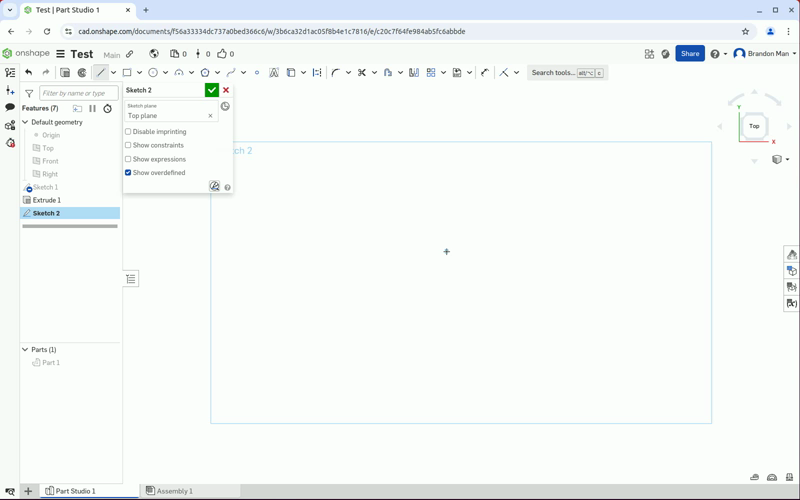
key_down(shift)
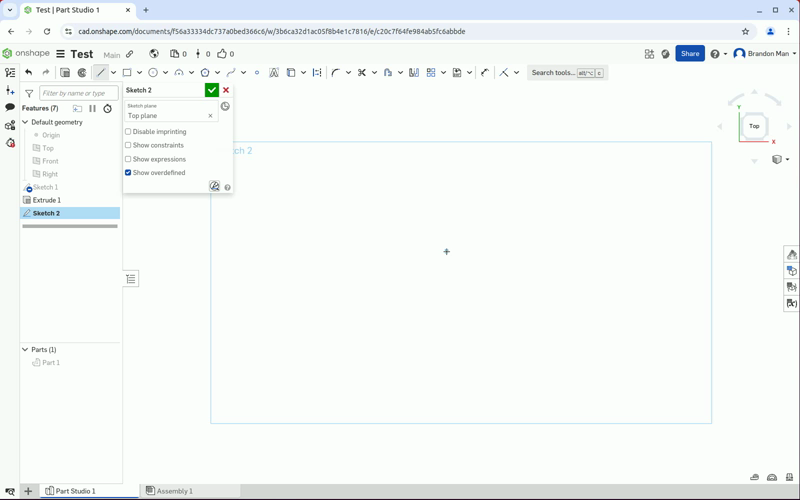
mouse_move(476, 251)
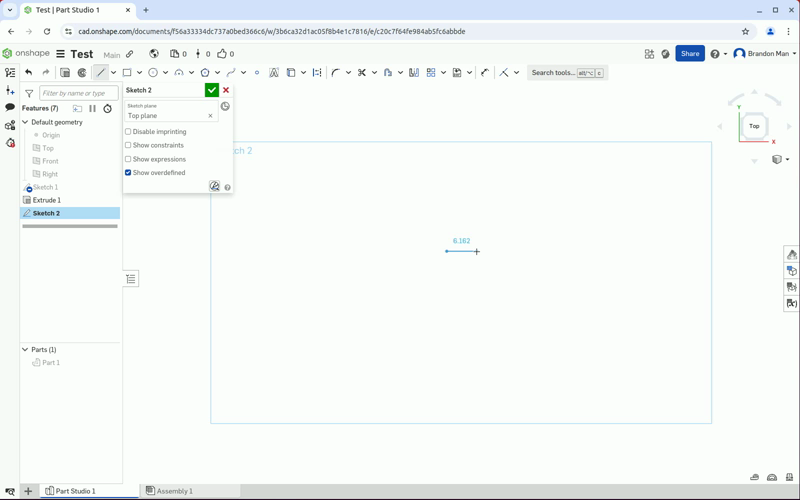
mouse_move(460, 251)
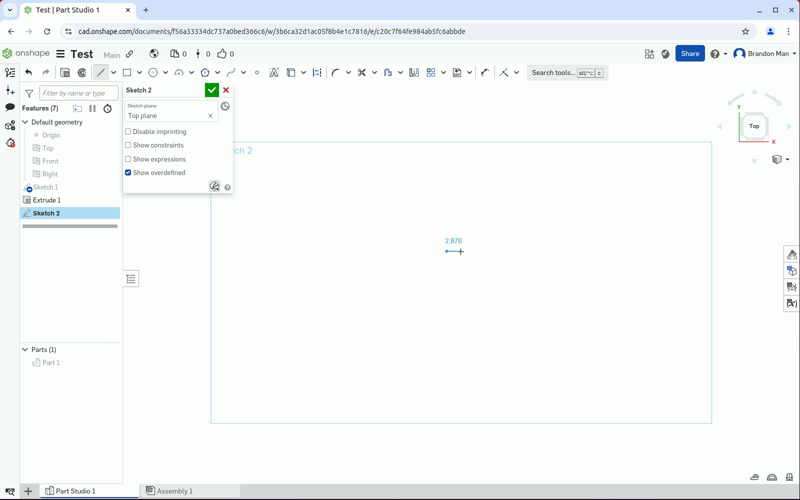
click(460, 251)
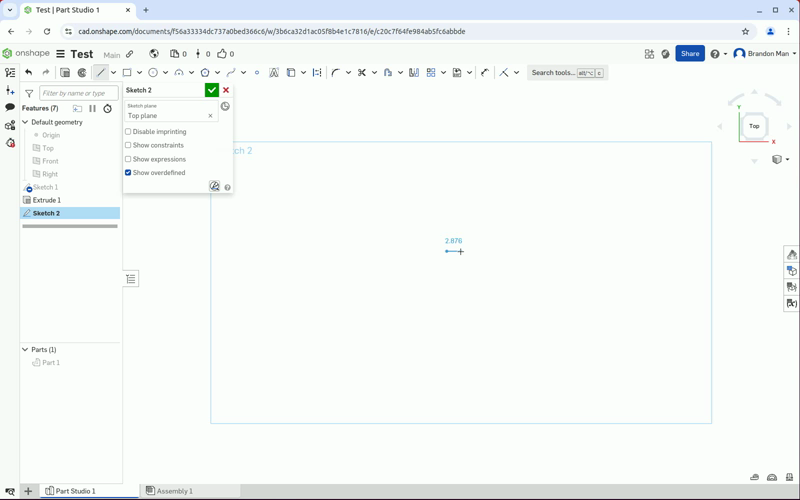
key_up(shift)
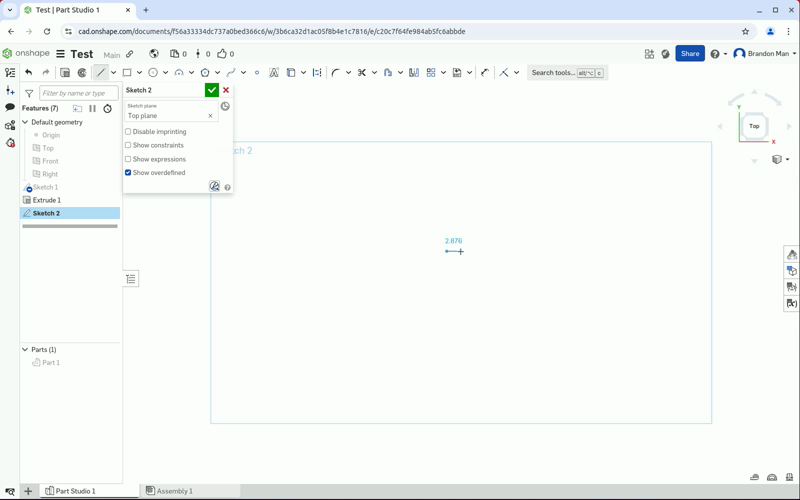
key_down(shift)
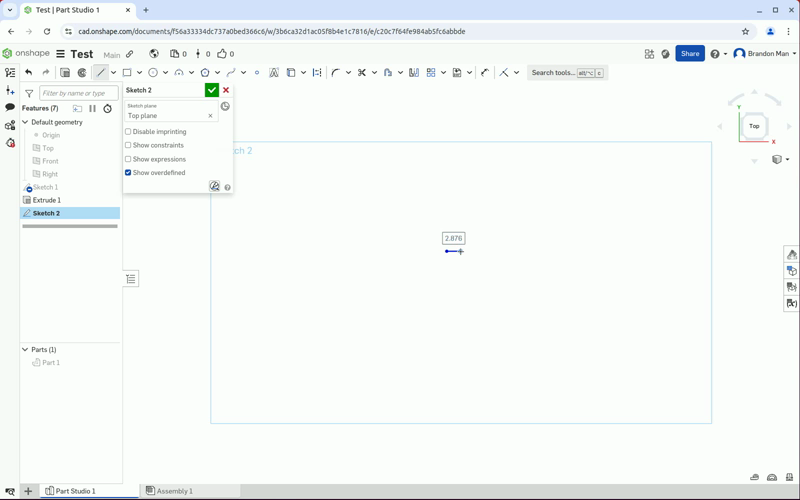
mouse_move(490, 251)
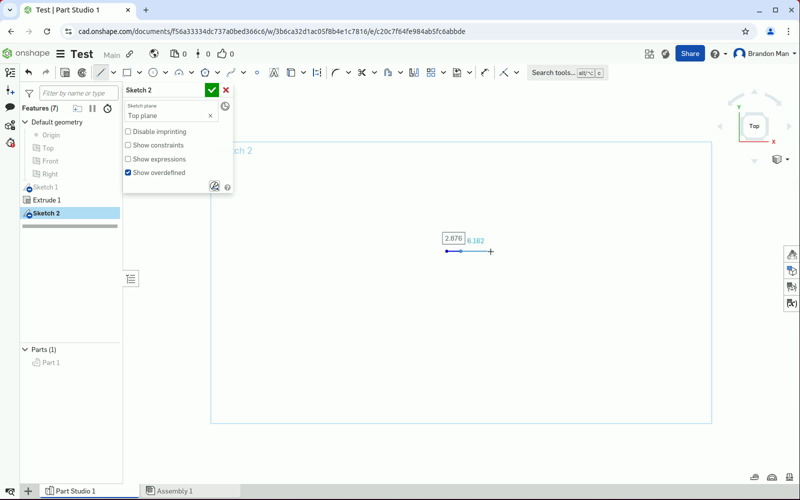
mouse_move(460, 222)
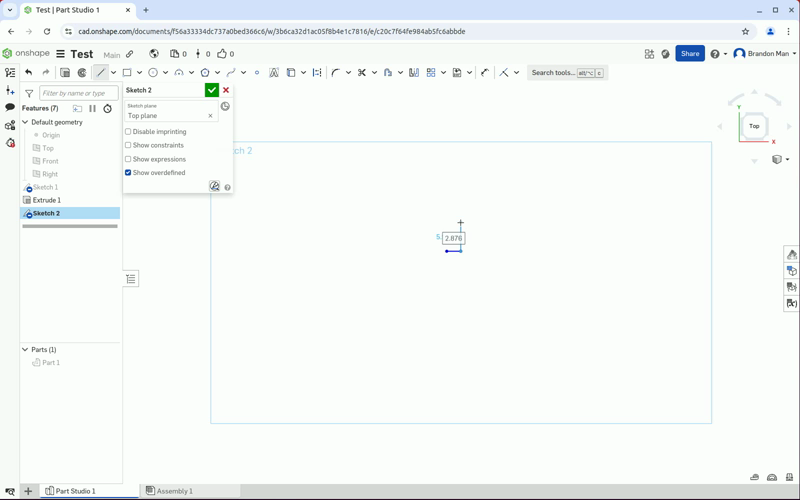
click(460, 222)
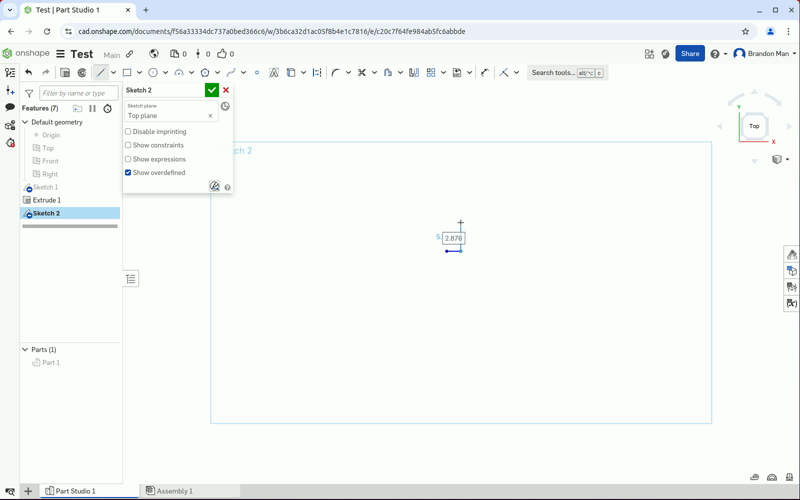
key_up(shift)
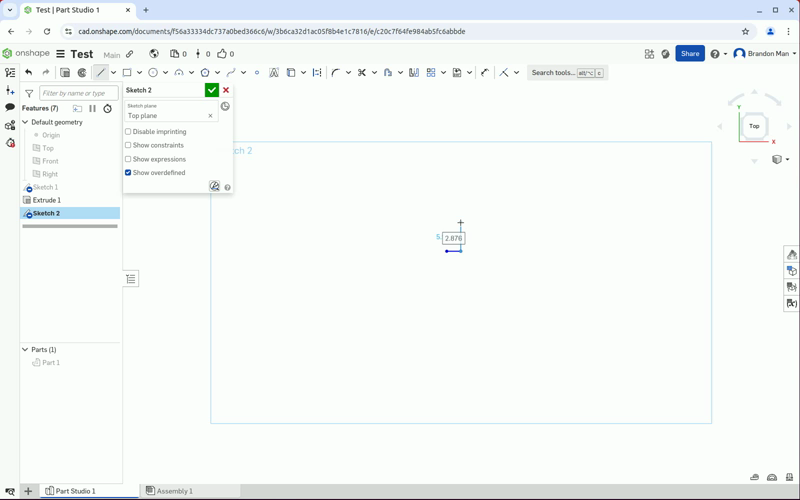
key_down(shift)
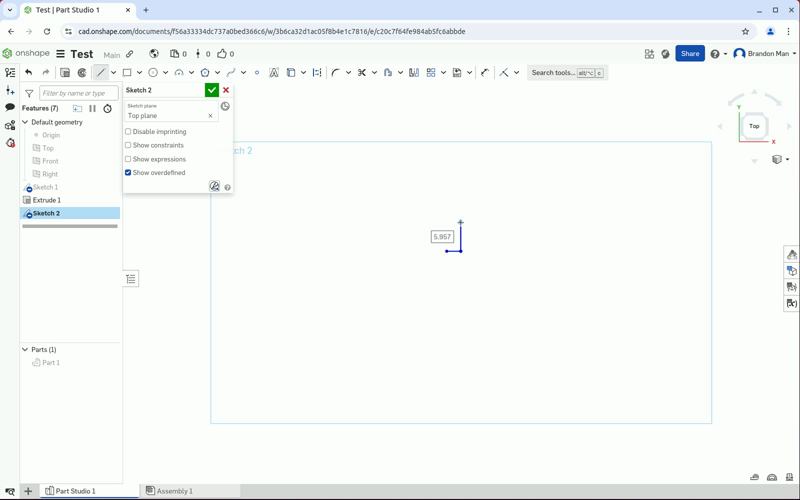
mouse_move(490, 222)
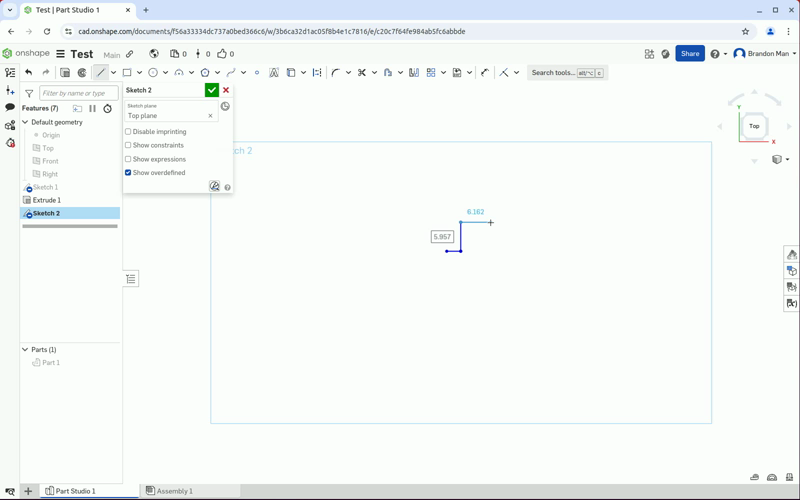
mouse_move(446, 222)
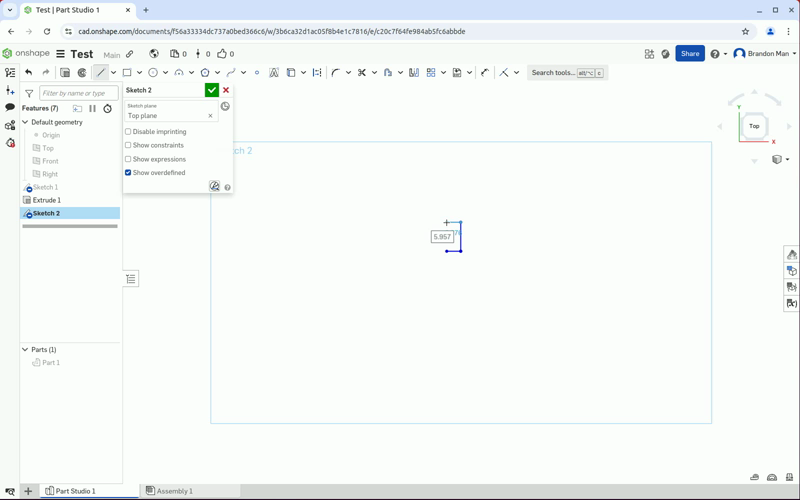
click(446, 222)
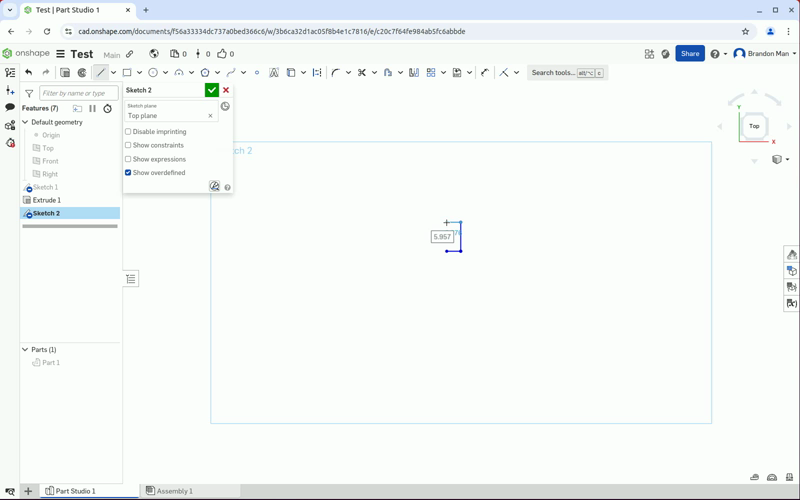
key_up(shift)
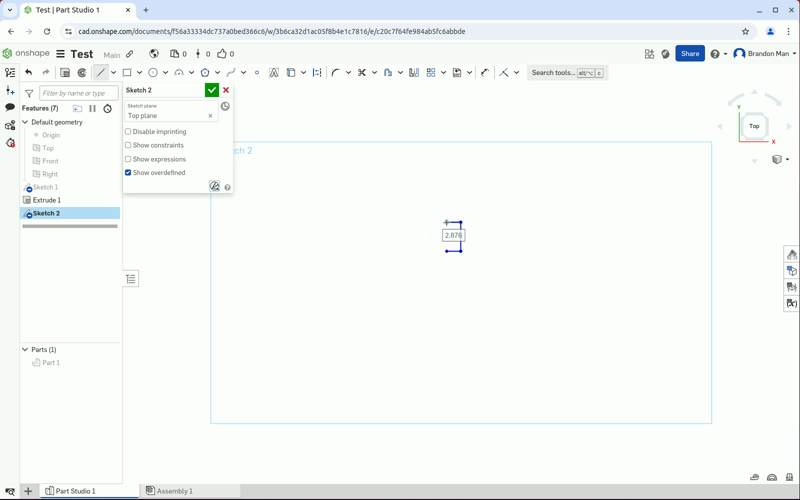
mouse_move(476, 222)
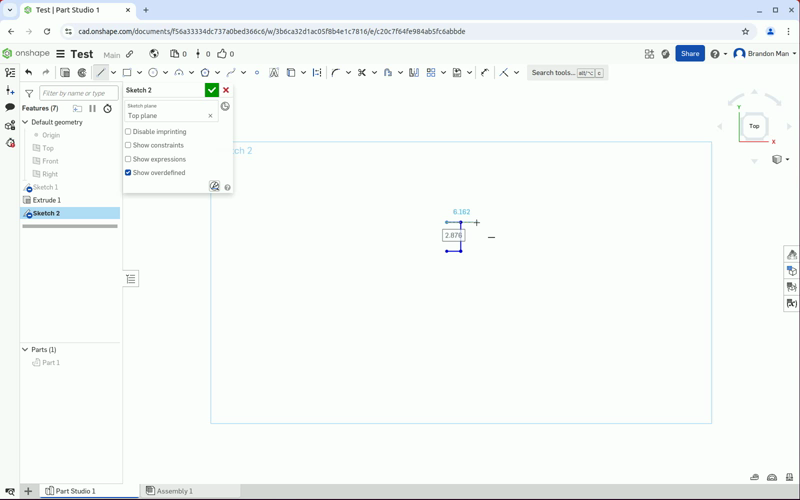
key_down(shift)
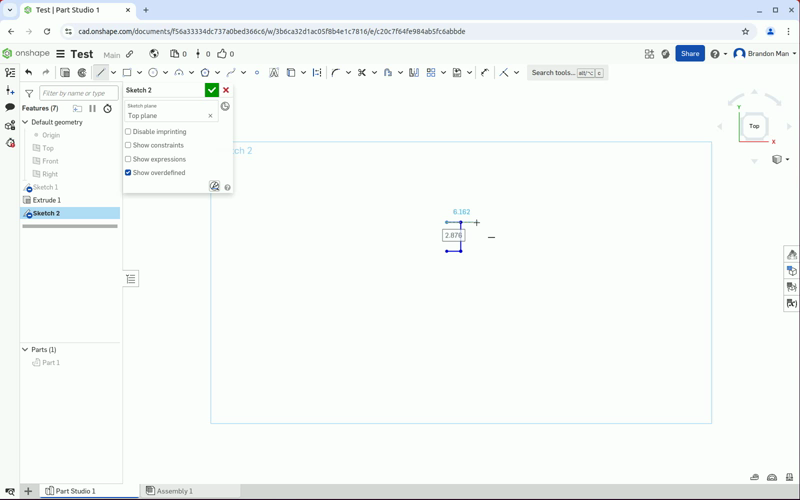
mouse_move(446, 251)
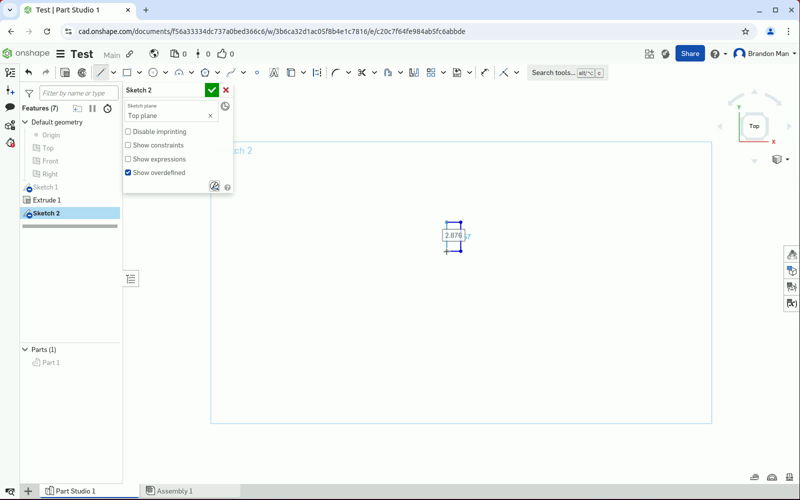
key_up(shift)
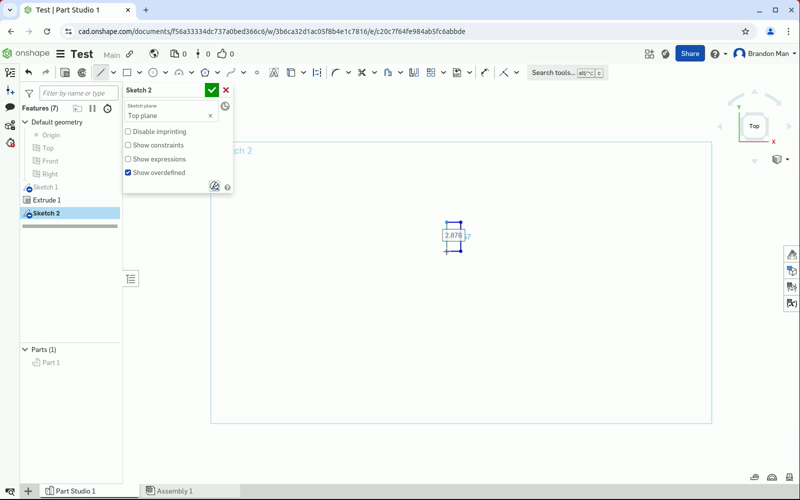
click(446, 251)
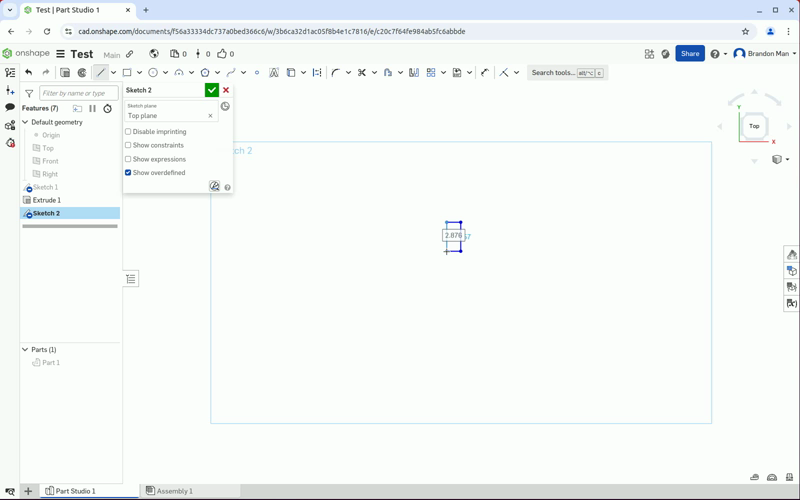
key(esc)
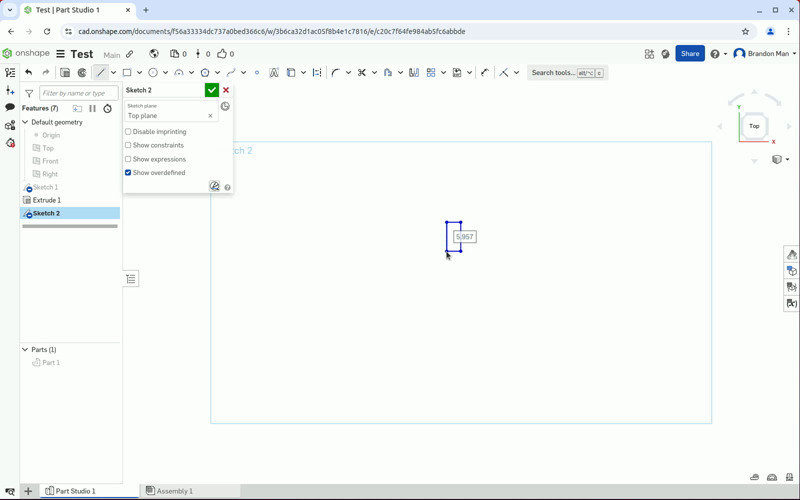
mouse_move(456, 246)
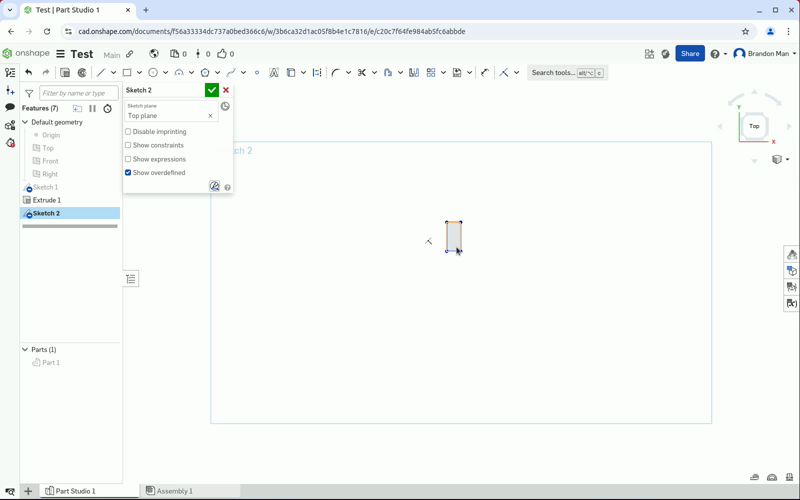
scroll(6)
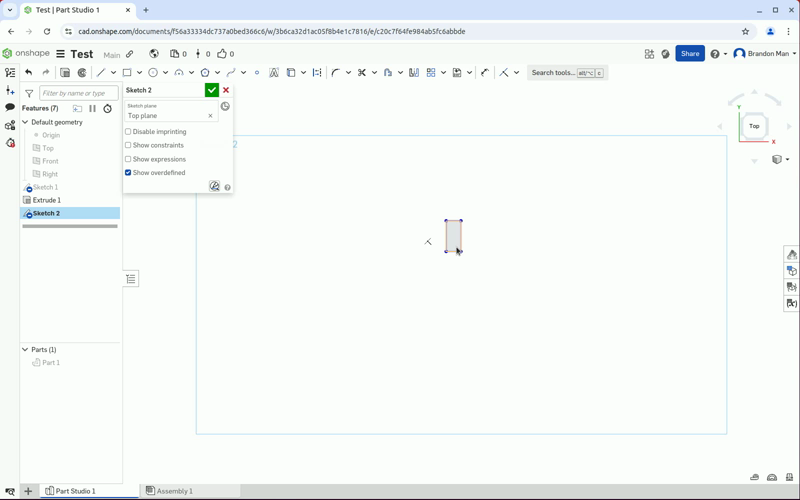
scroll(6)
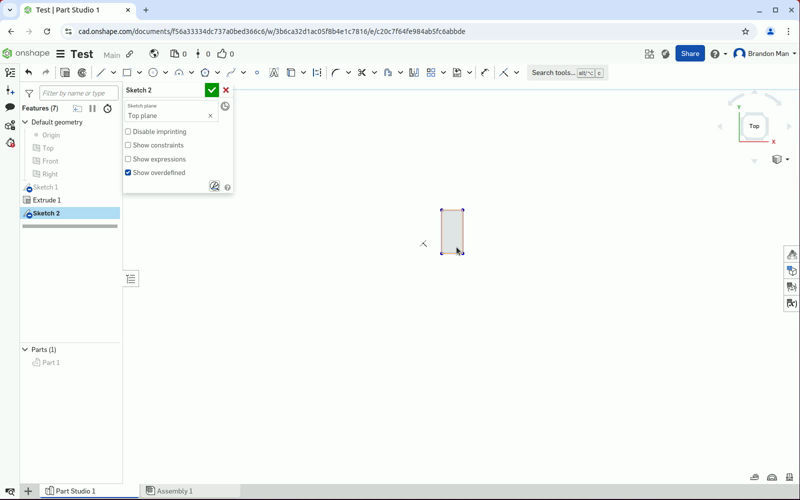
scroll(6)
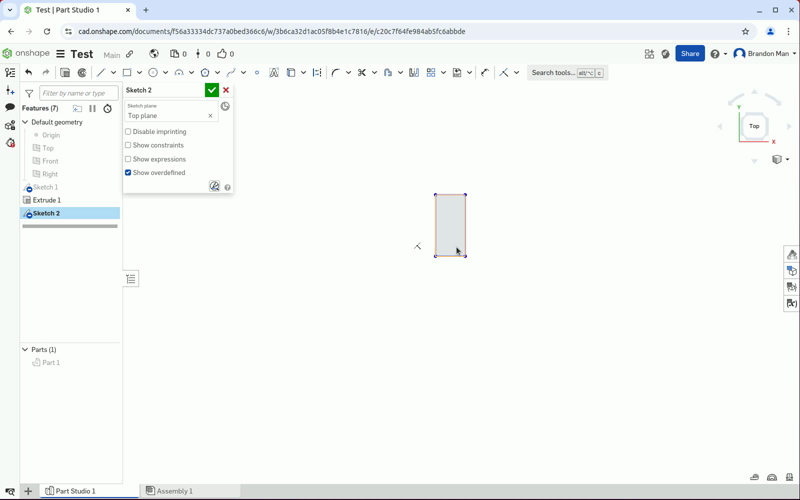
scroll(6)
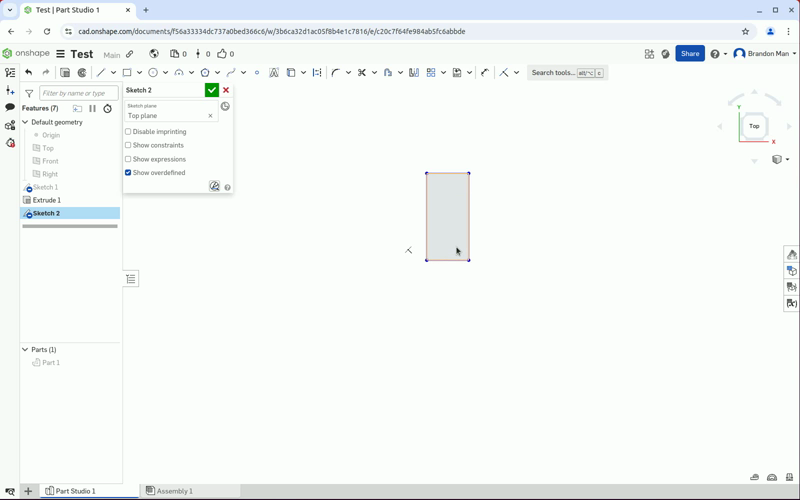
scroll(6)
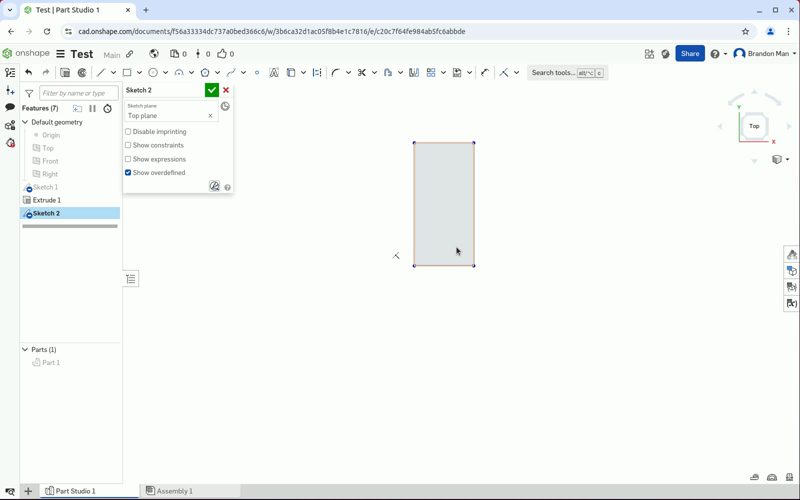
scroll(6)
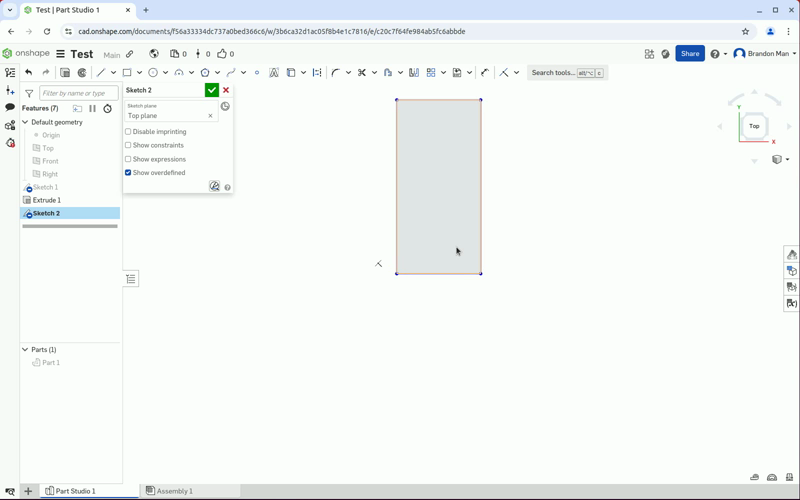
scroll(6)
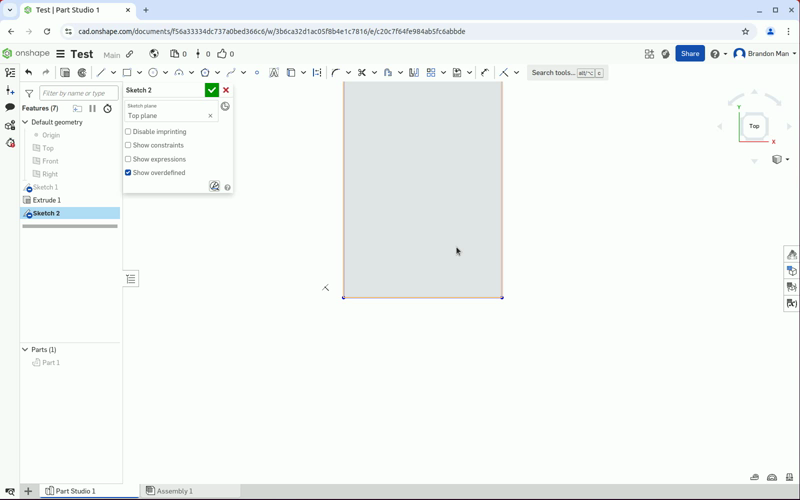
click(456, 246)
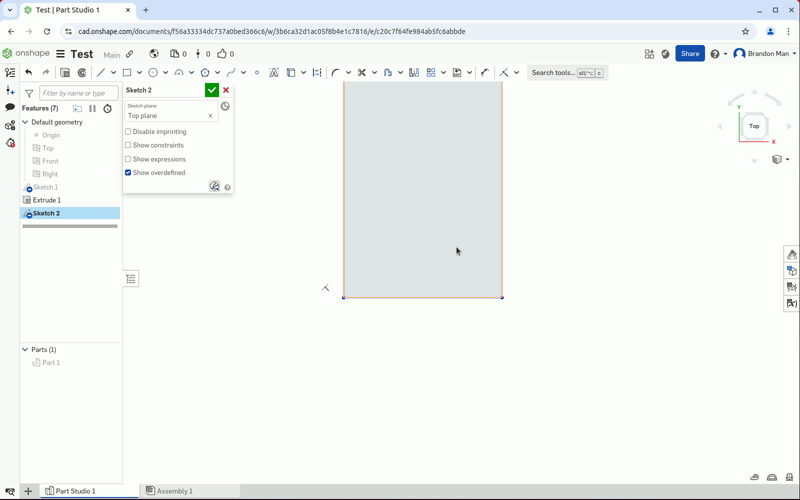
scroll(-6)
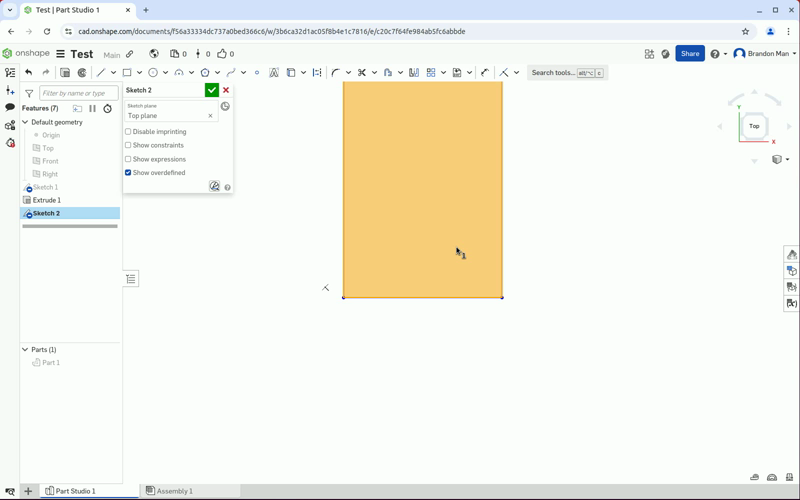
scroll(-6)
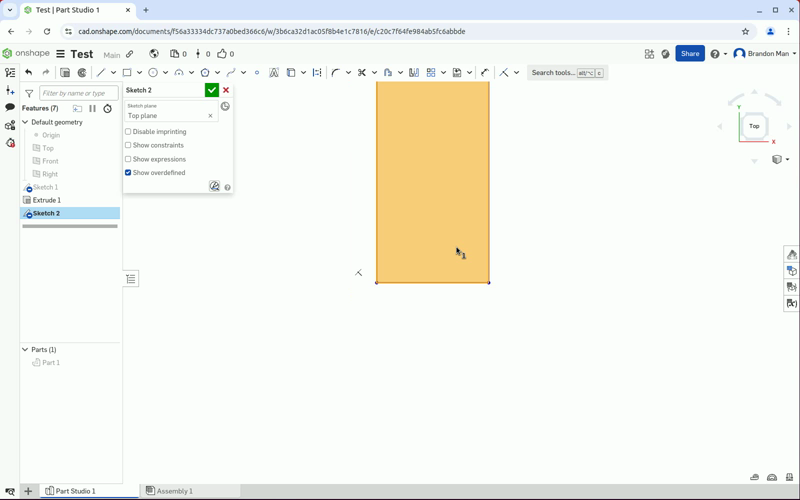
scroll(-6)
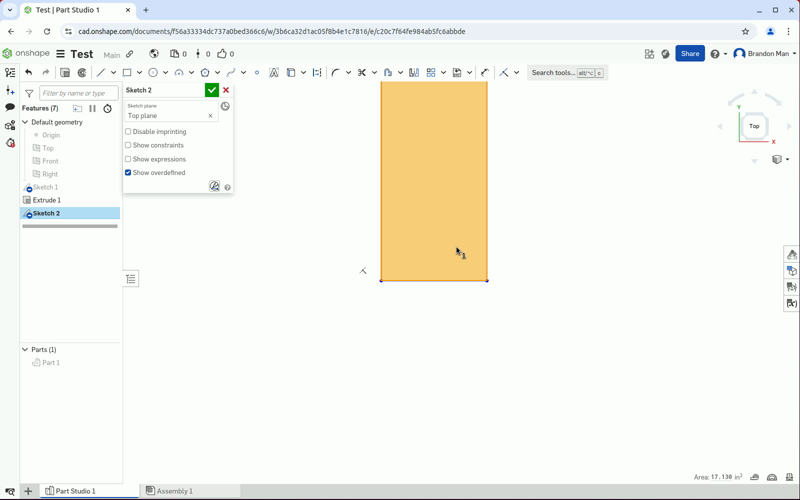
scroll(-6)
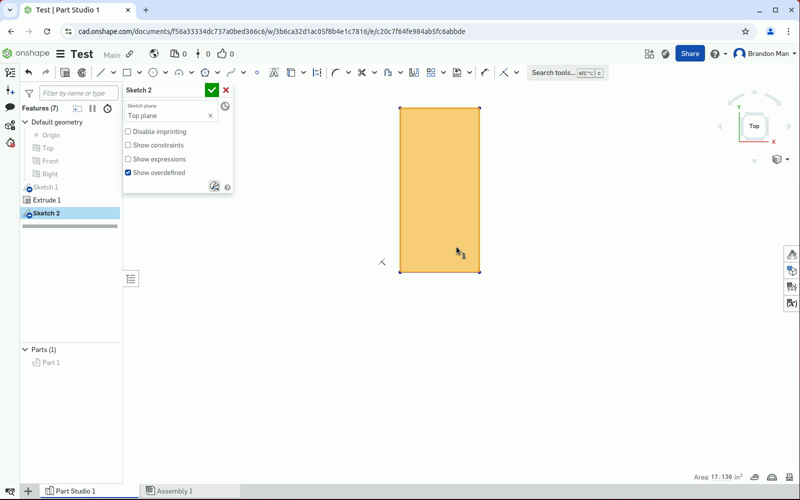
scroll(-6)
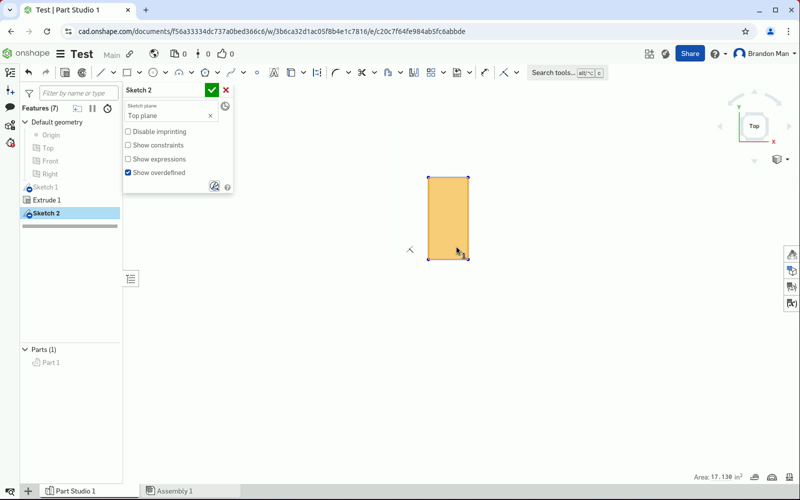
scroll(-6)
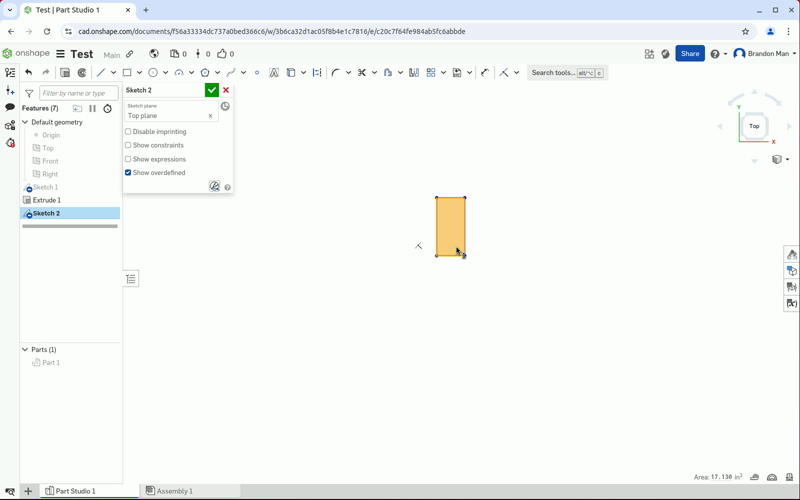
scroll(-6)
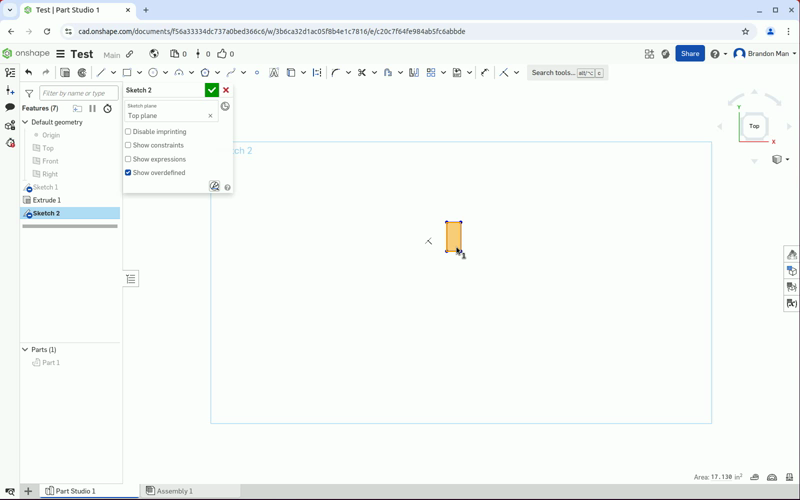
mouse_move(73, 352)
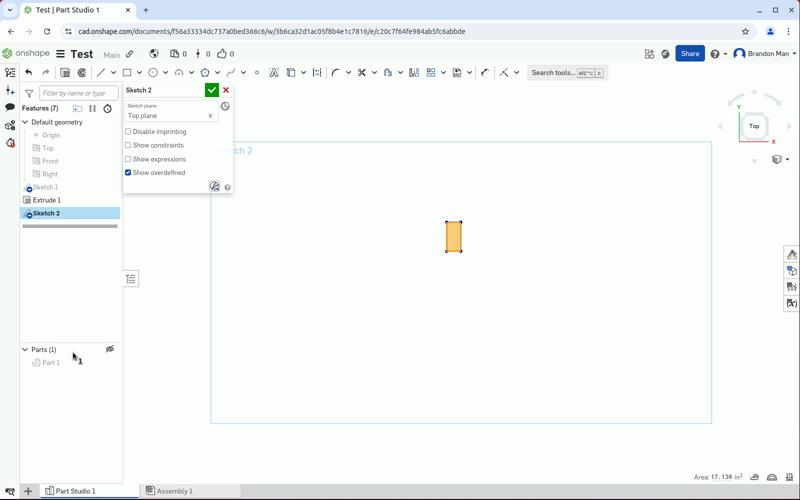
key(shift+y)
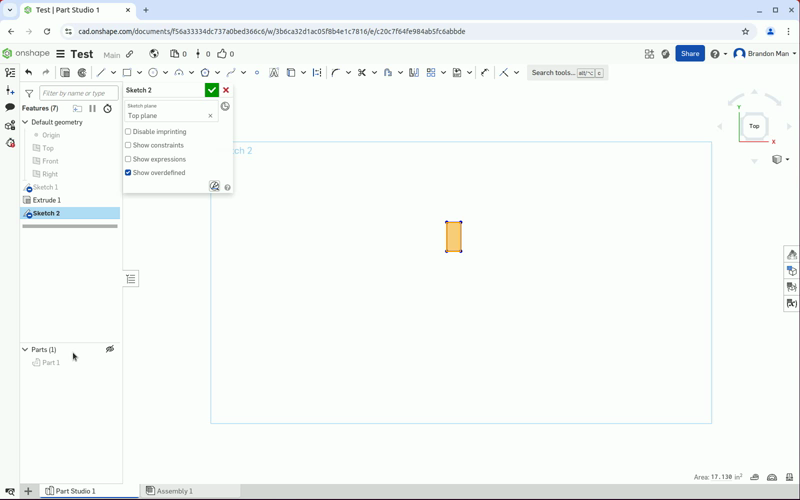
key(shift+e)
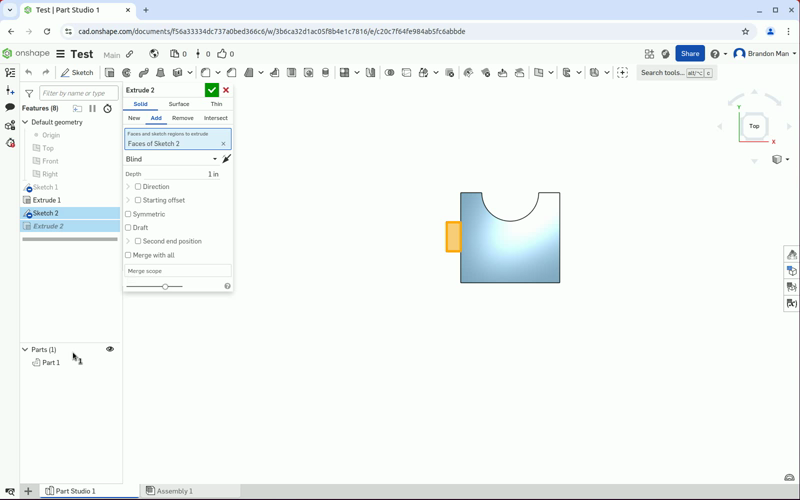
mouse_move(143, 106)
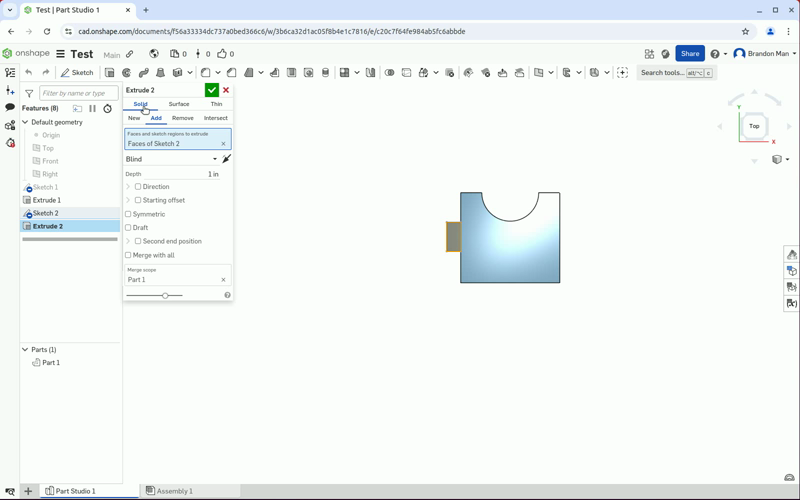
click(143, 106)
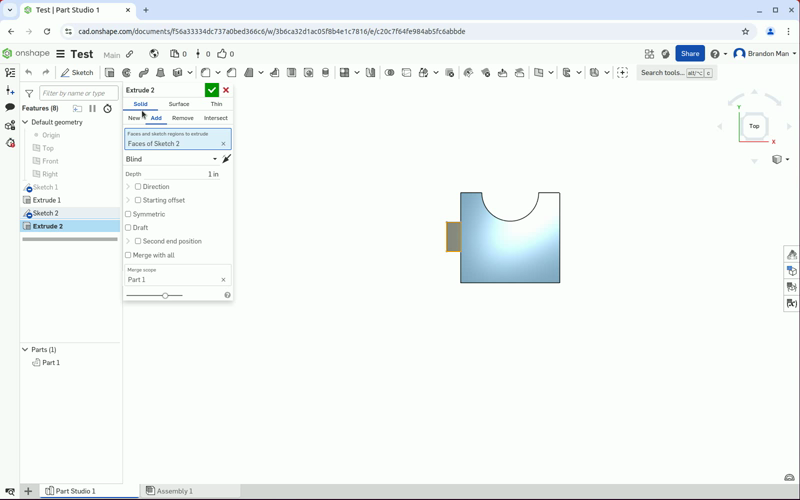
mouse_move(137, 120)
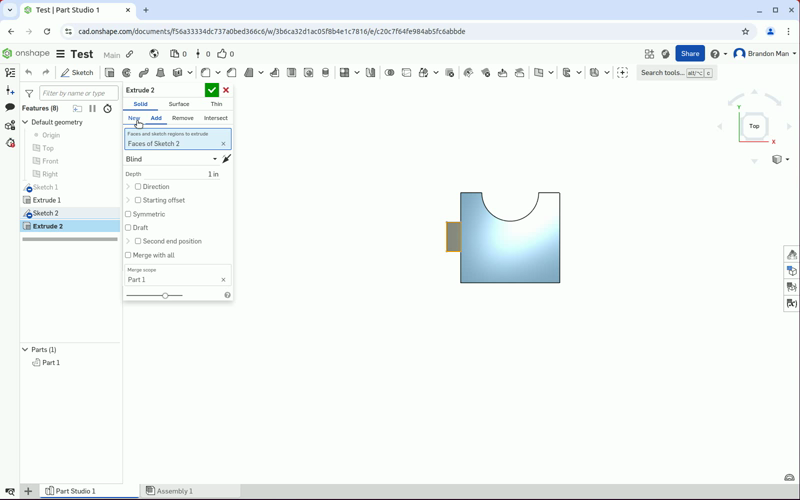
click(137, 120)
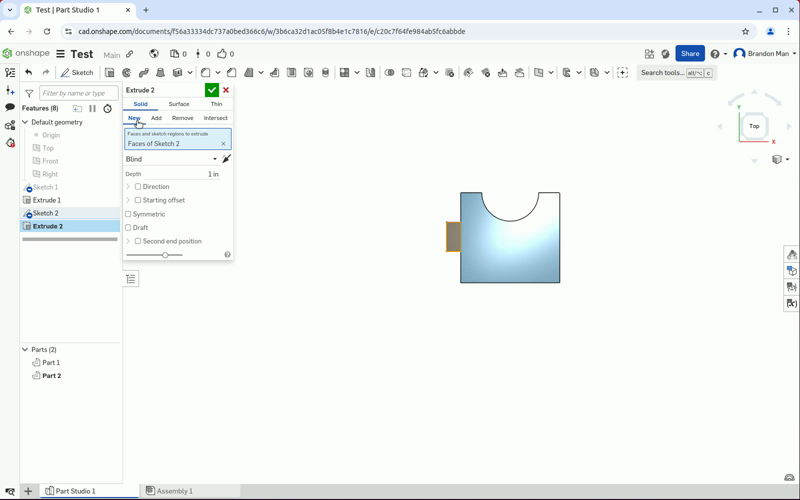
key(tab, 4)
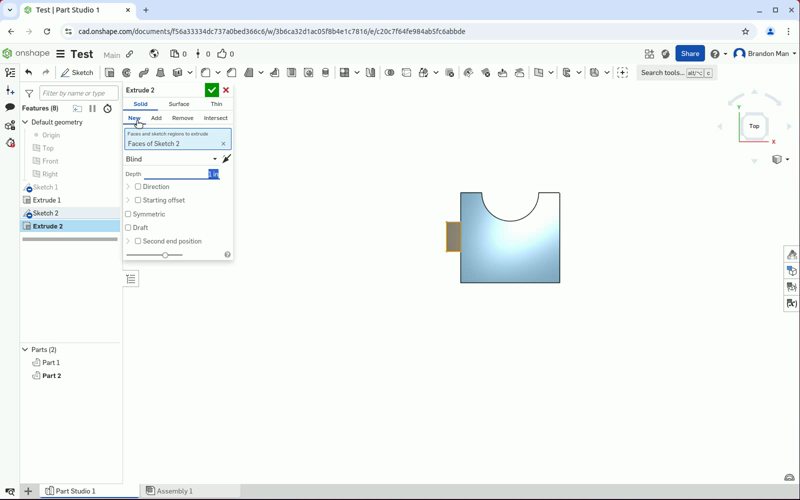
text(2.889)
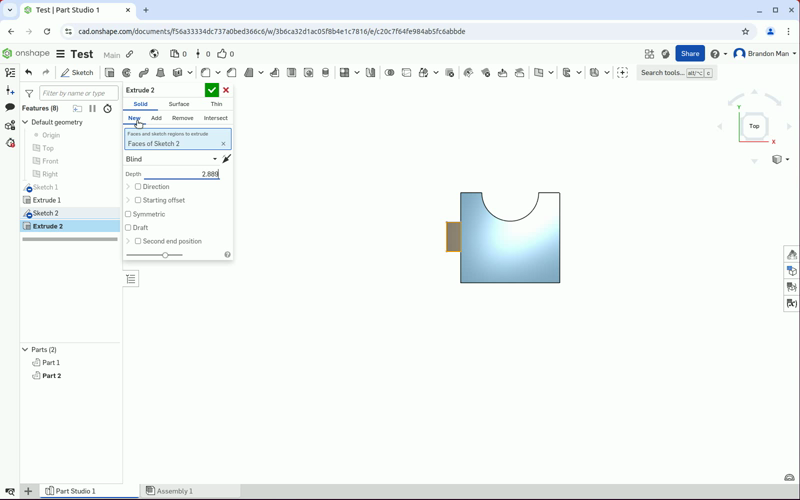
key(enter)
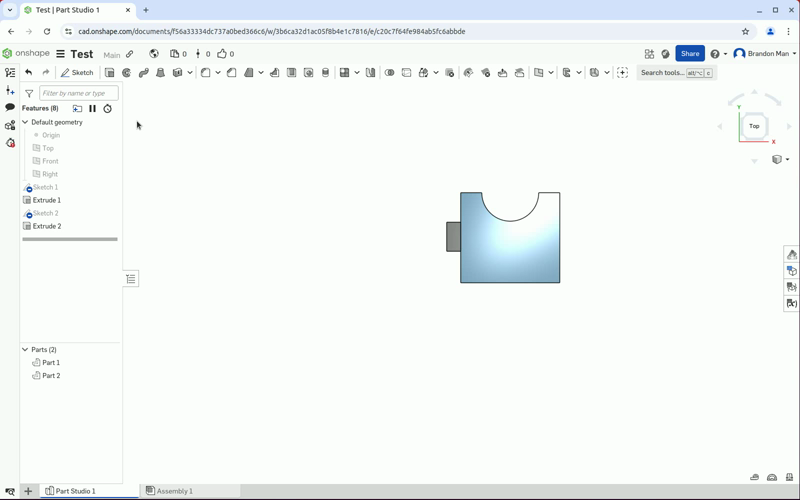
key(shift+h)
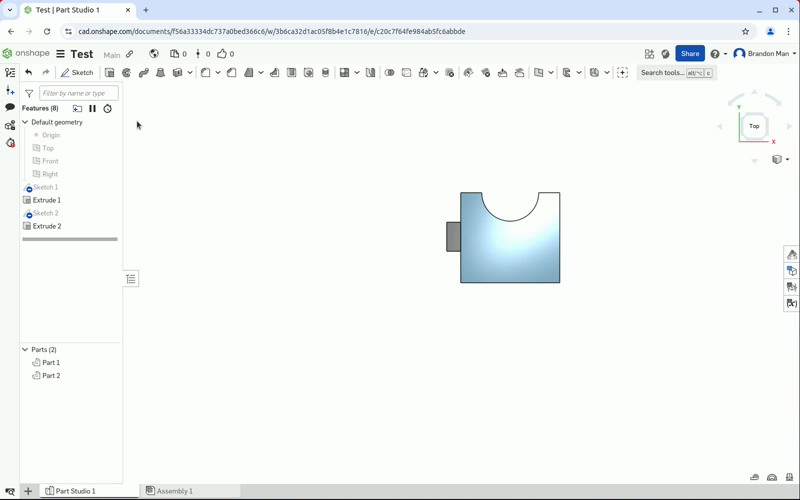
key(shift+h)
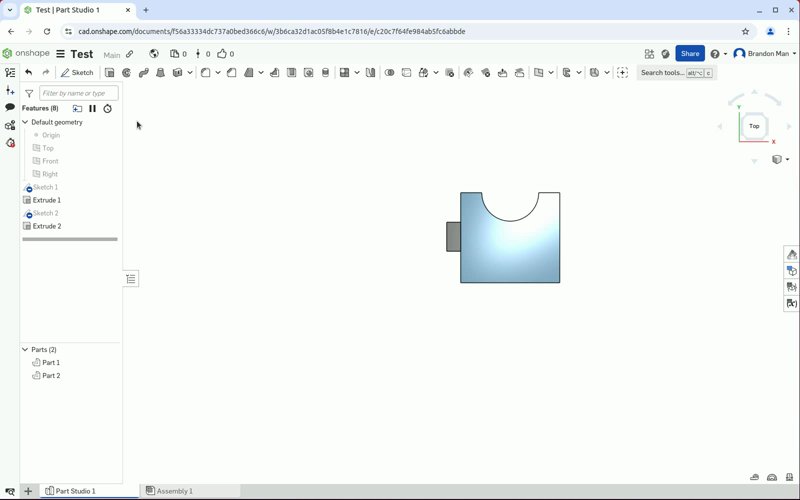
mouse_move(73, 189)
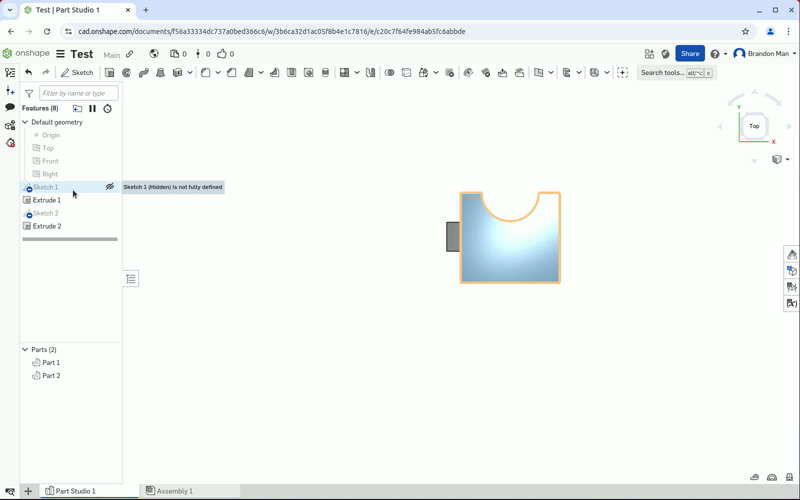
click(73, 189)
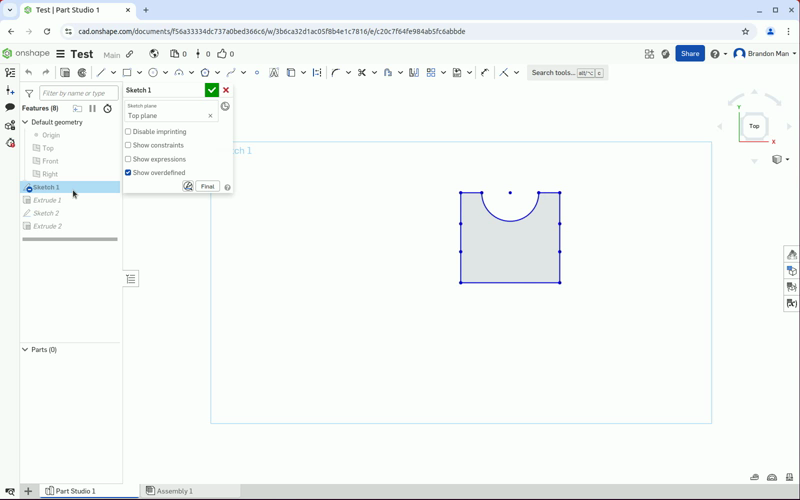
mouse_move(229, 92)
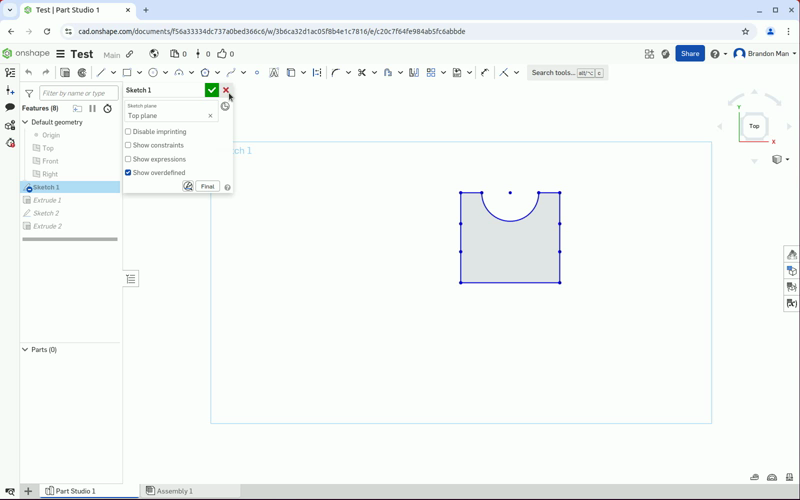
click(229, 92)
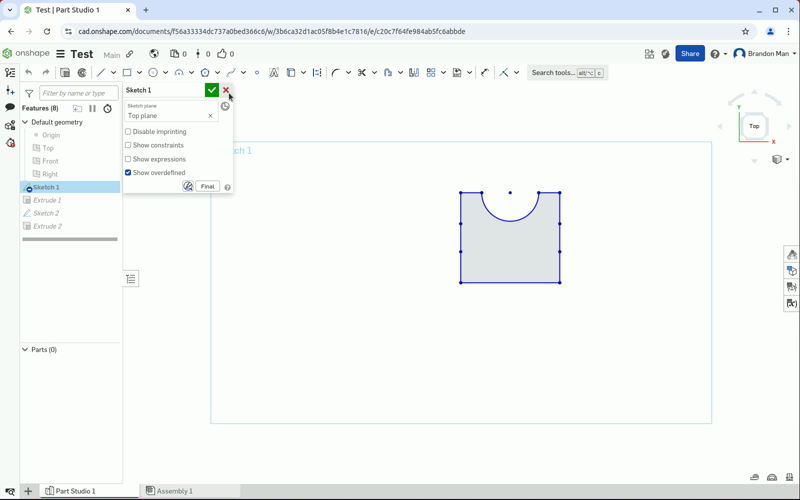
key(shift+s)
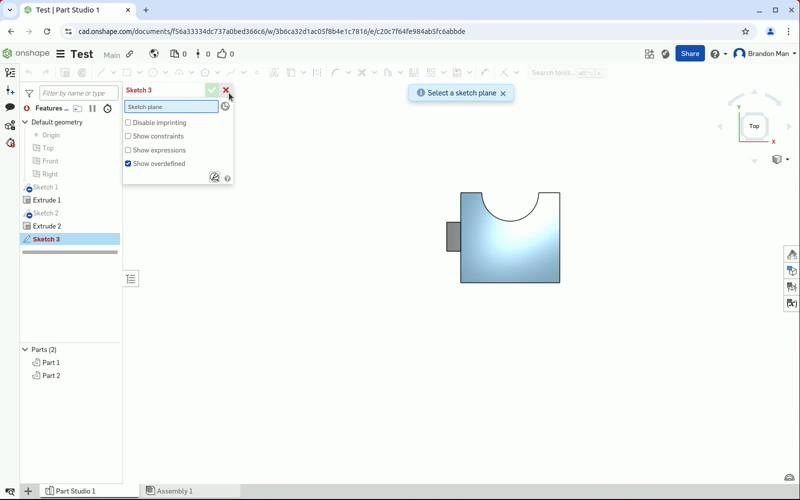
mouse_move(73, 150)
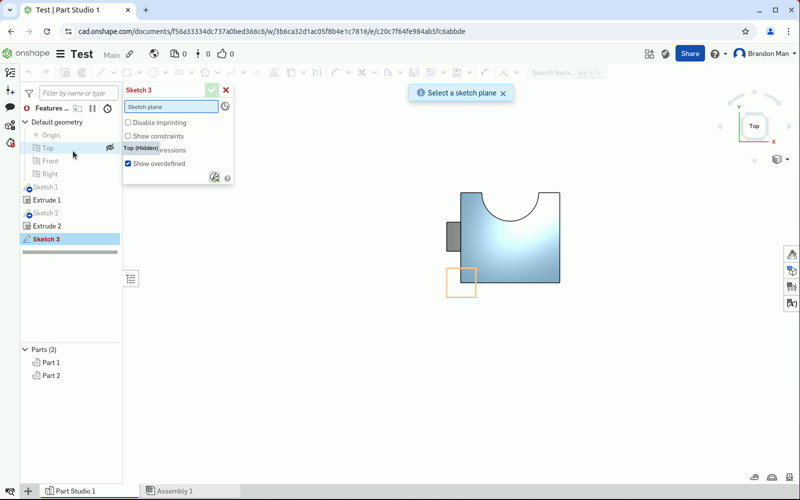
click(73, 150)
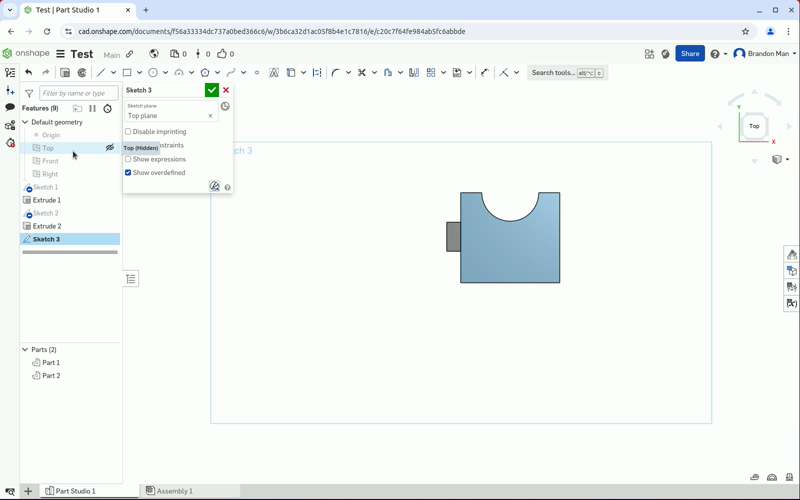
mouse_move(73, 352)
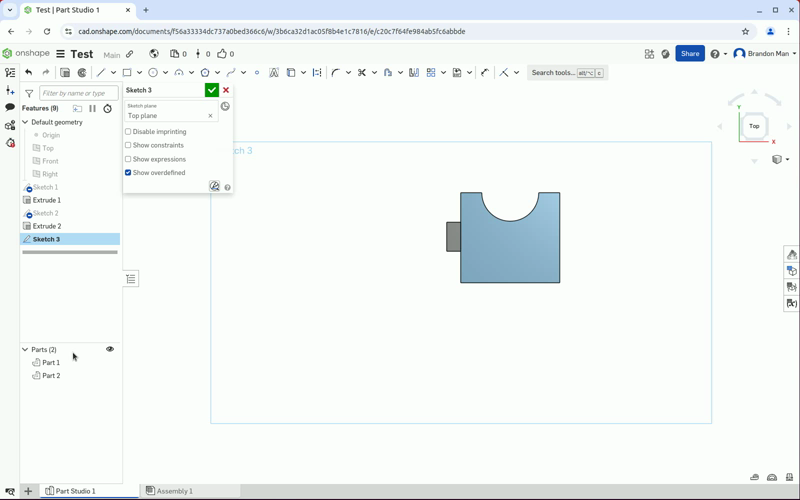
key(y)
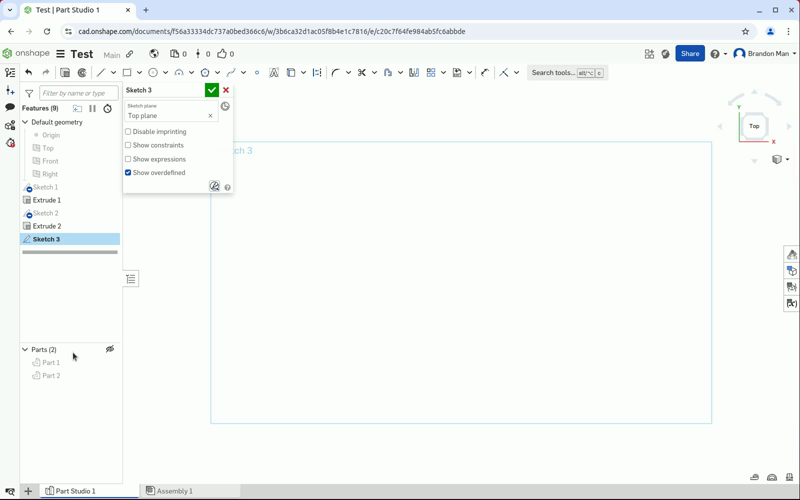
key(l)
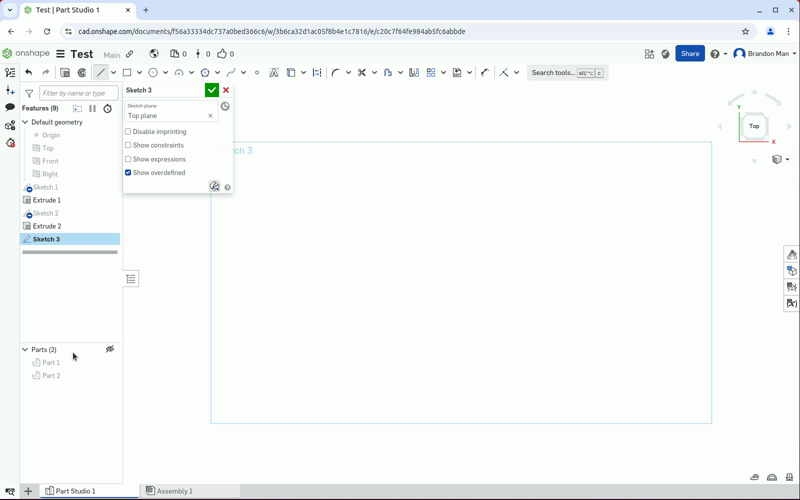
key_down(shift)
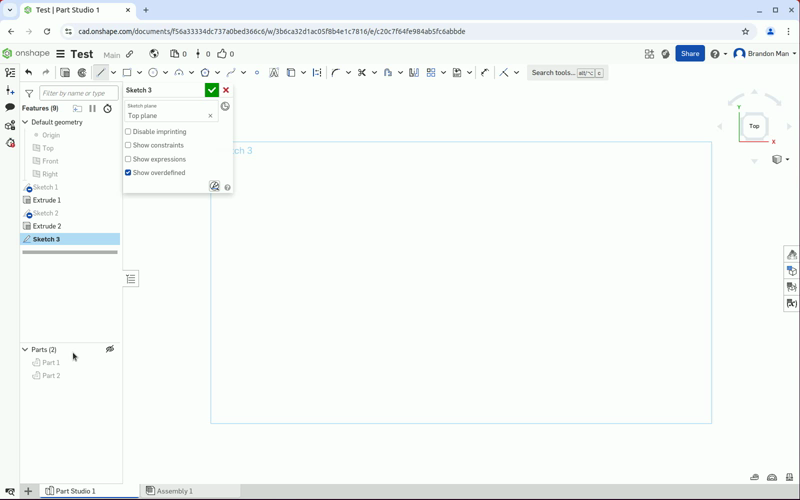
mouse_move(559, 251)
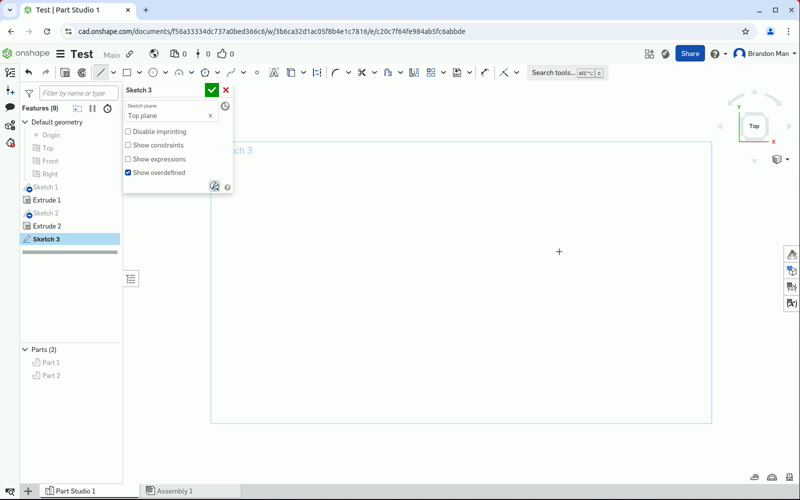
click(559, 251)
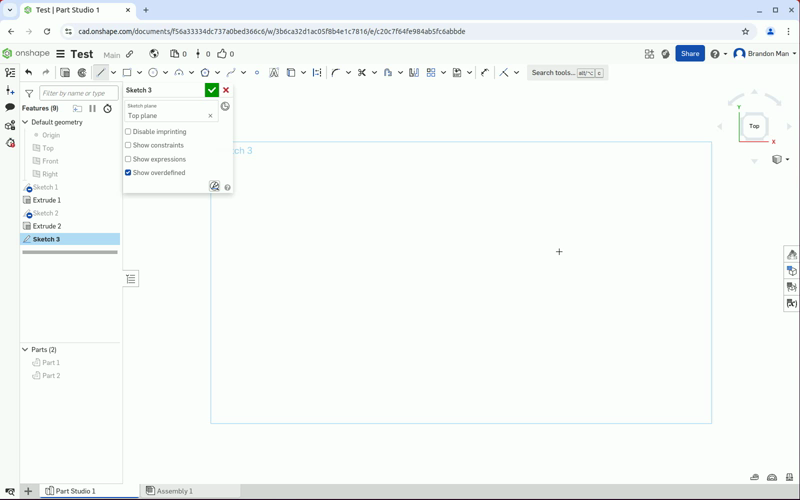
key_up(shift)
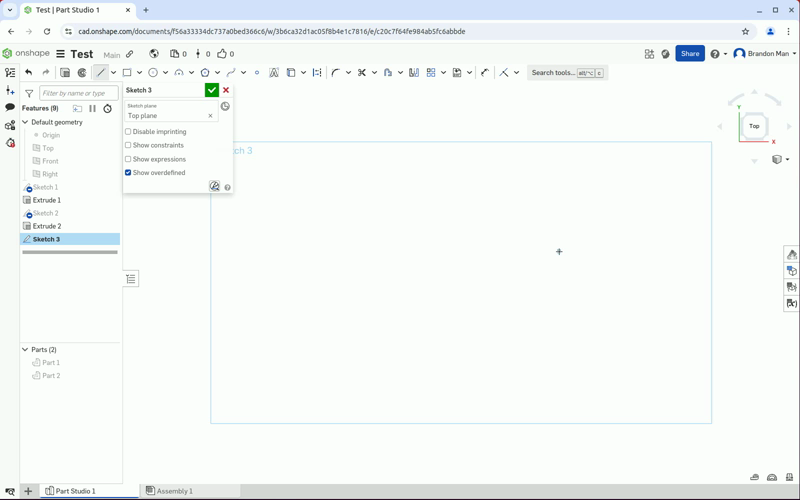
key_down(shift)
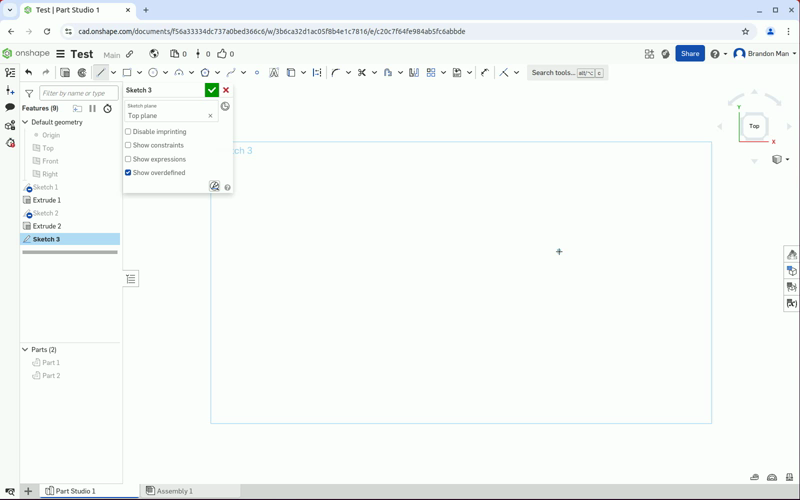
mouse_move(589, 251)
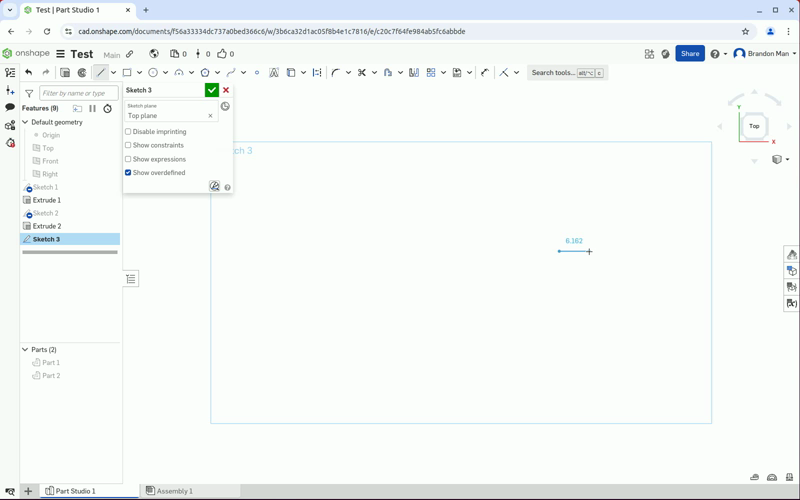
mouse_move(573, 251)
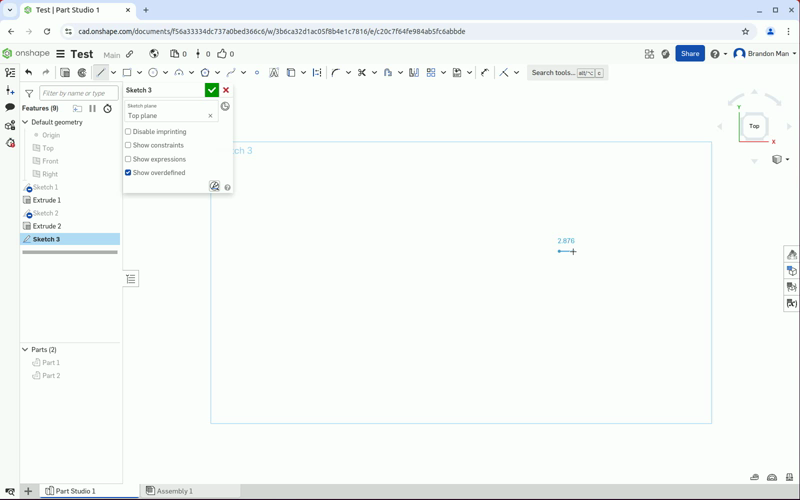
click(573, 251)
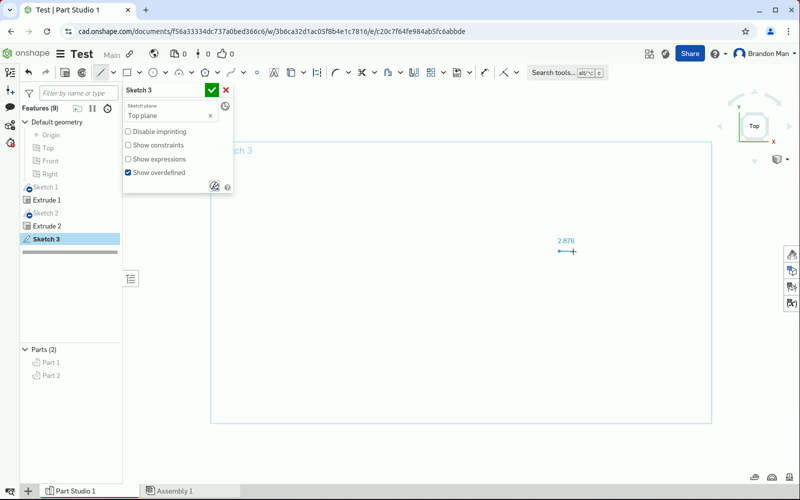
key_up(shift)
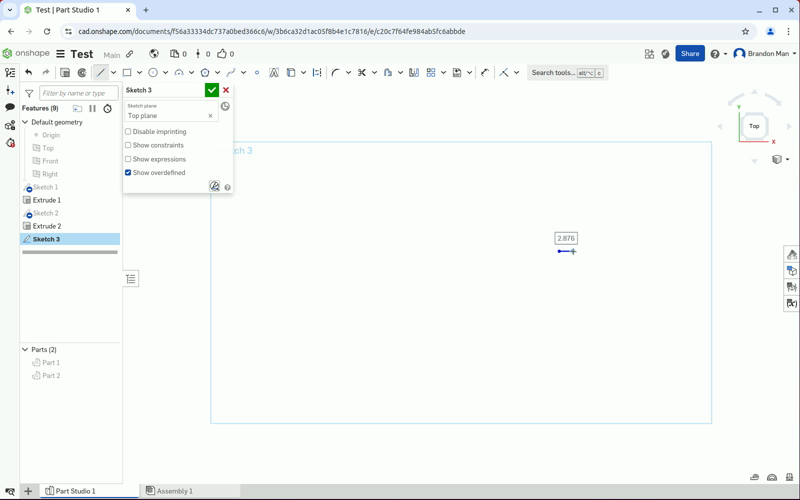
key_down(shift)
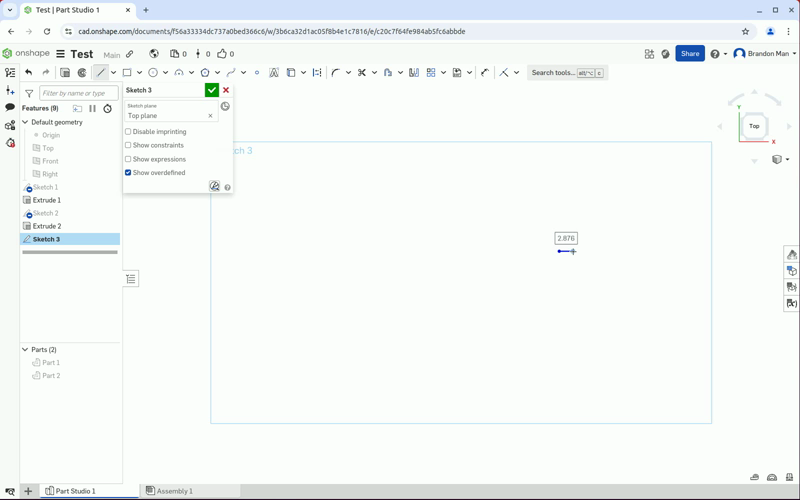
mouse_move(589, 251)
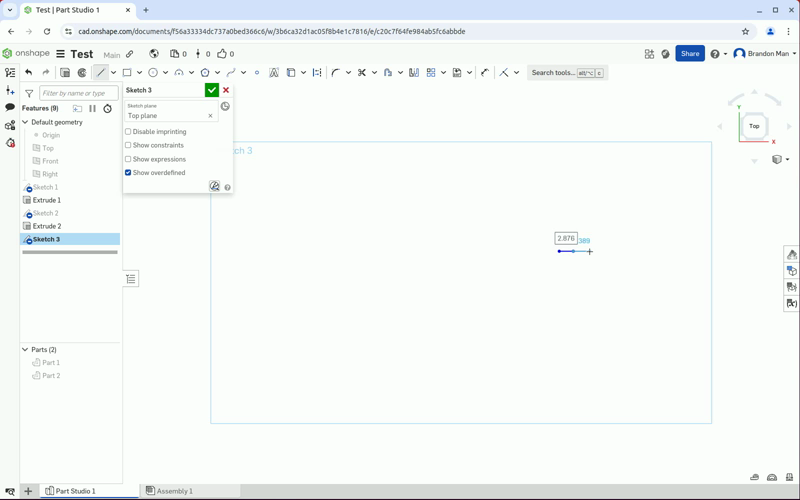
mouse_move(573, 222)
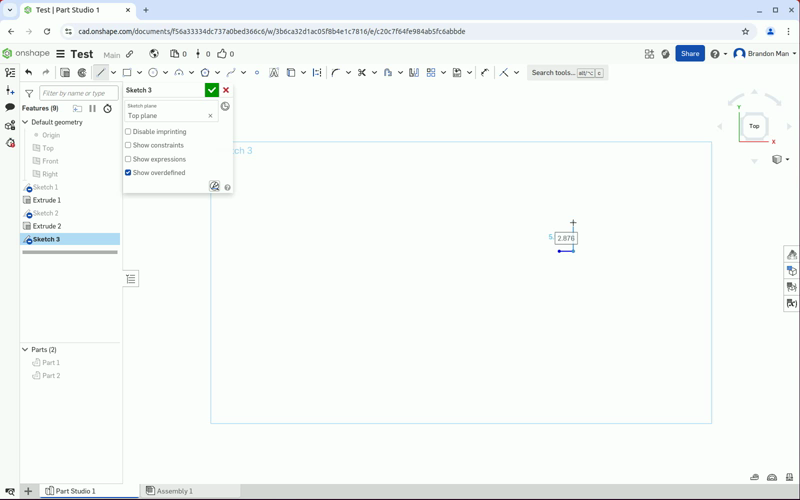
click(573, 222)
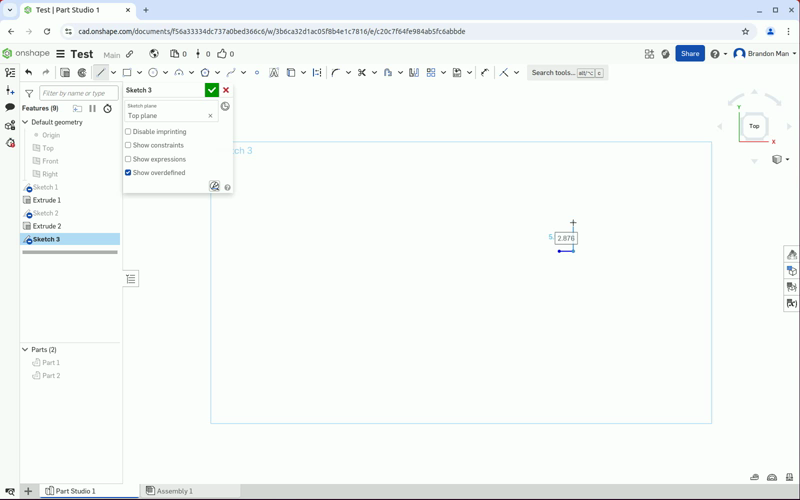
key_up(shift)
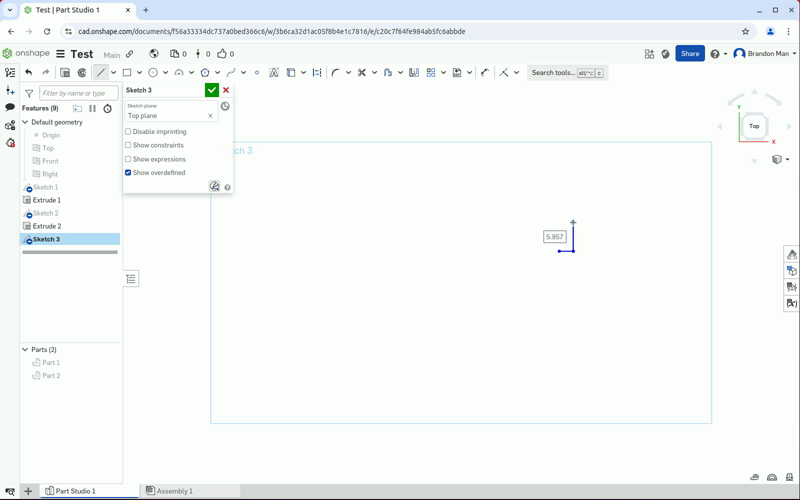
key_down(shift)
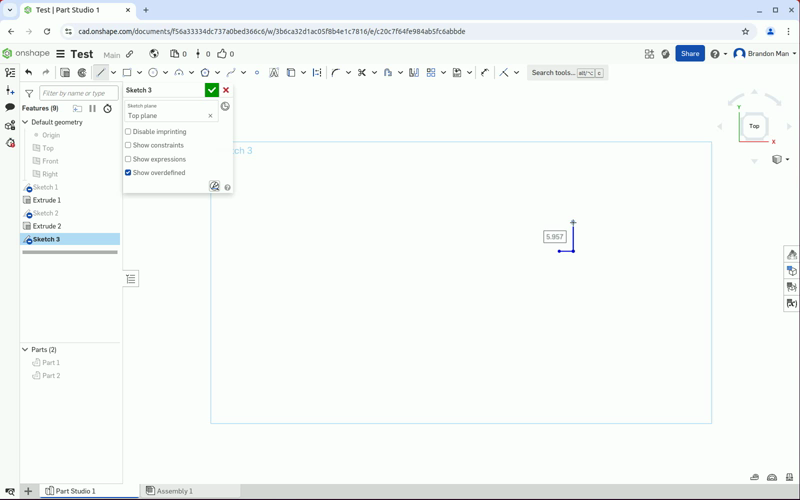
mouse_move(589, 222)
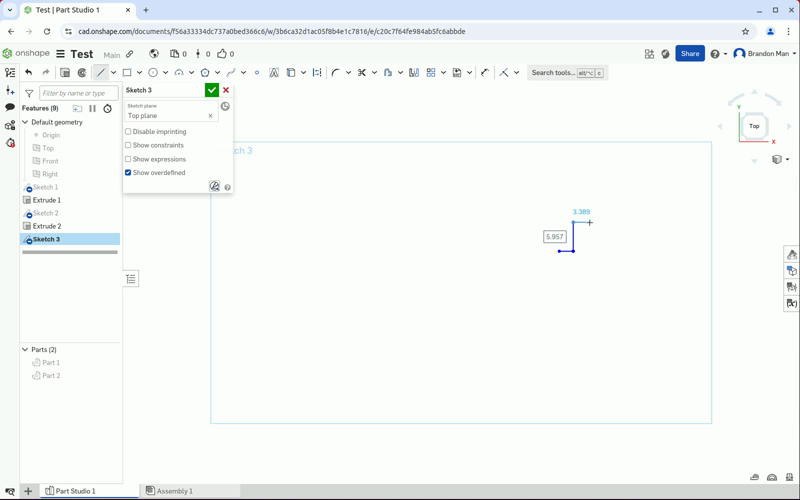
mouse_move(559, 222)
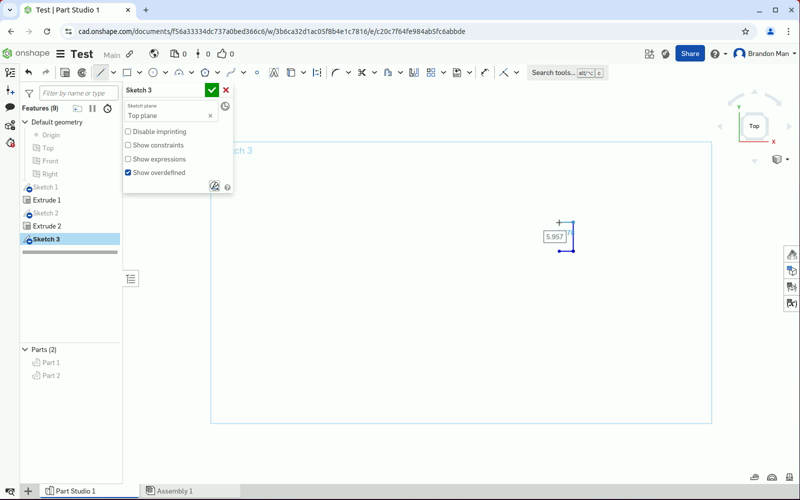
click(559, 222)
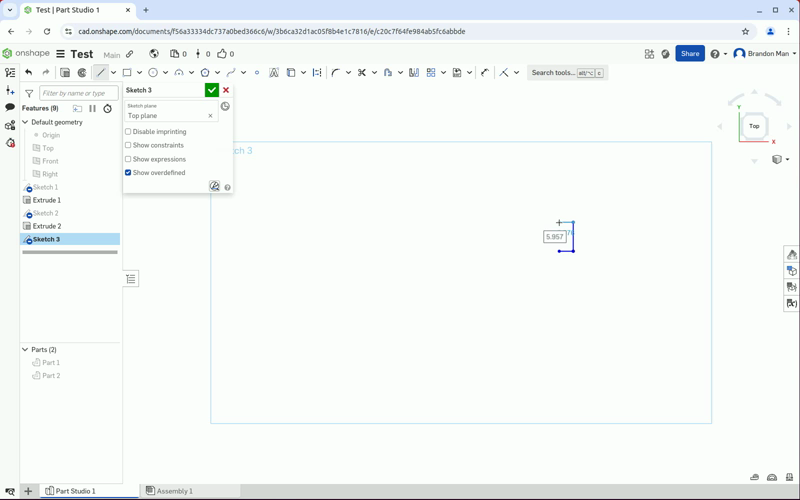
key_up(shift)
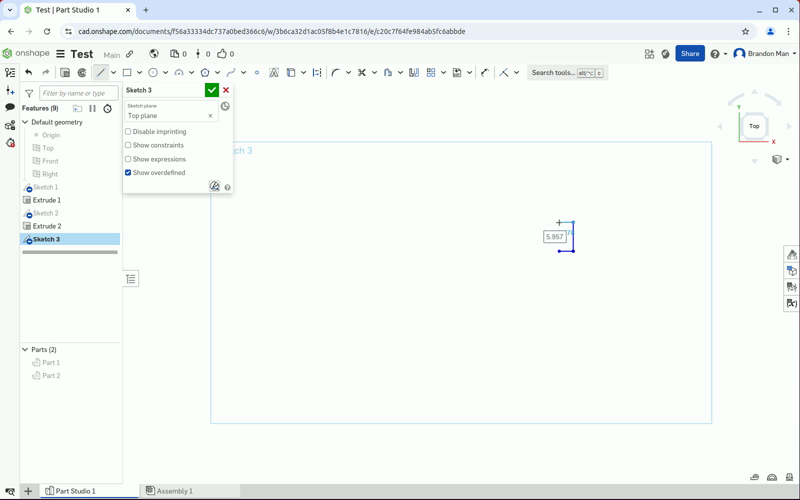
mouse_move(589, 222)
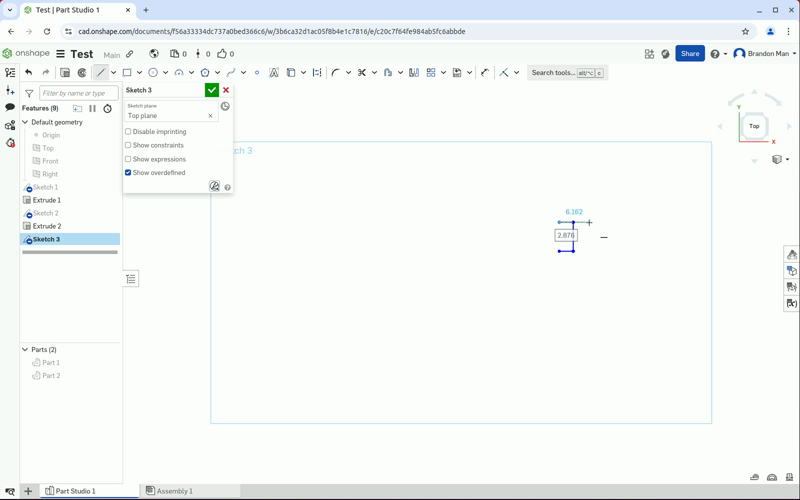
key_down(shift)
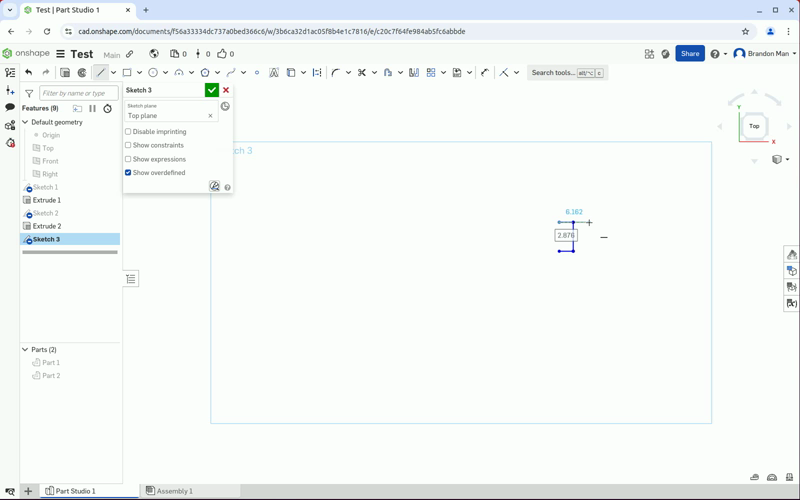
mouse_move(559, 251)
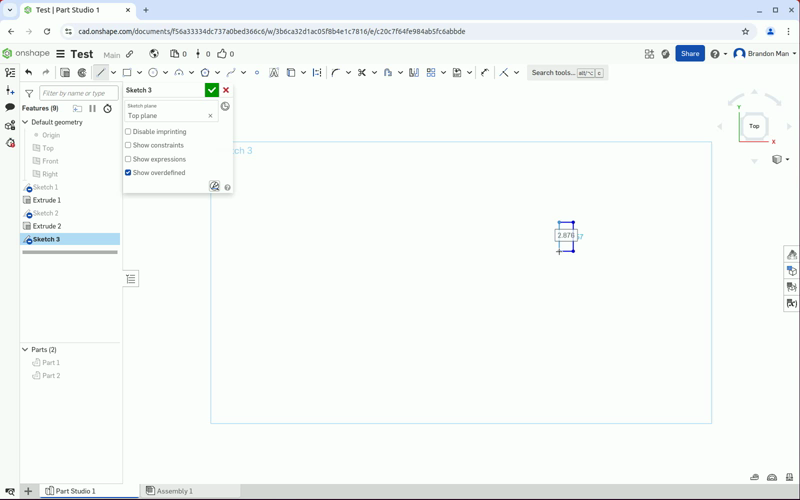
key_up(shift)
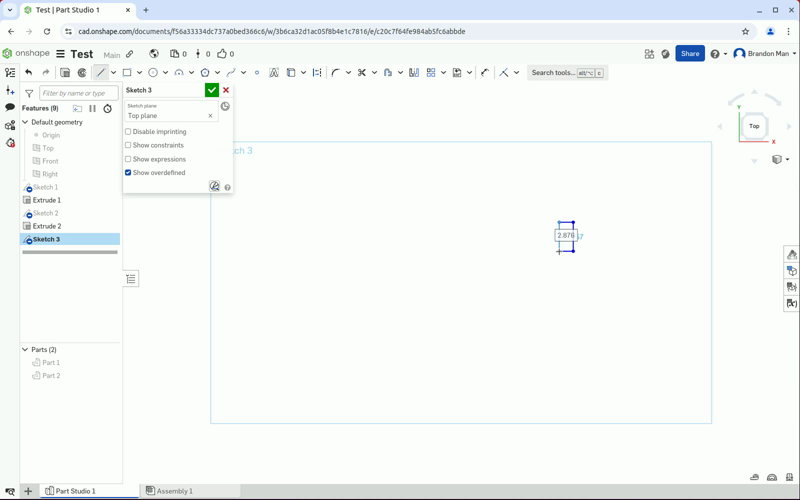
click(559, 251)
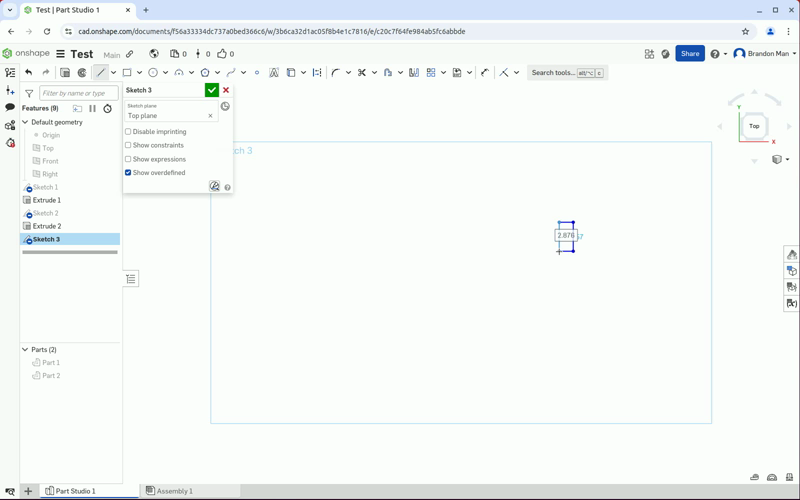
key(esc)
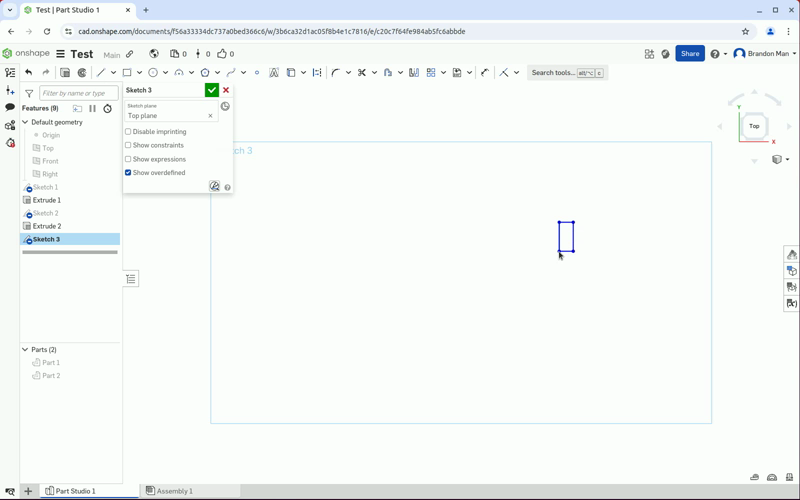
mouse_move(567, 242)
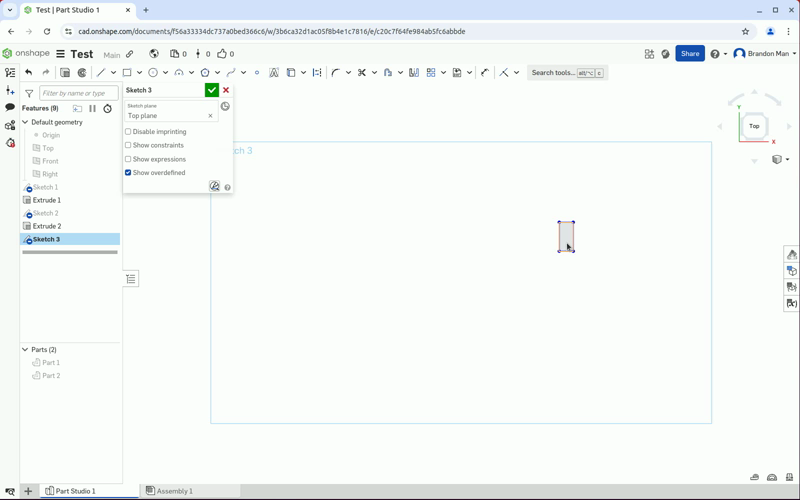
scroll(6)
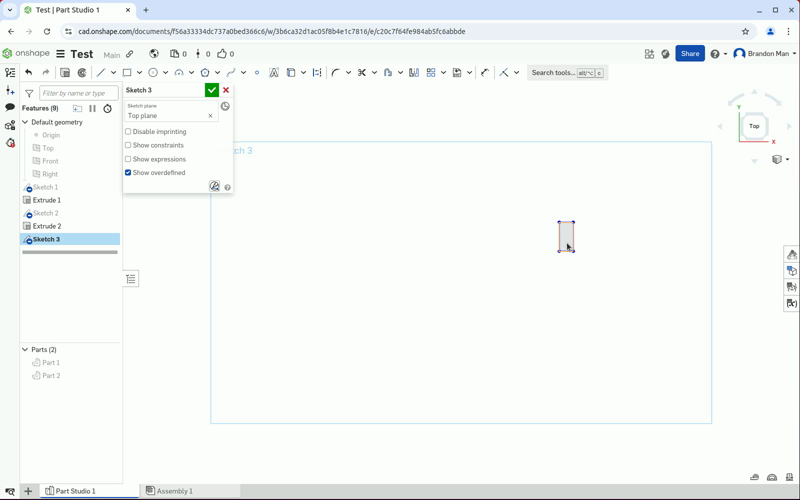
scroll(6)
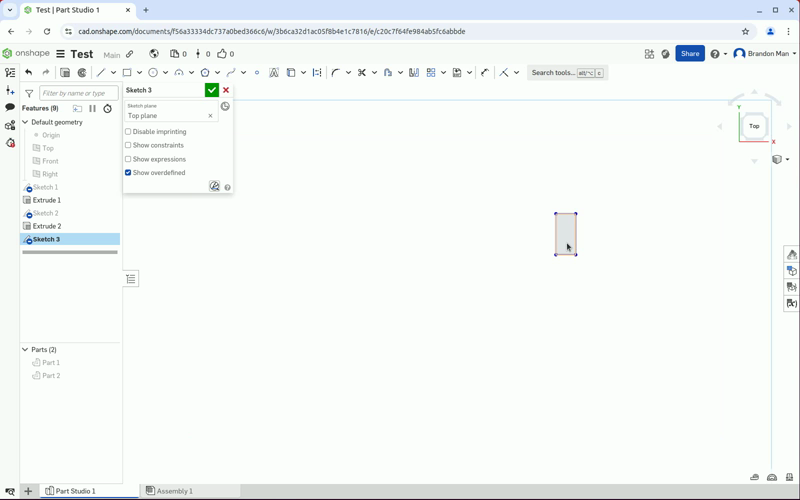
scroll(6)
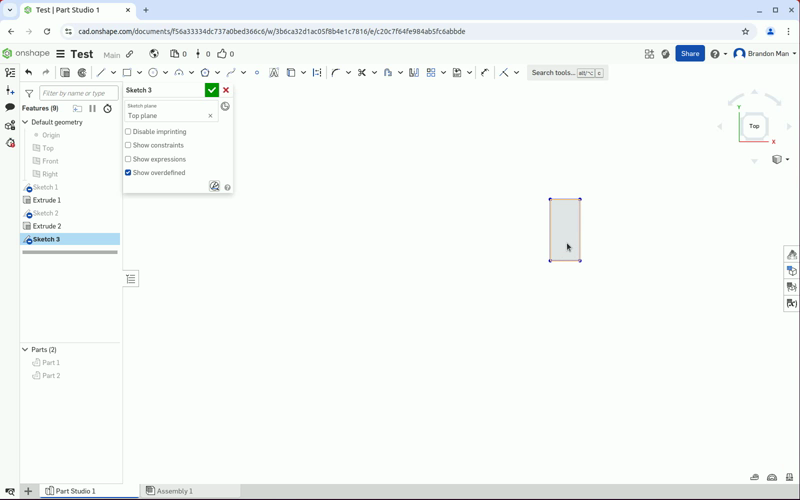
scroll(6)
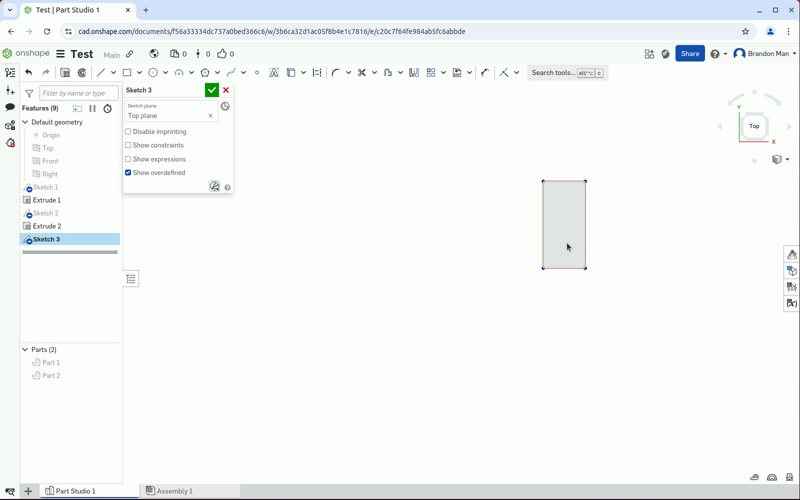
scroll(6)
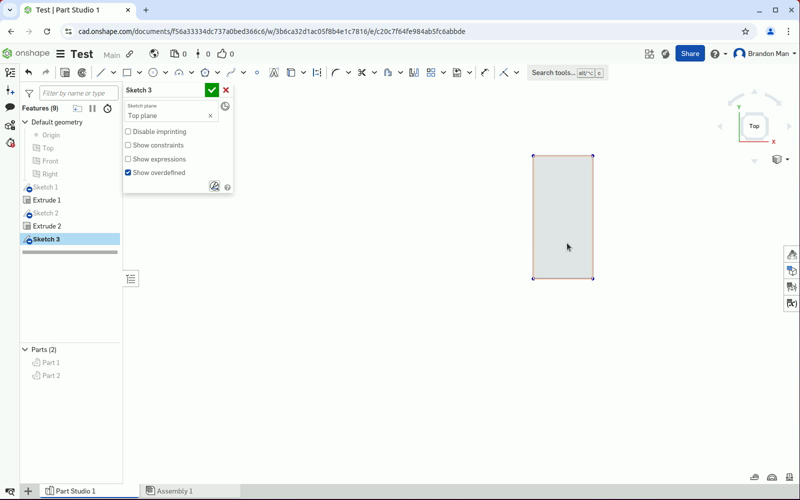
scroll(6)
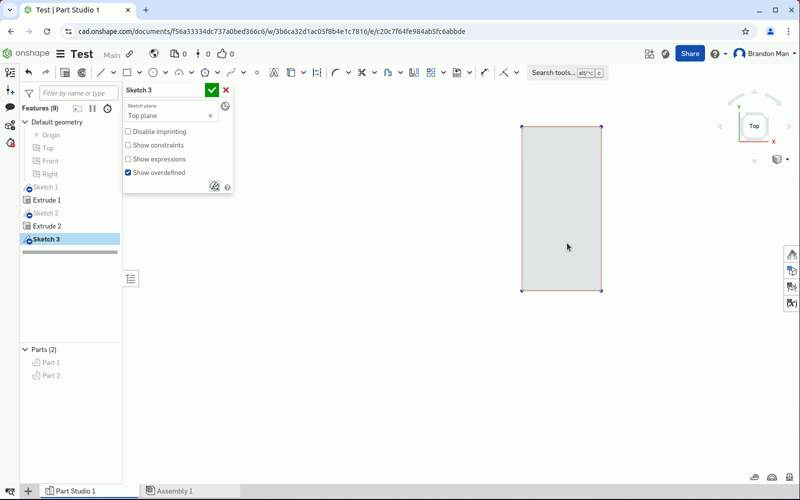
scroll(6)
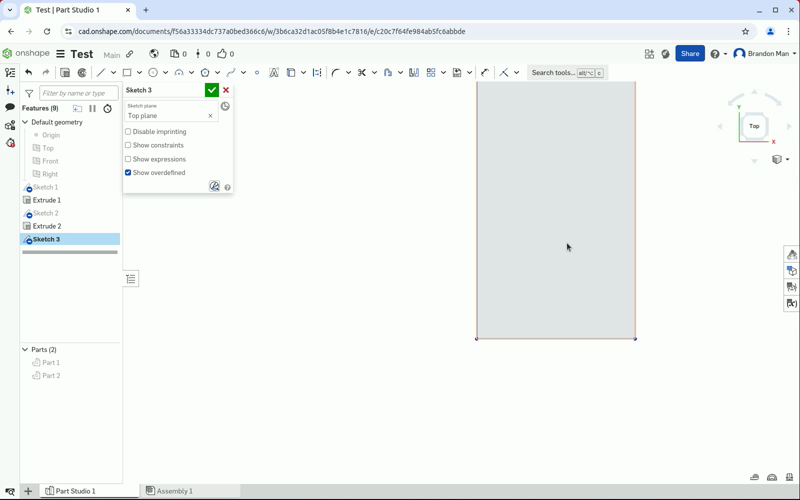
click(567, 242)
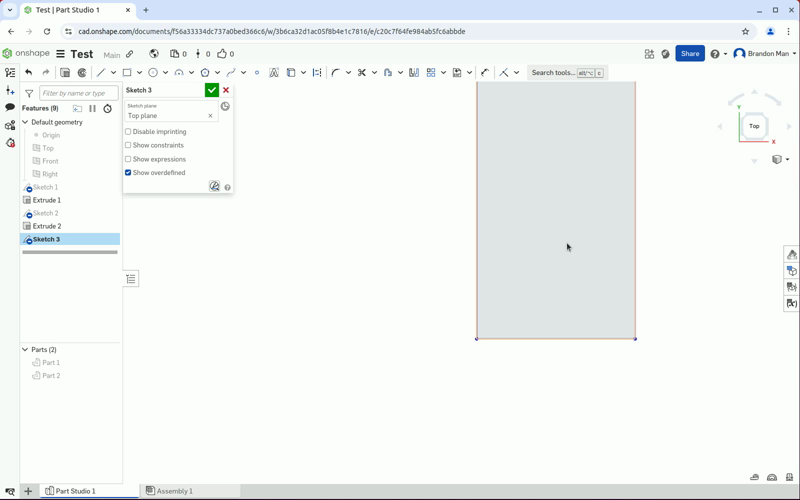
scroll(-6)
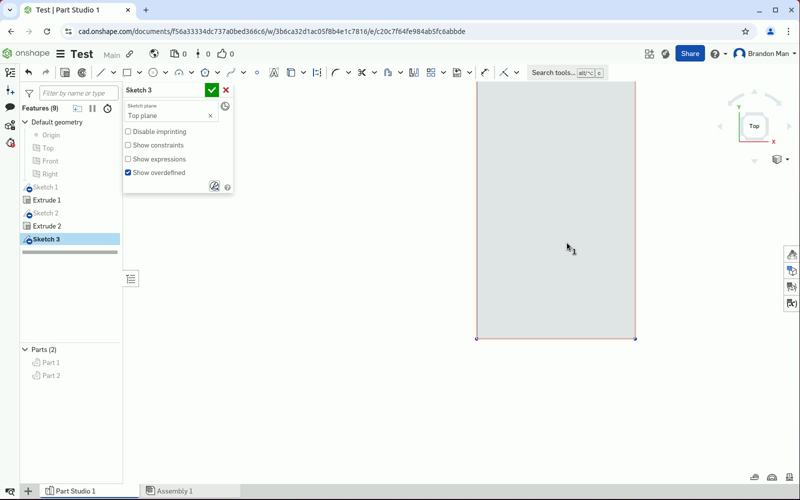
scroll(-6)
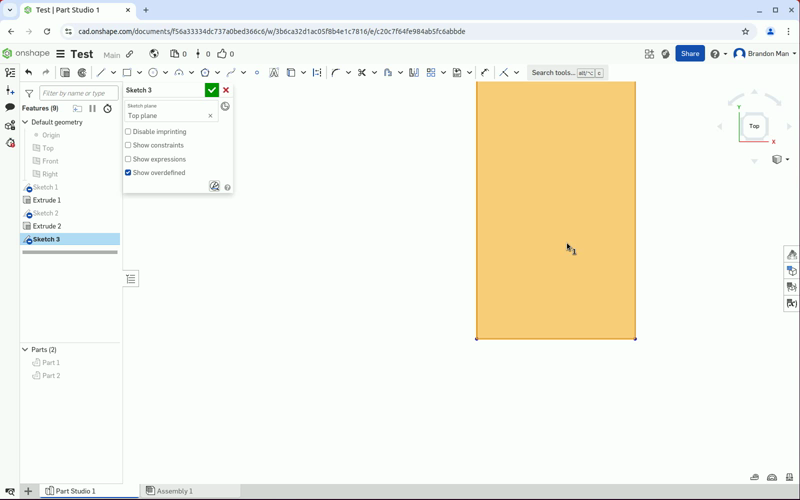
scroll(-6)
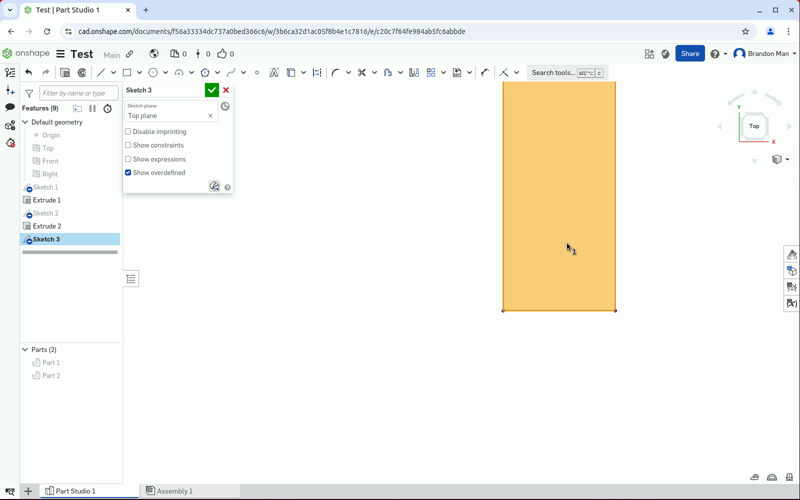
scroll(-6)
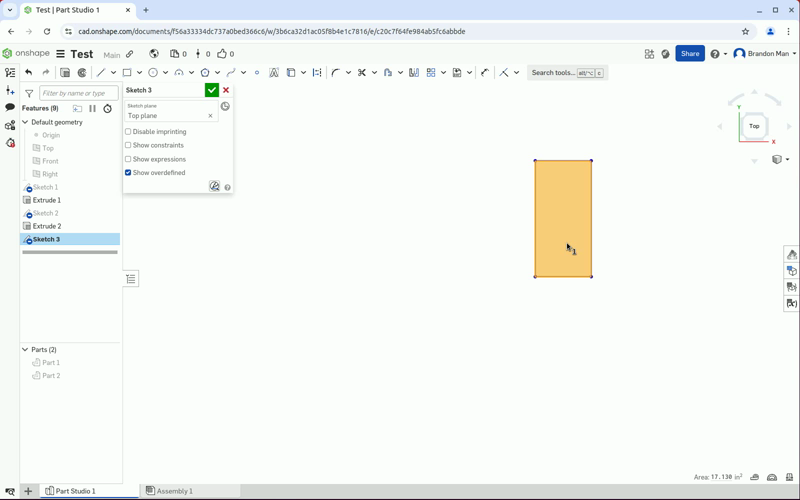
scroll(-6)
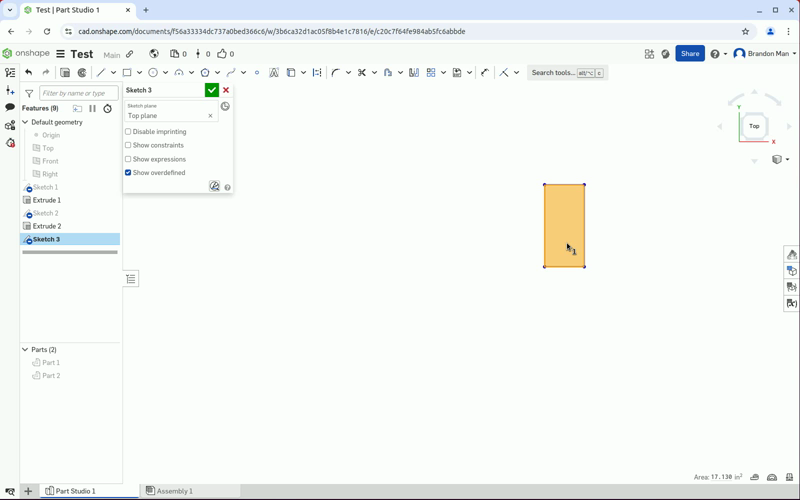
scroll(-6)
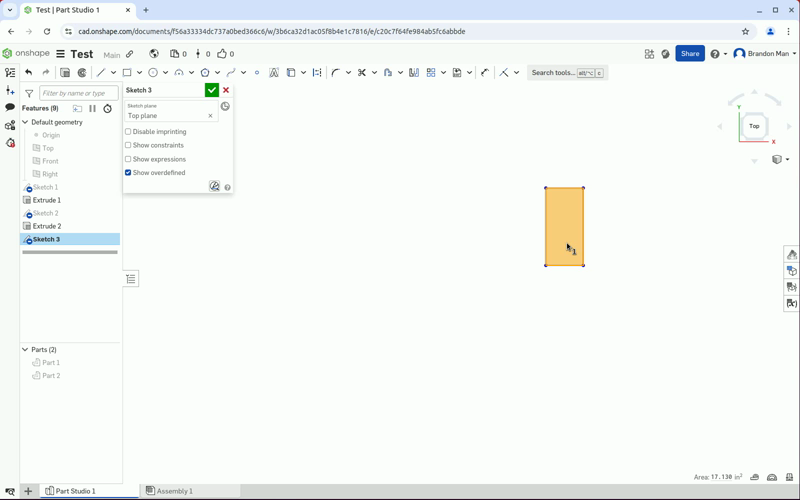
scroll(-6)
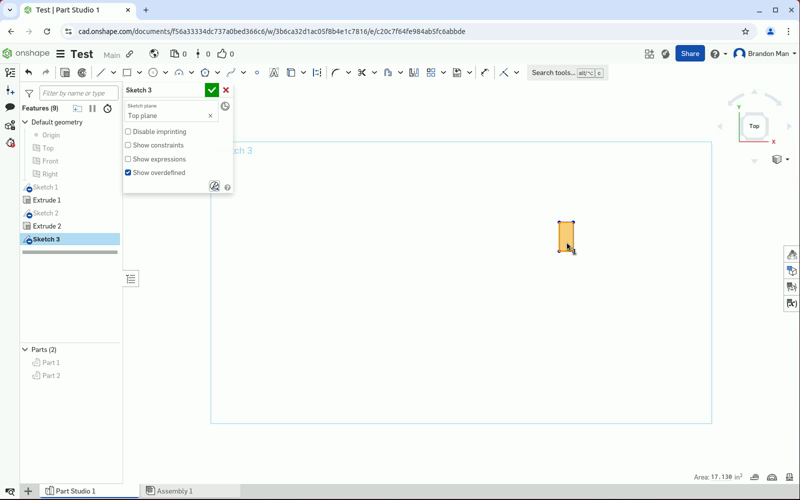
mouse_move(73, 352)
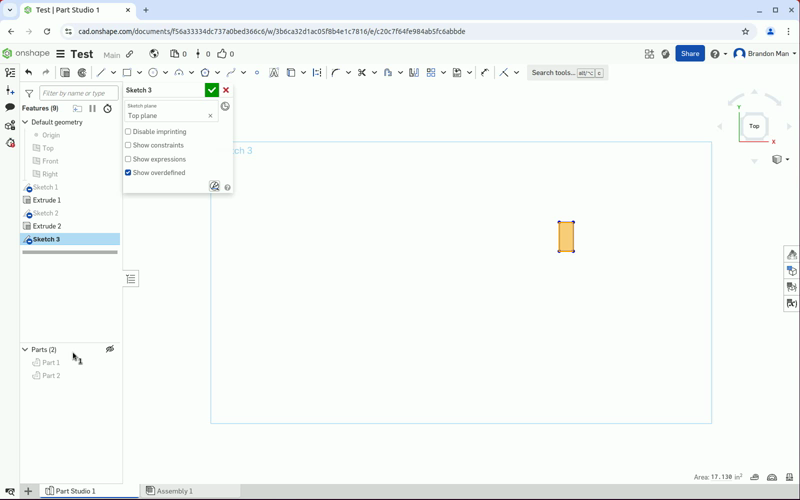
key(shift+y)
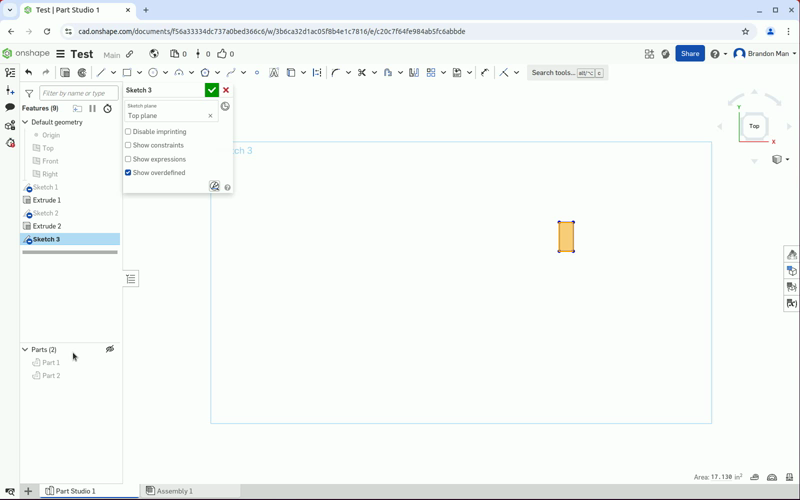
key(shift+e)
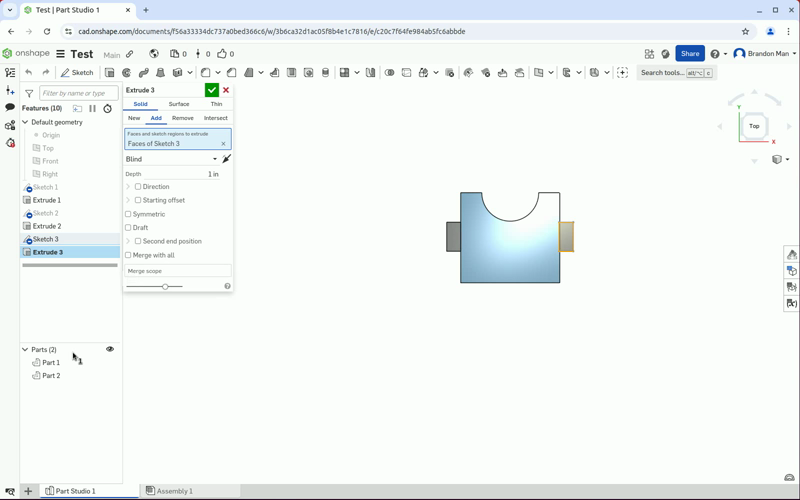
mouse_move(143, 106)
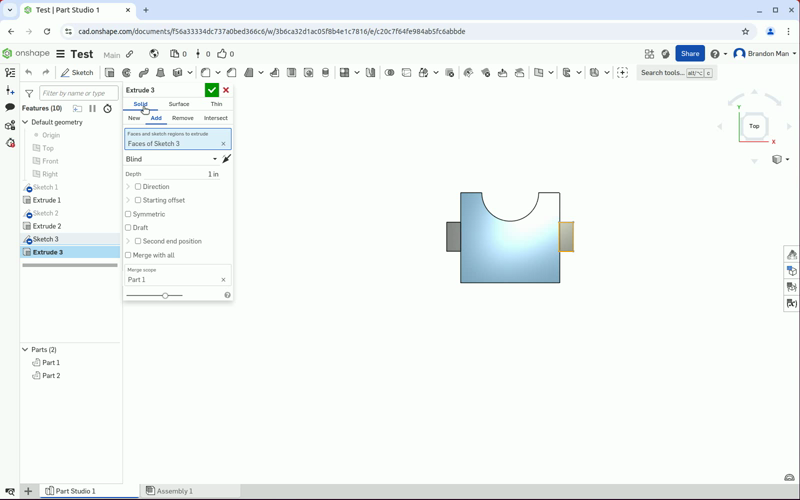
click(143, 106)
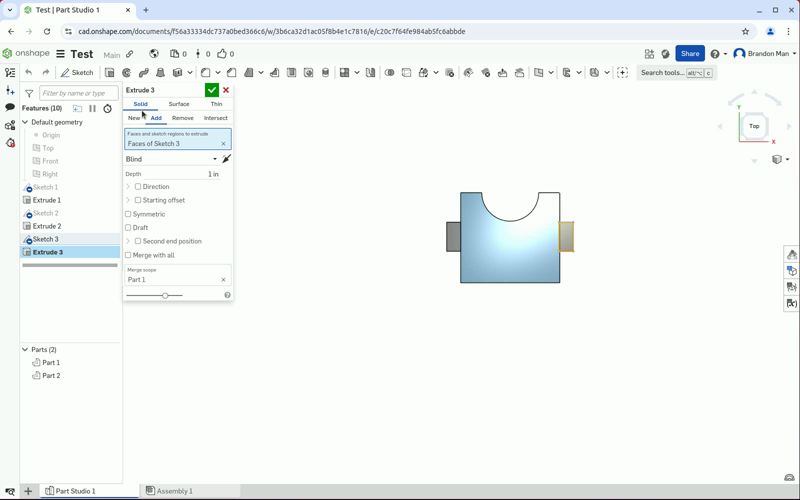
mouse_move(137, 120)
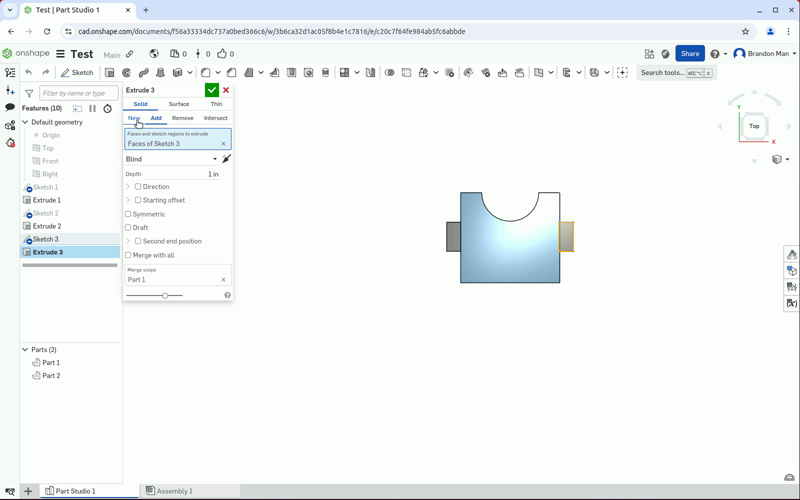
click(137, 120)
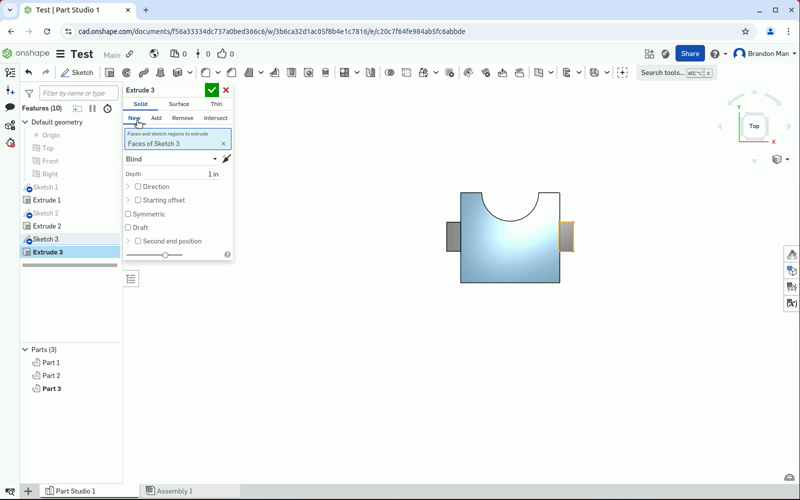
key(tab, 4)
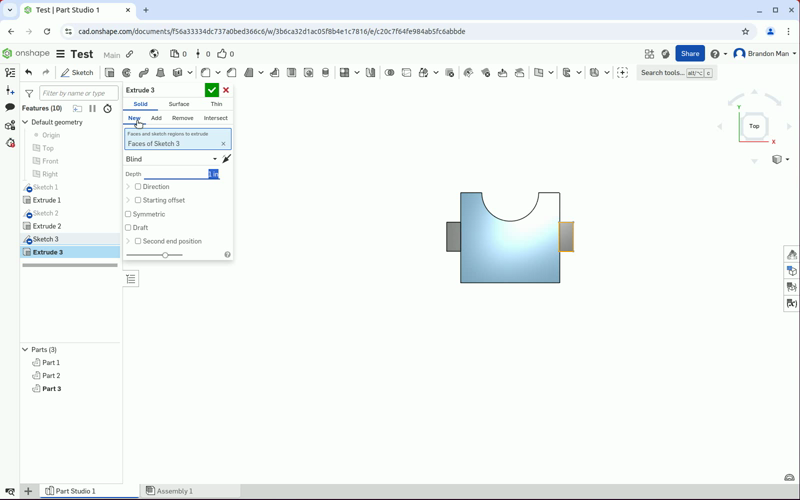
text(2.889)
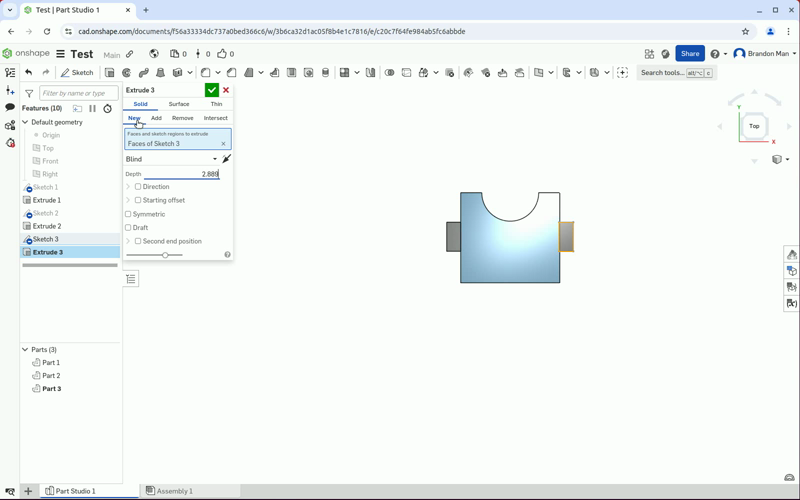
key(enter)
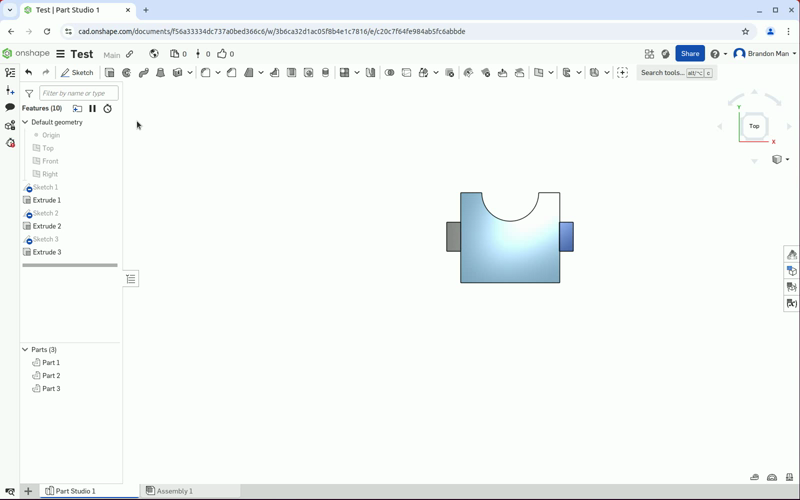
key(shift+h)
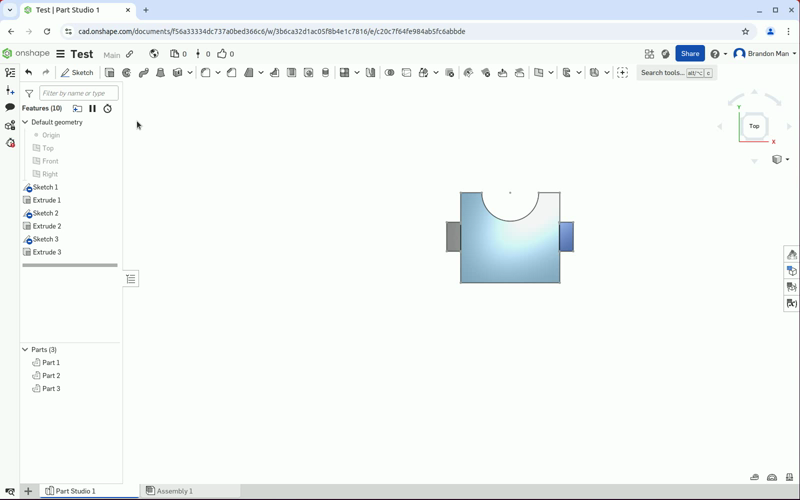
key(shift+h)
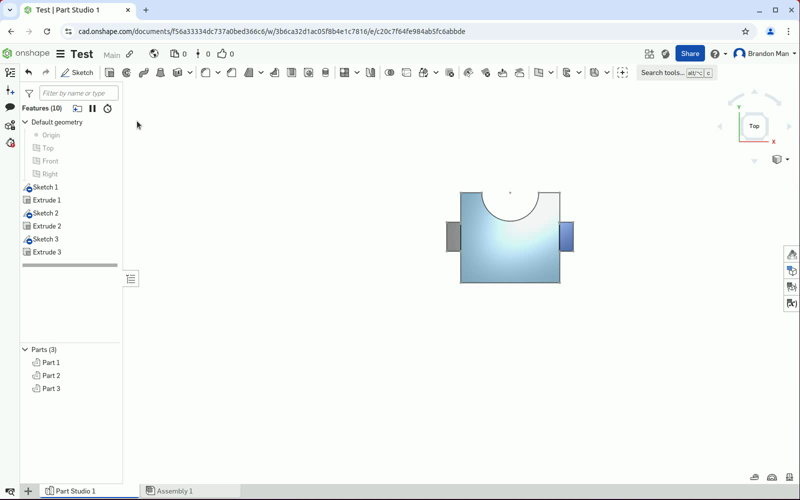
key(shift+7)
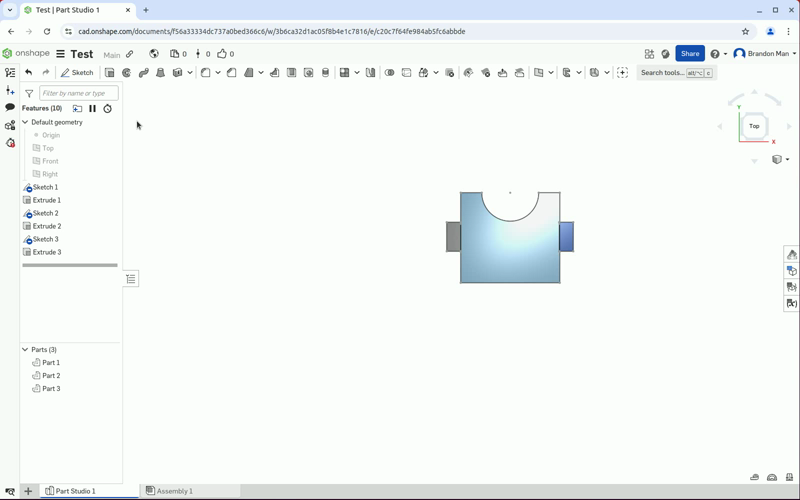
key(up, 3)
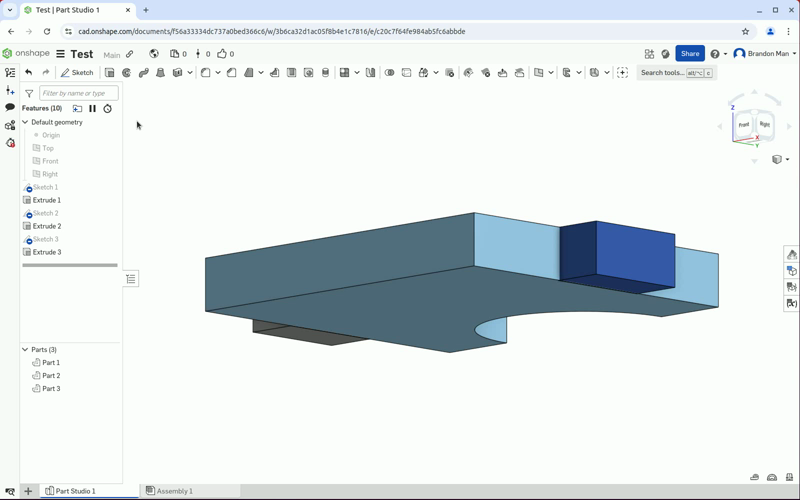
key(left, 3)
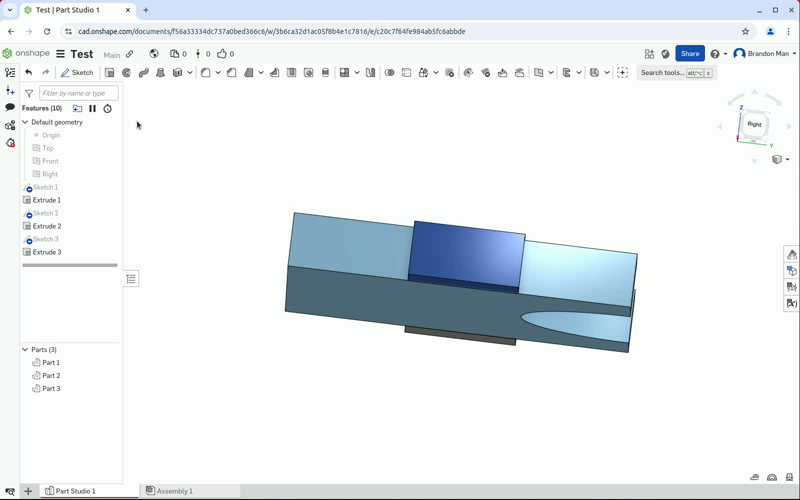
key(right, 3)
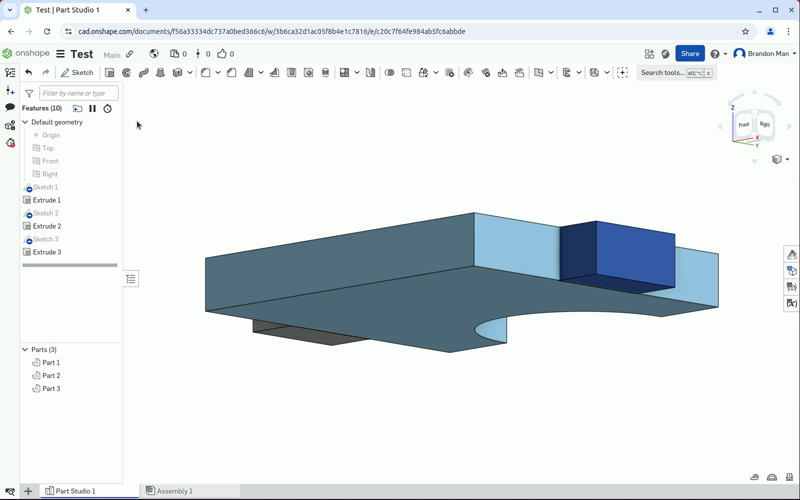
key(down, 3)
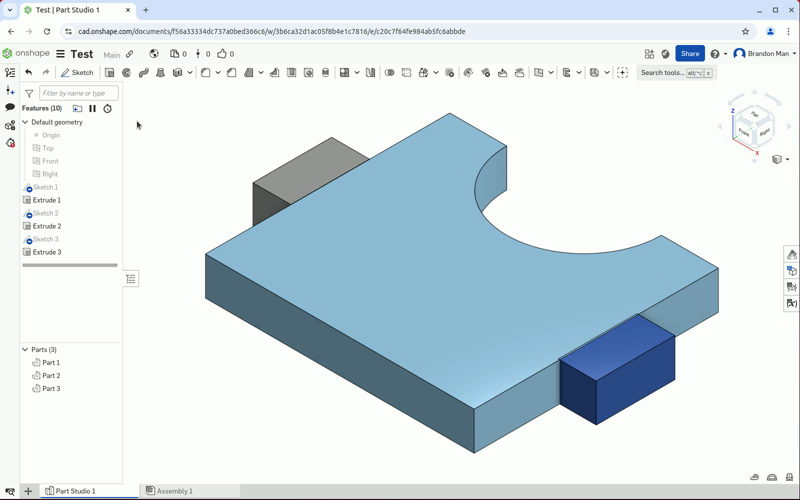
mouse_move(73, 189)
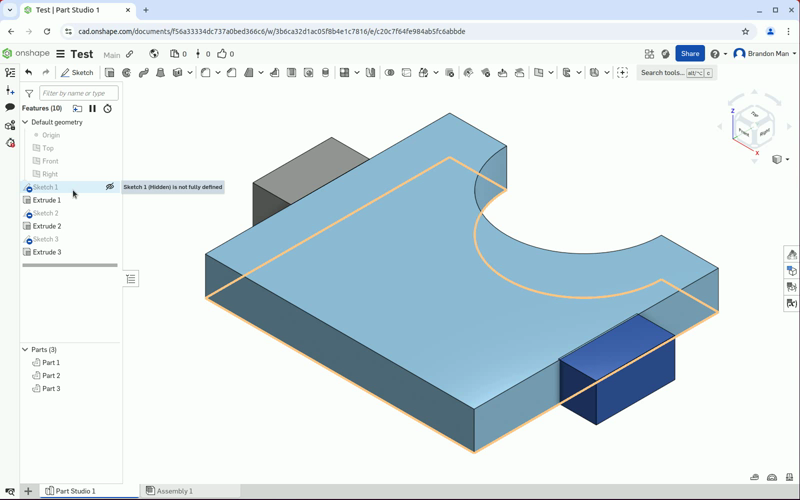
click(73, 189)